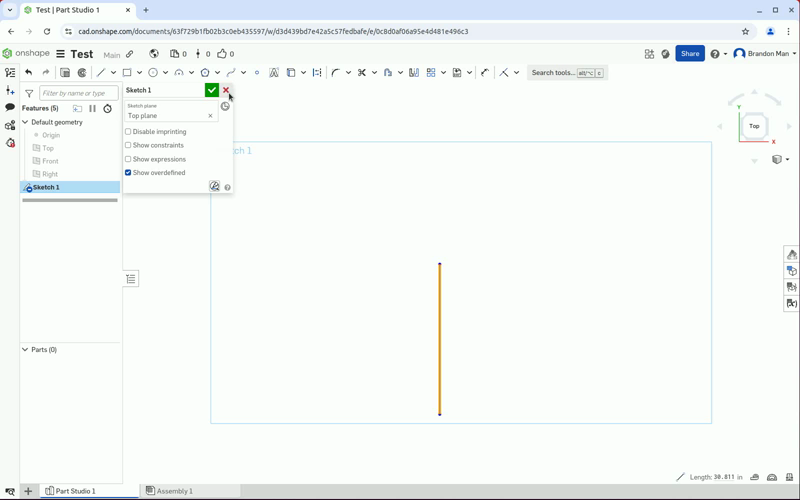
key(shift+h)
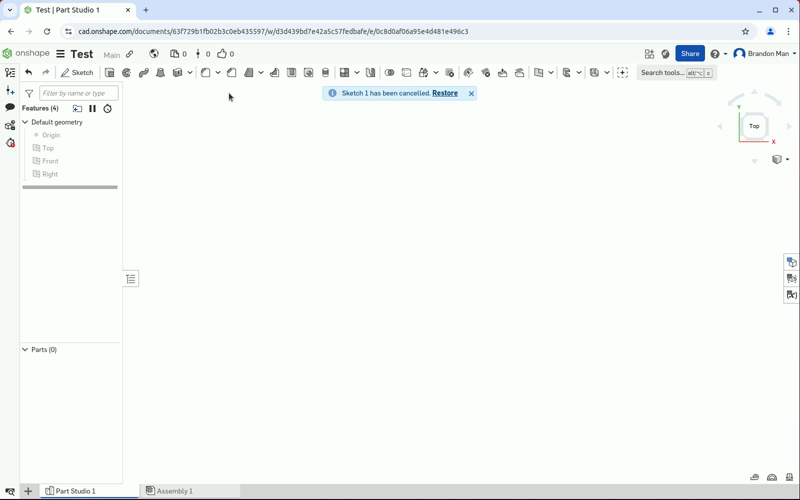
mouse_move(73, 352)
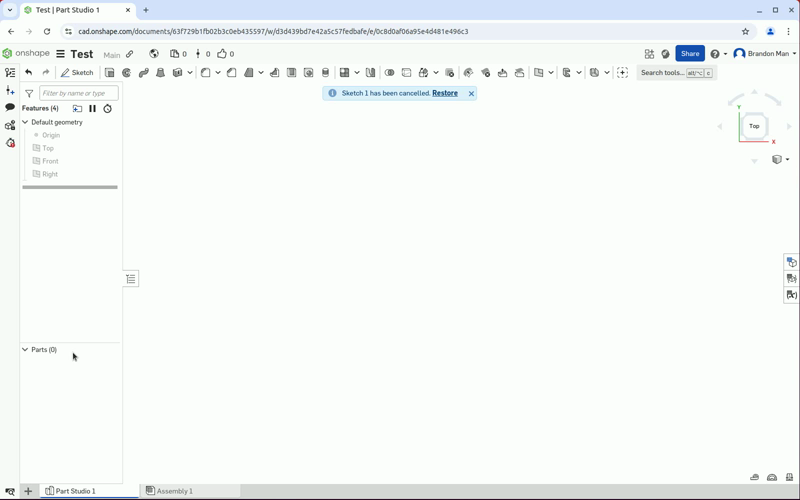
key(y)
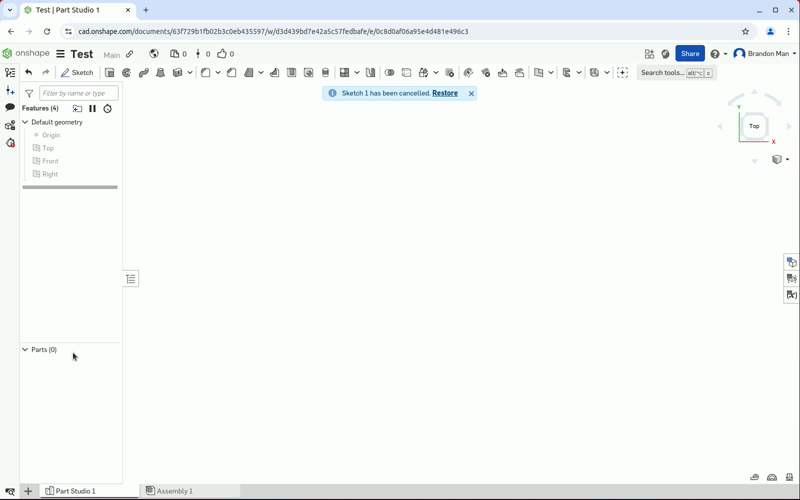
key(shift+p)
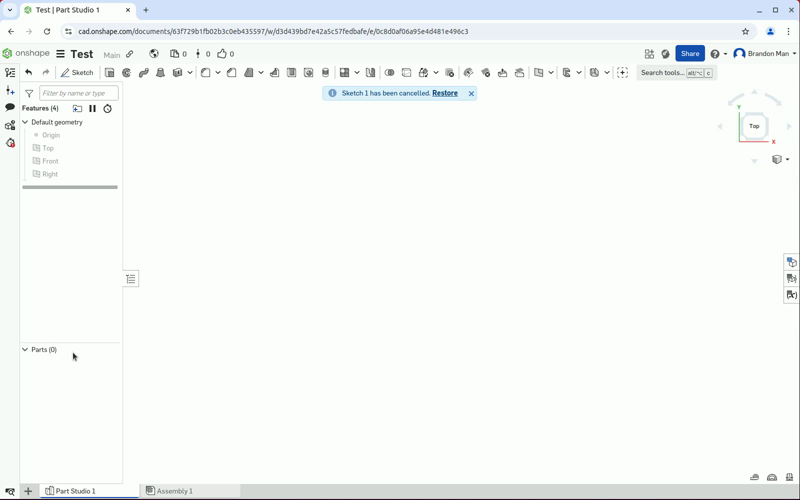
key(space)
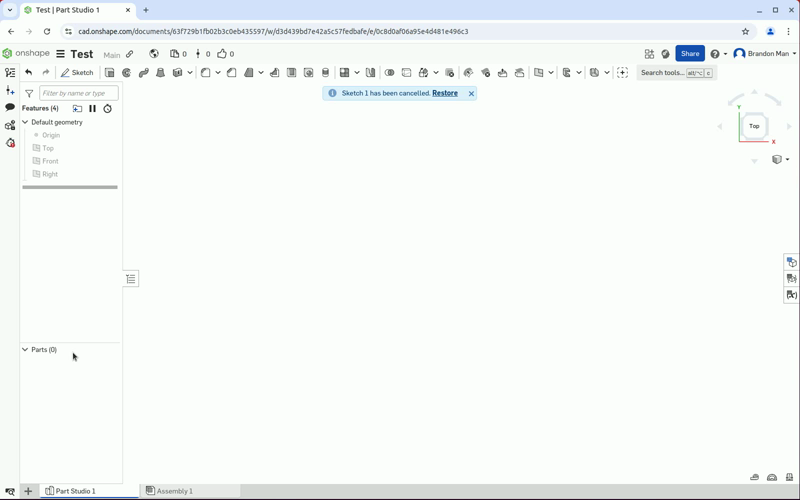
key_down(shift)
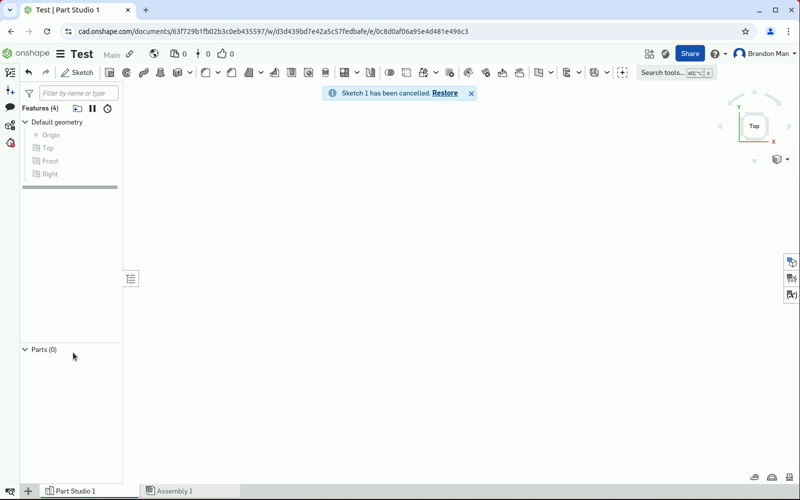
key(up)
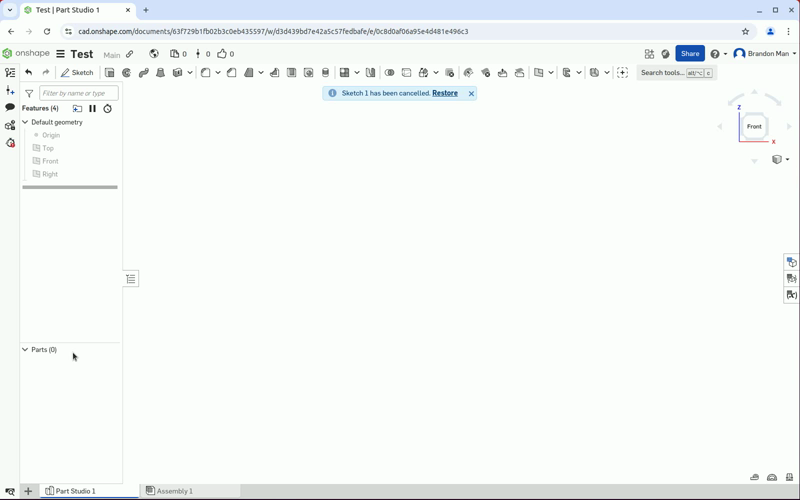
key_up(shift)
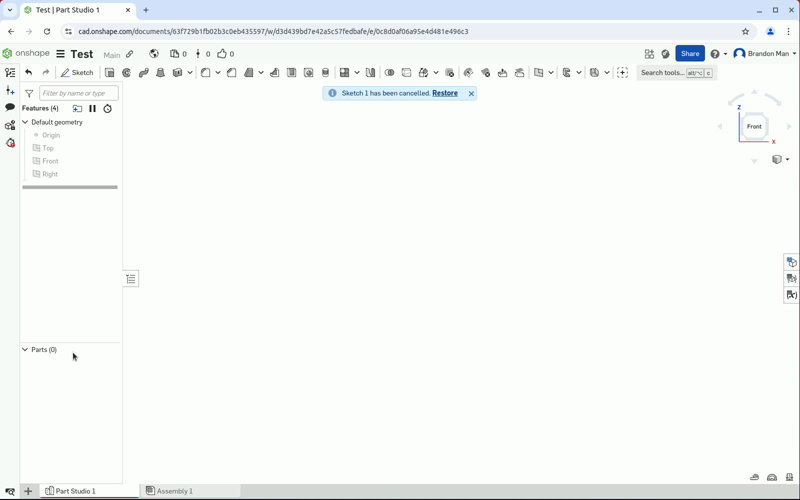
mouse_move(73, 352)
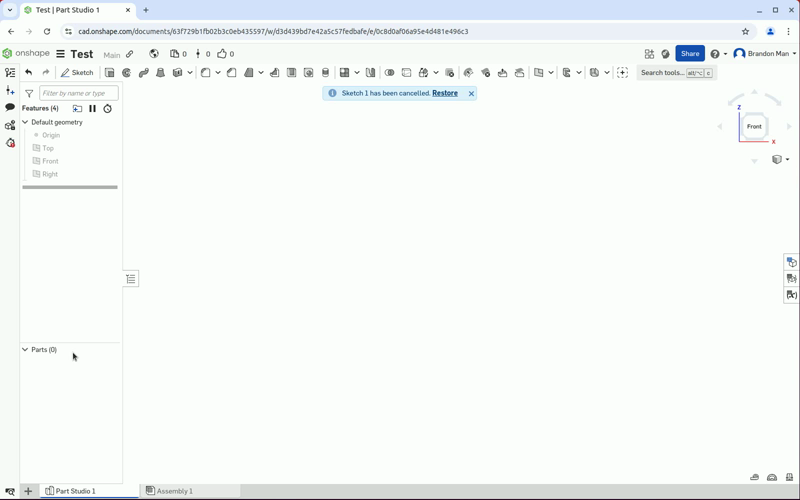
key(shift+y)
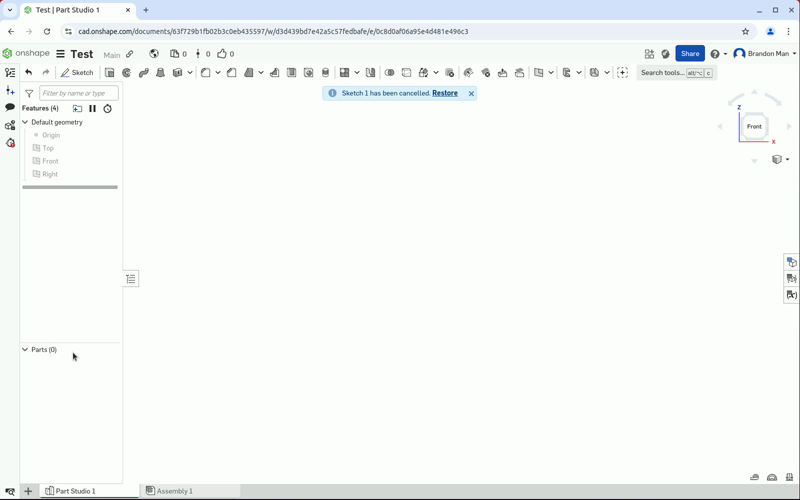
key(shift+s)
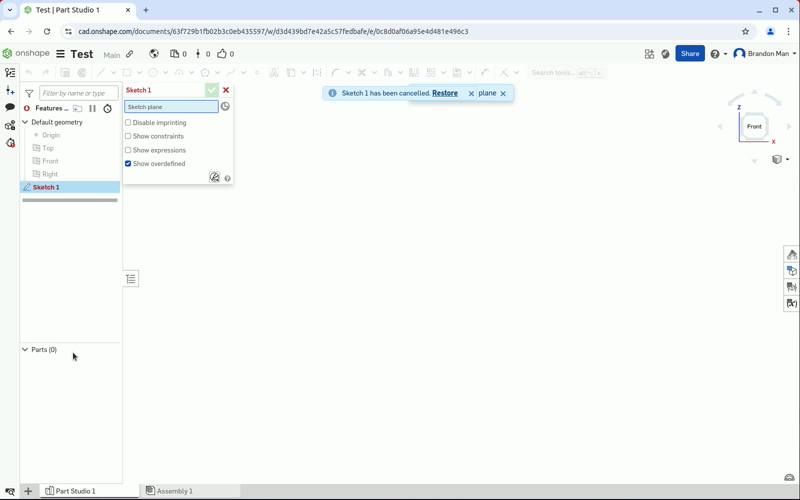
mouse_move(73, 163)
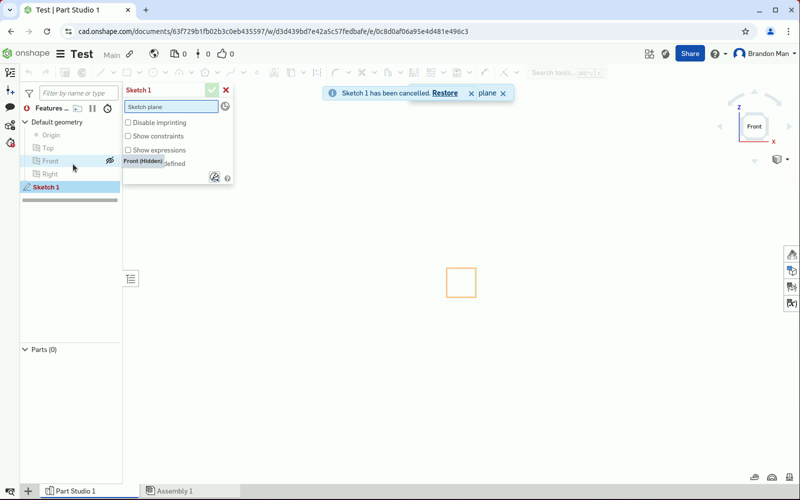
click(73, 163)
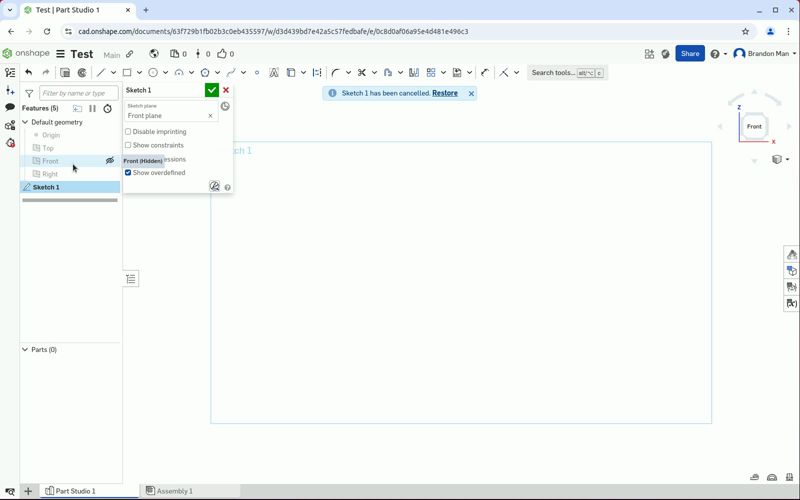
mouse_move(73, 352)
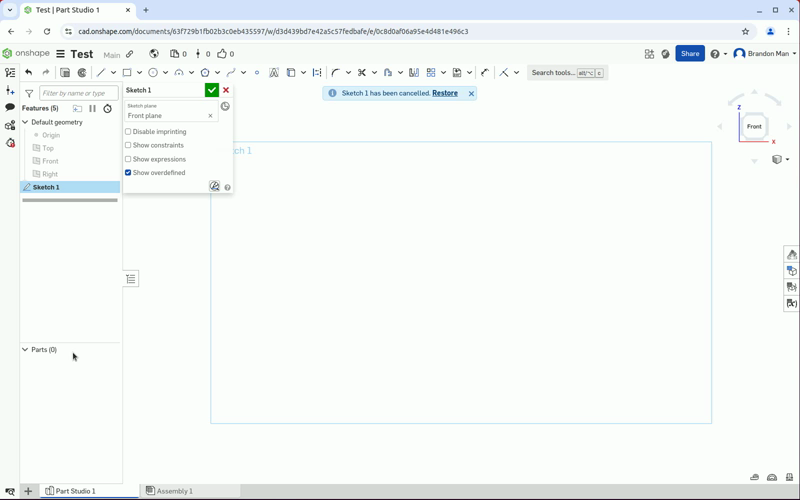
key(y)
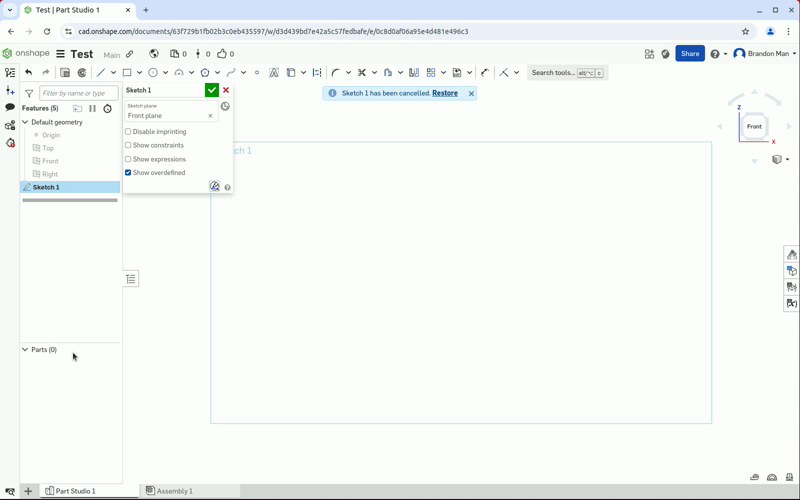
key(l)
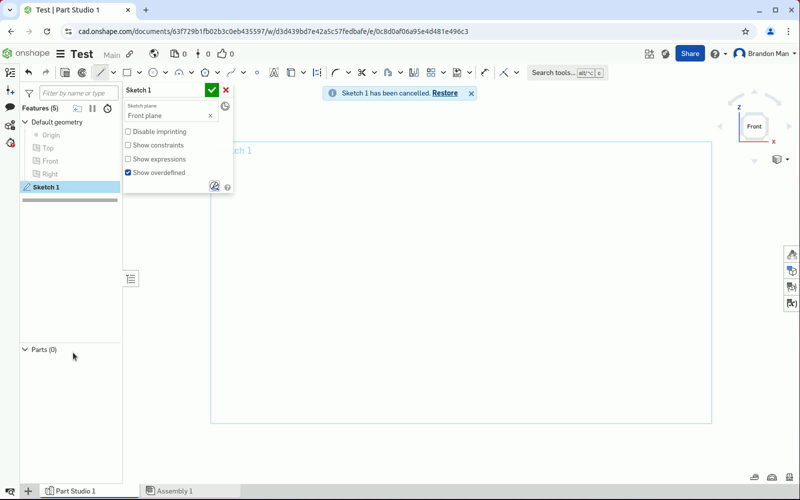
key_down(shift)
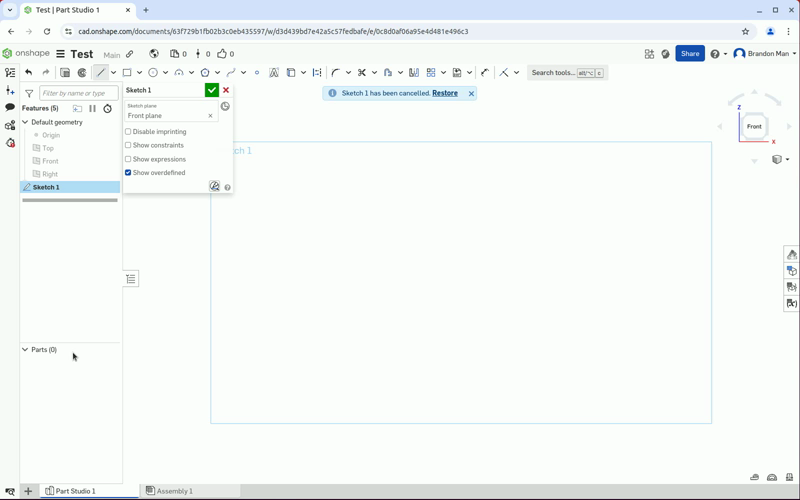
mouse_move(410, 282)
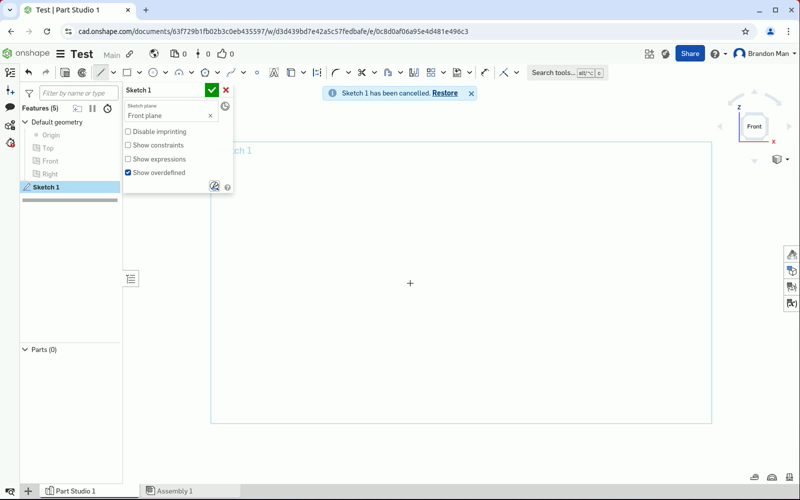
click(410, 282)
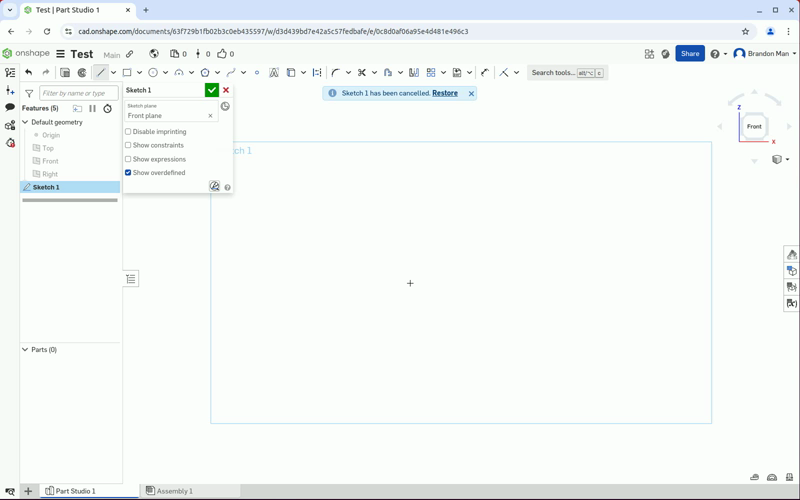
key_up(shift)
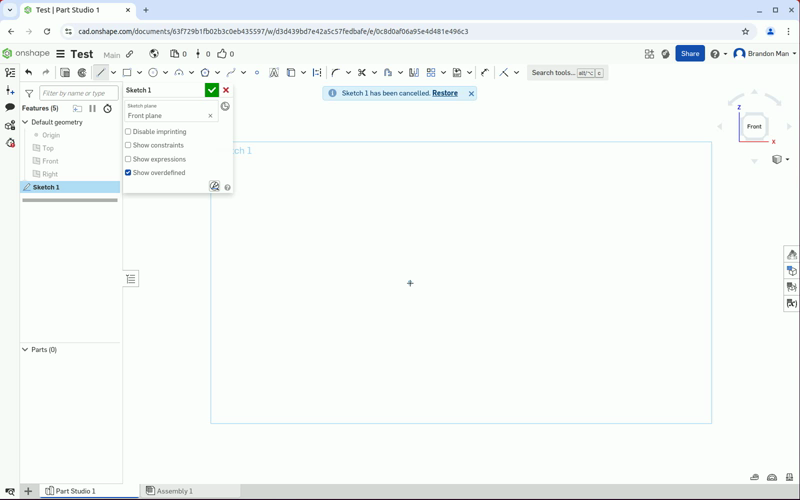
key_down(shift)
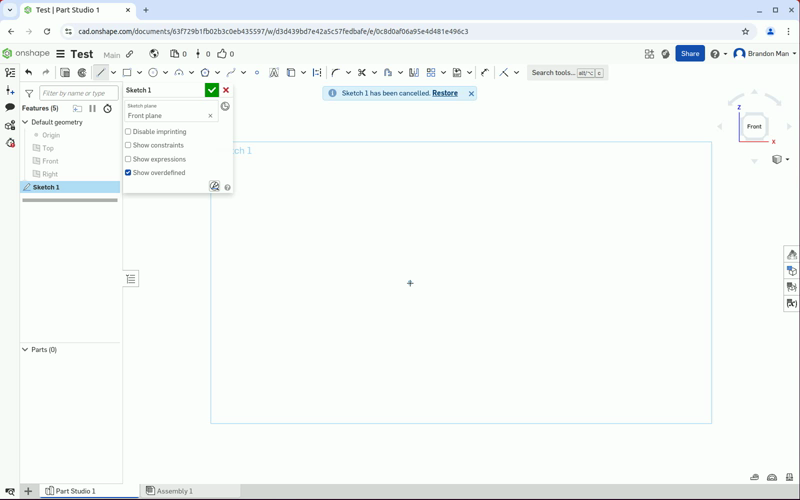
mouse_move(440, 282)
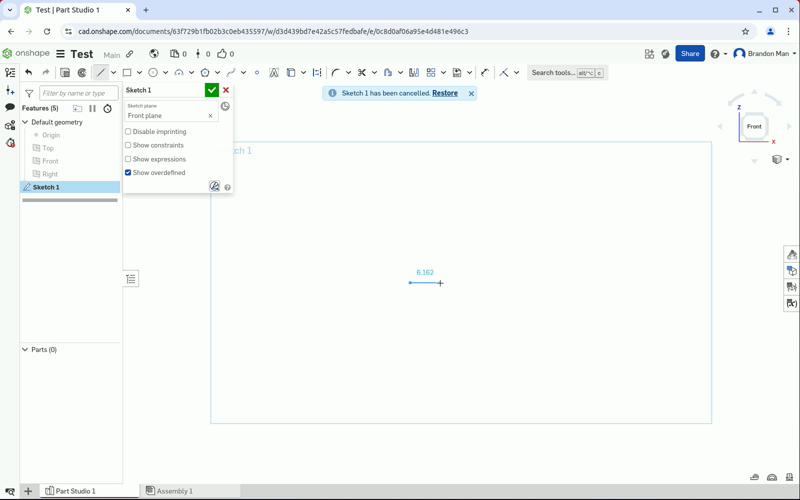
mouse_move(461, 282)
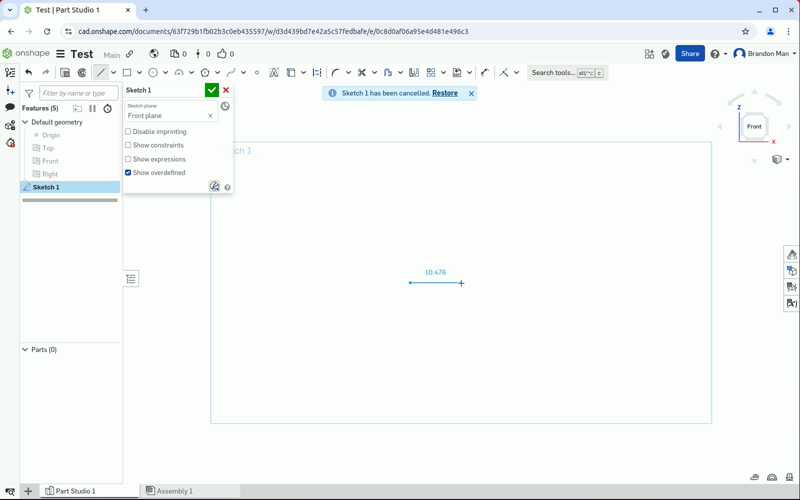
click(461, 282)
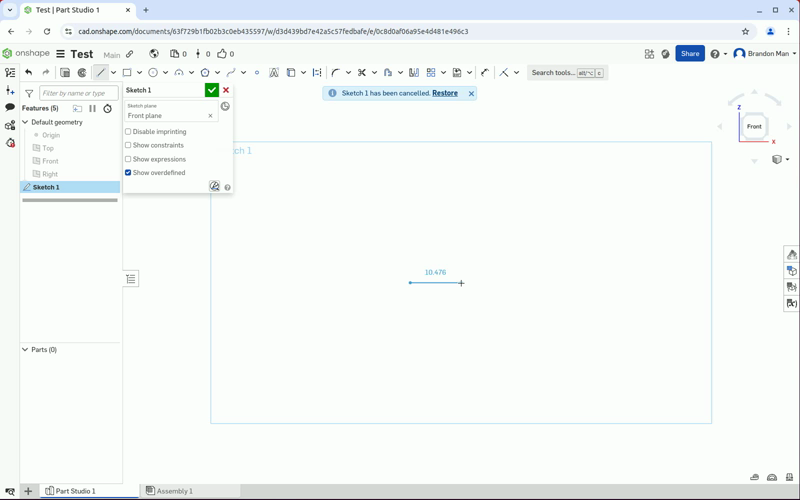
key_up(shift)
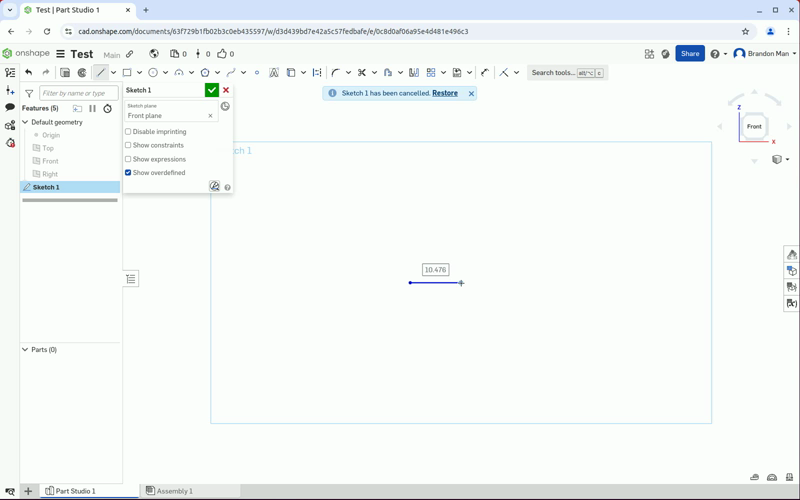
key_down(shift)
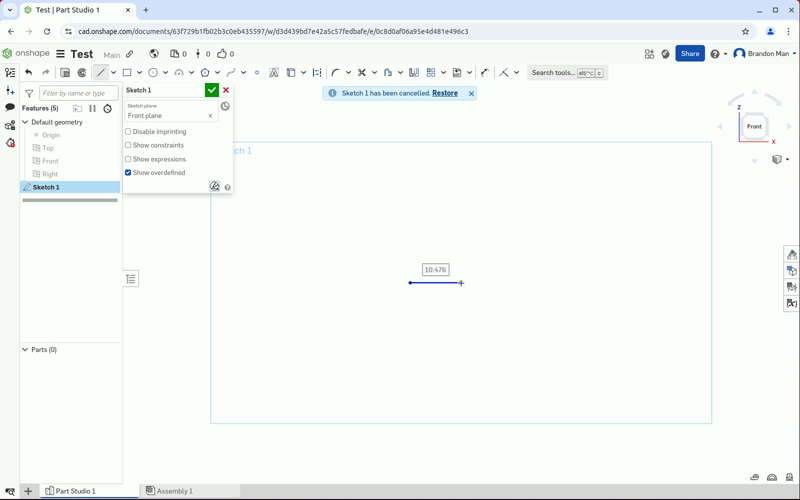
mouse_move(491, 282)
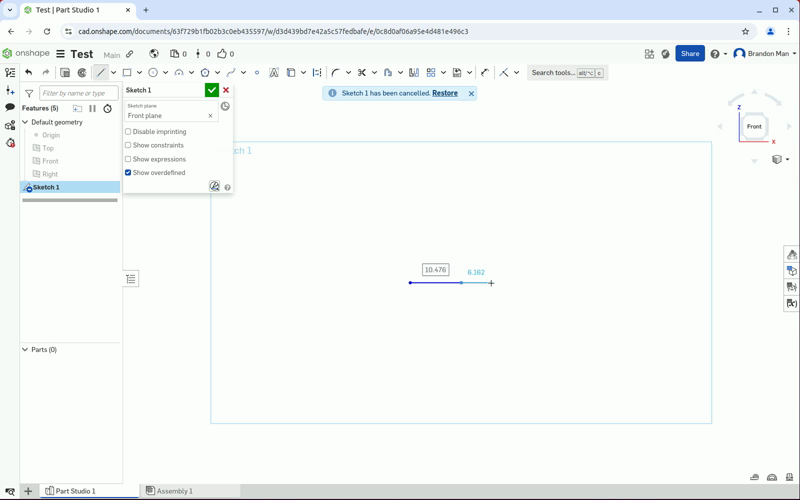
mouse_move(461, 231)
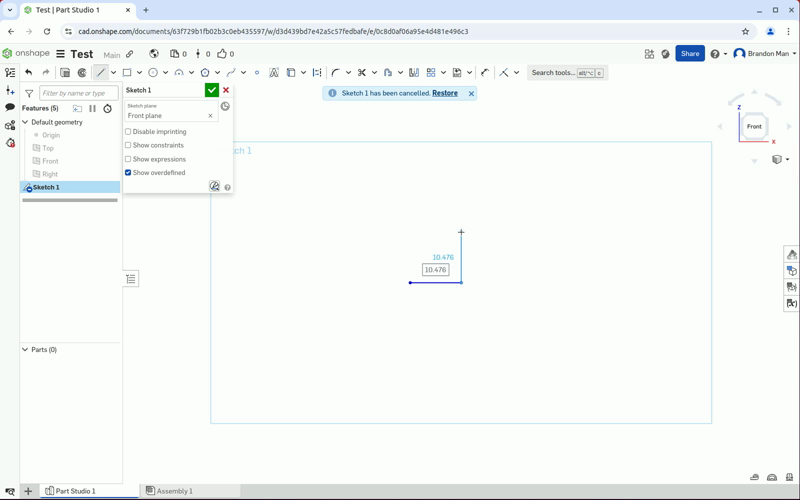
click(461, 231)
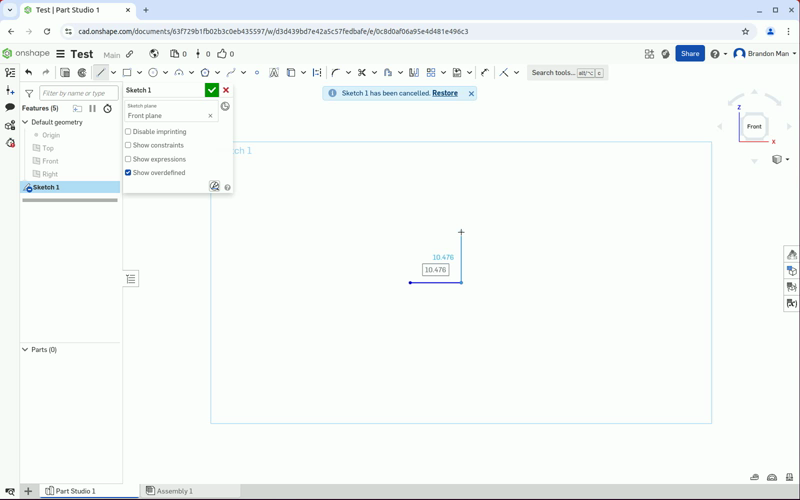
key_up(shift)
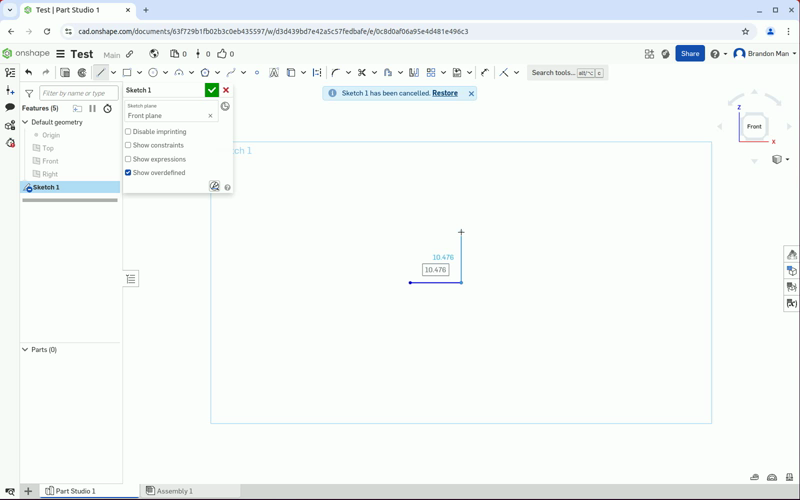
key_down(shift)
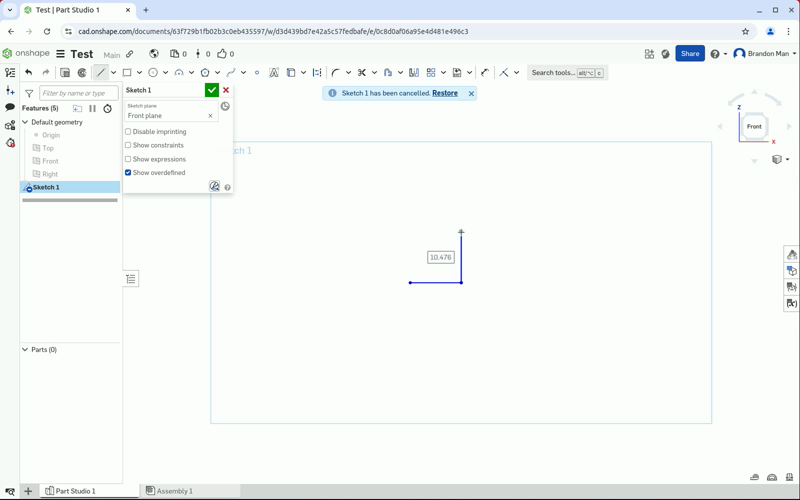
mouse_move(491, 231)
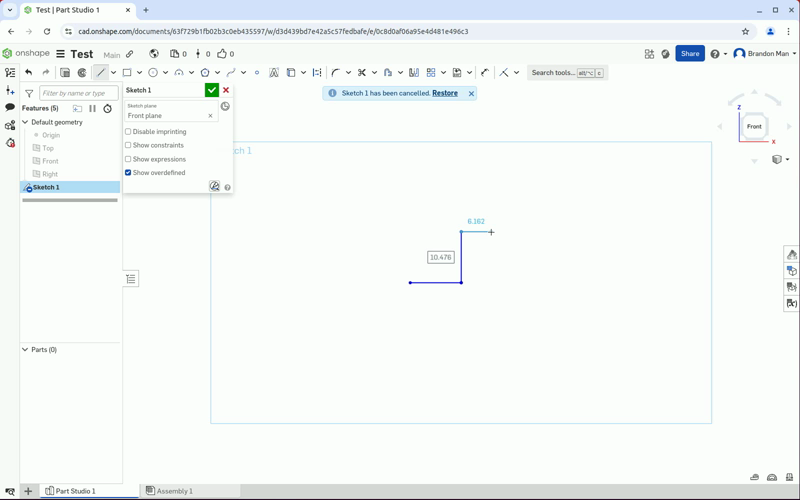
mouse_move(410, 231)
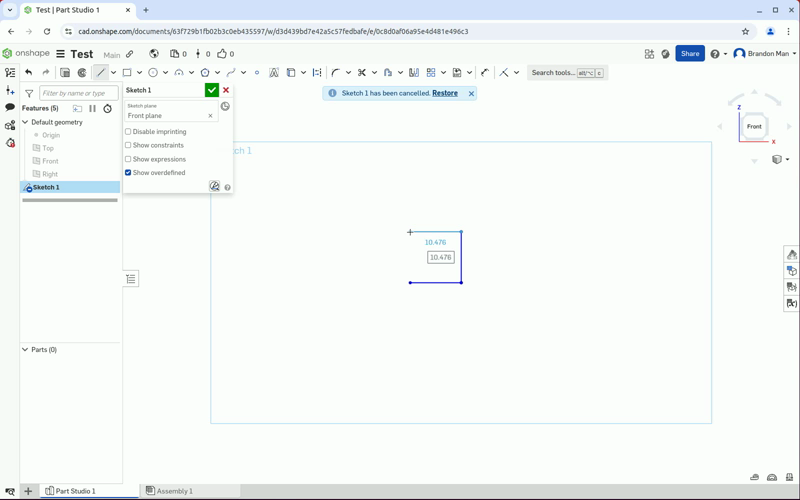
click(410, 231)
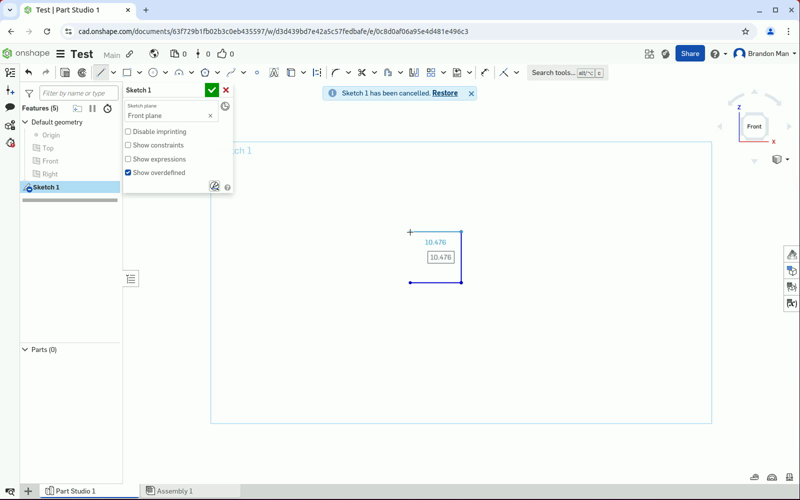
key_up(shift)
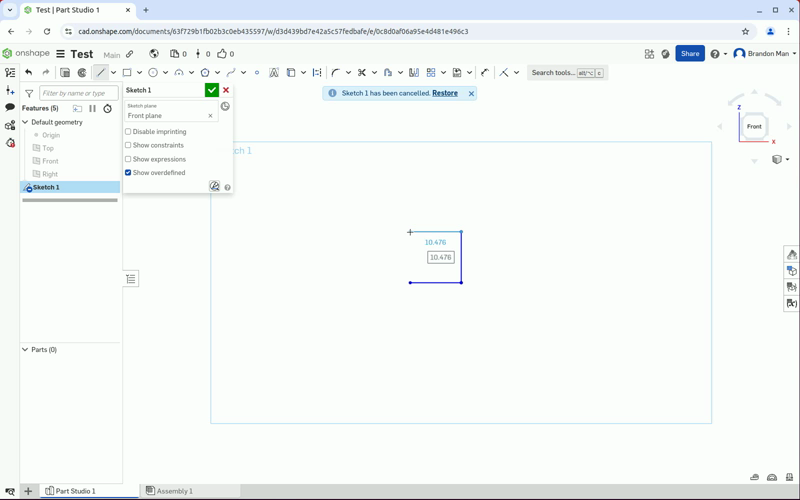
mouse_move(440, 231)
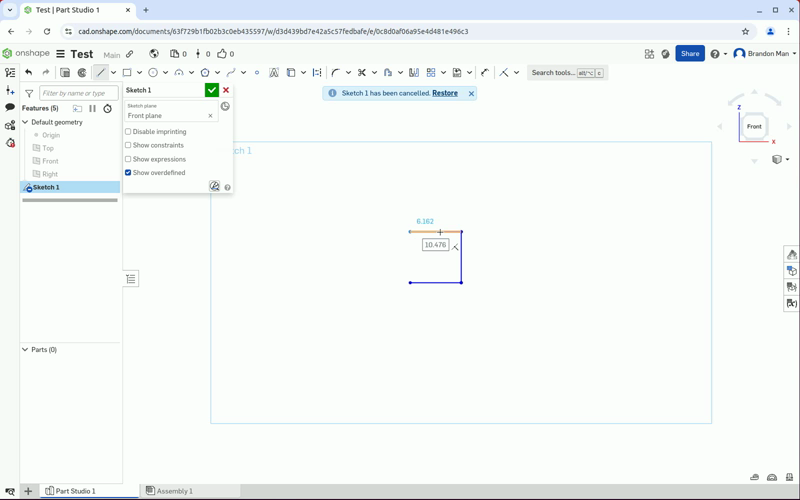
key_down(shift)
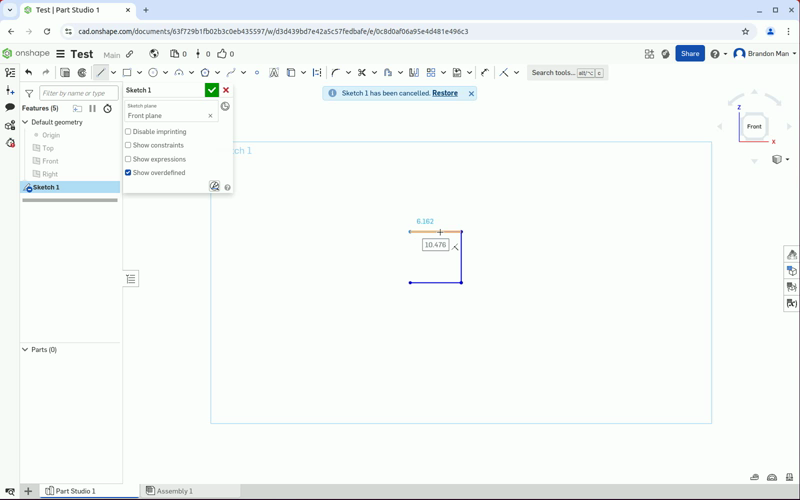
mouse_move(410, 282)
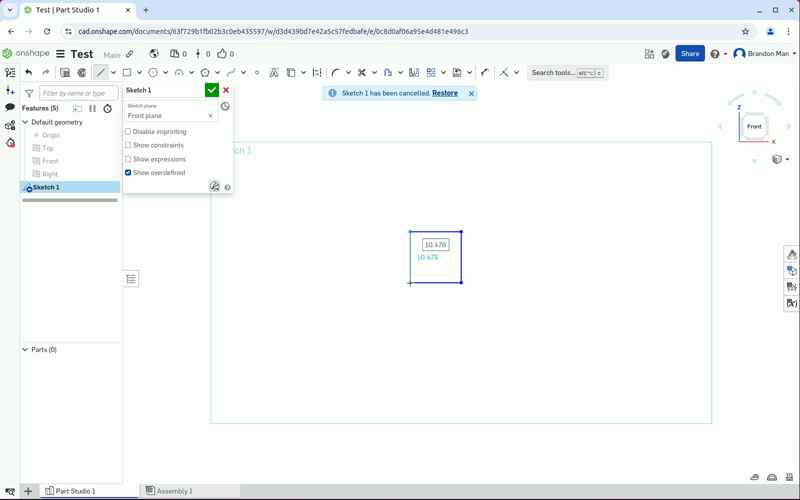
key_up(shift)
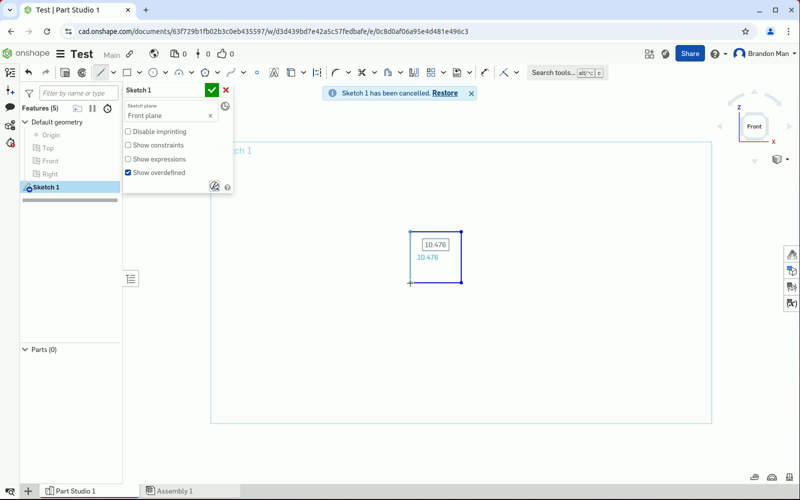
click(410, 282)
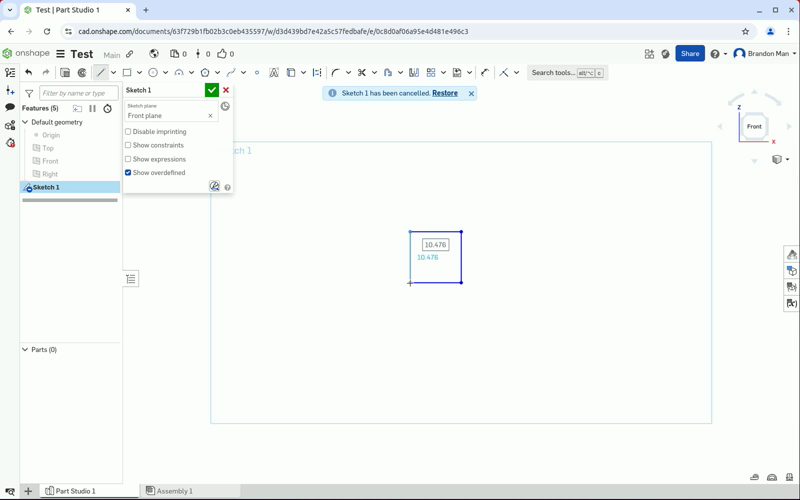
key(esc)
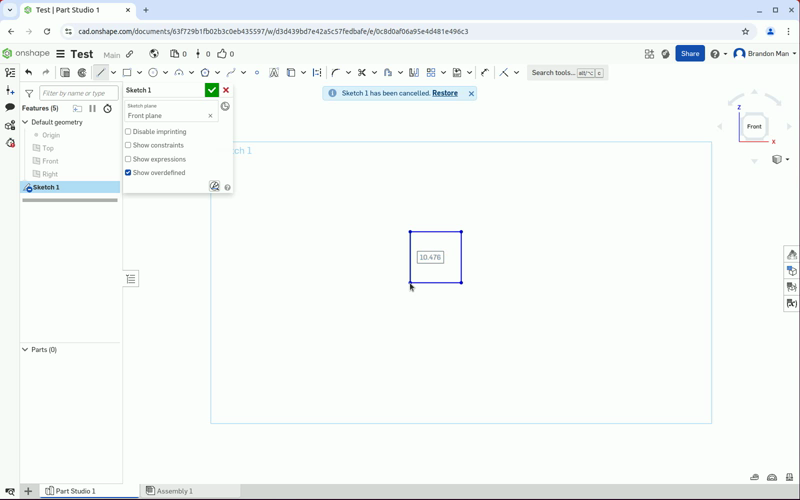
key(c)
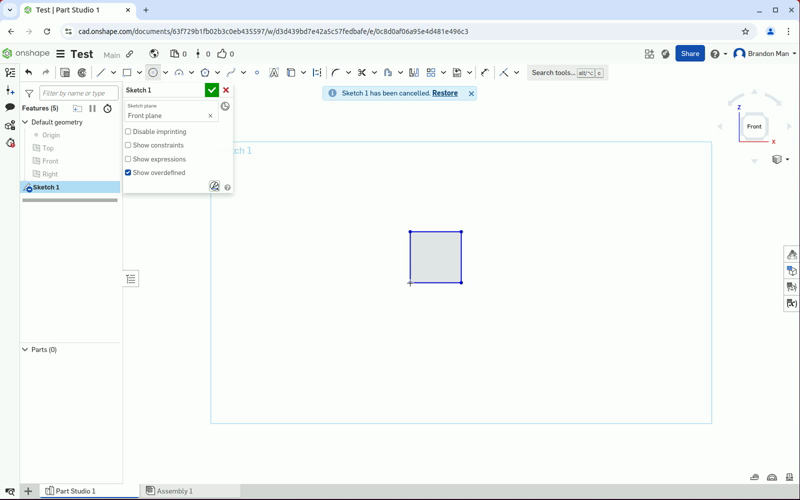
key_down(shift)
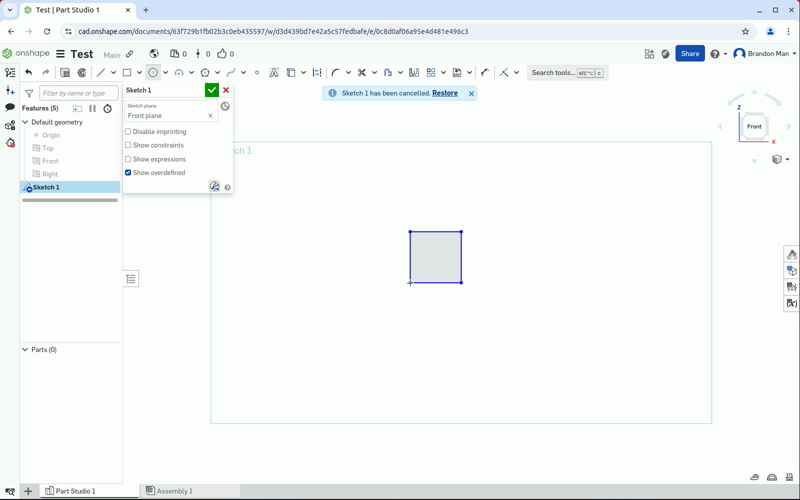
mouse_move(436, 257)
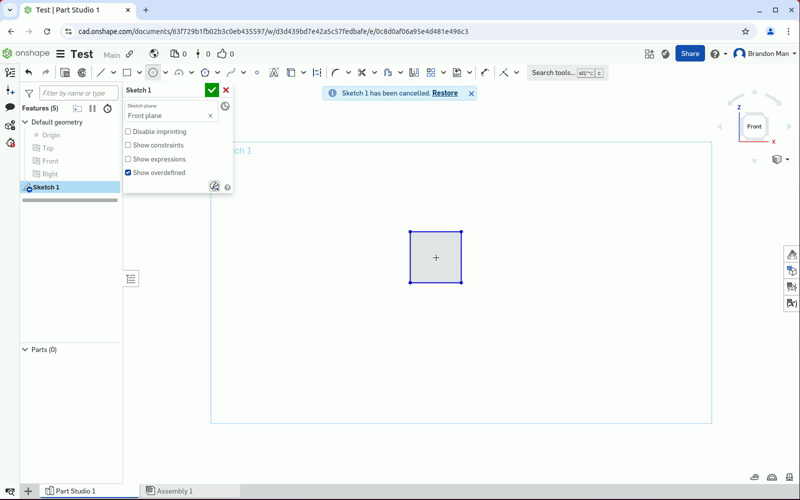
click(436, 257)
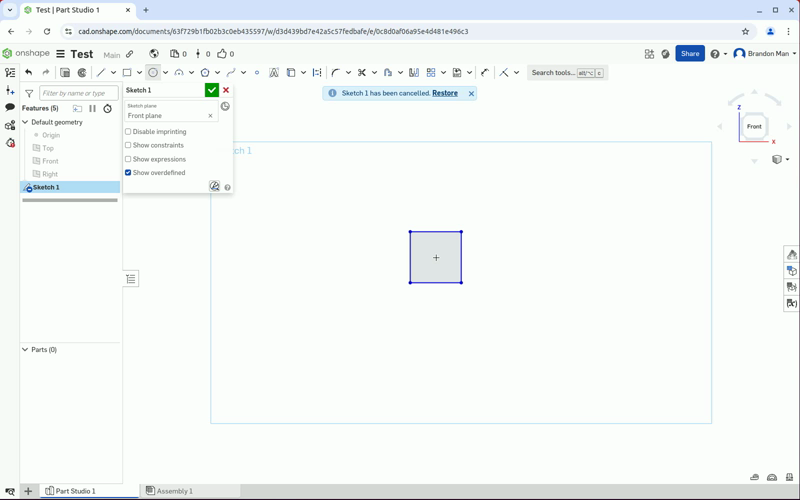
key_up(shift)
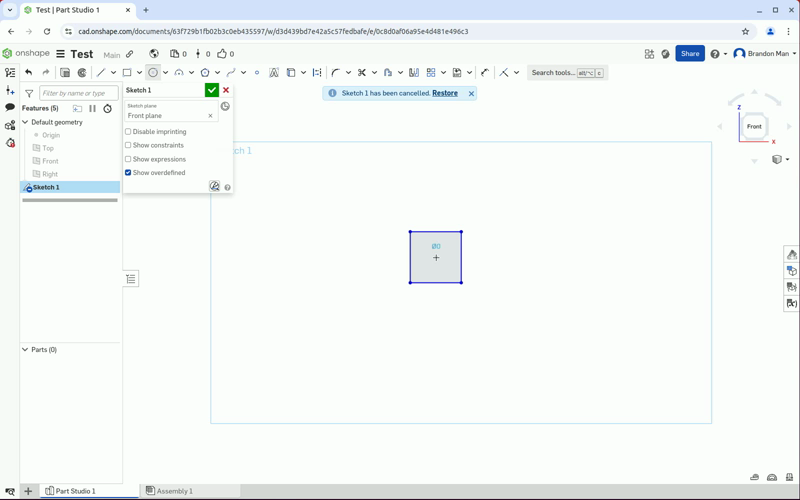
mouse_move(441, 257)
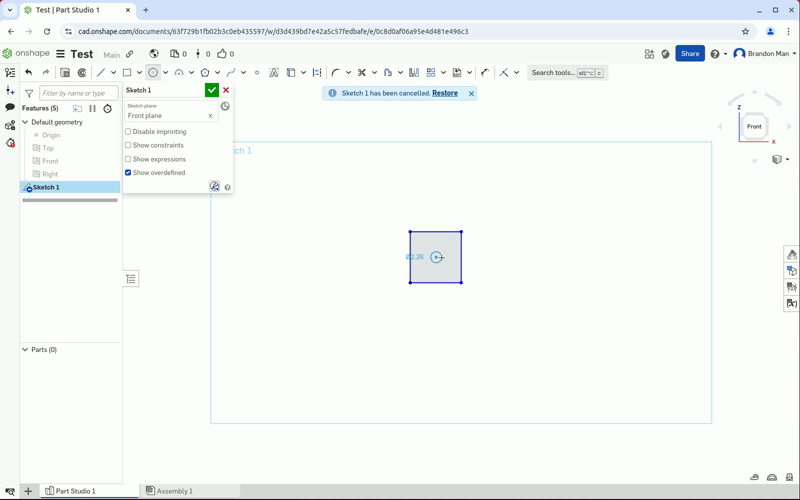
click(441, 257)
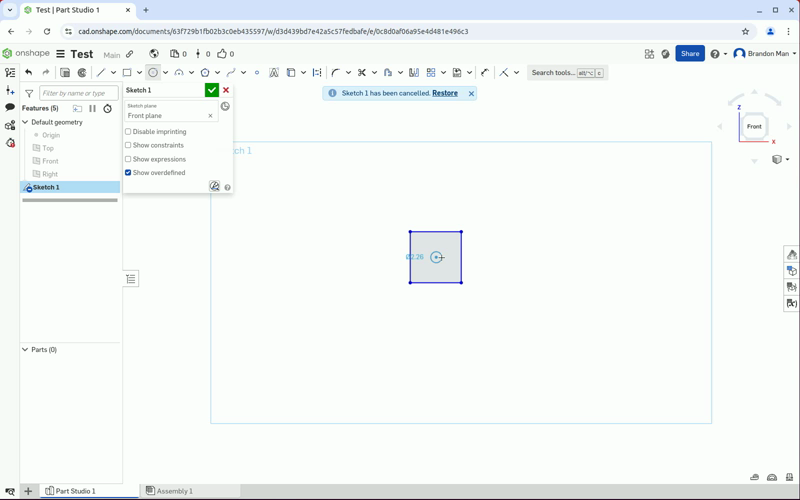
key(esc)
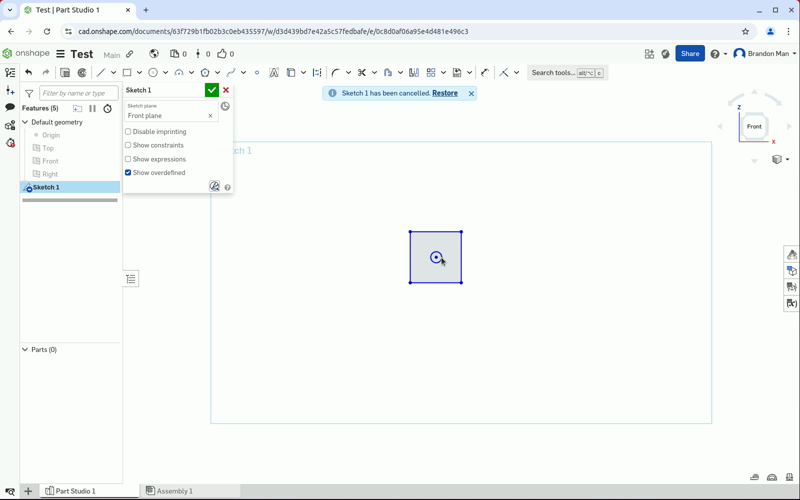
mouse_move(444, 281)
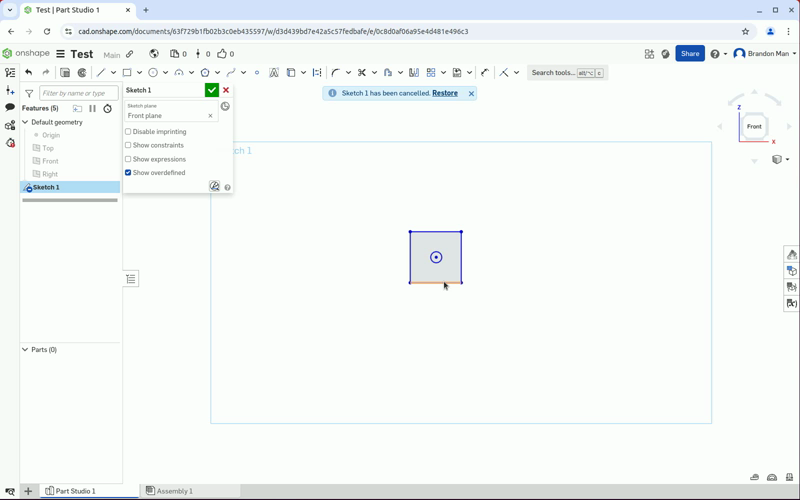
click(444, 281)
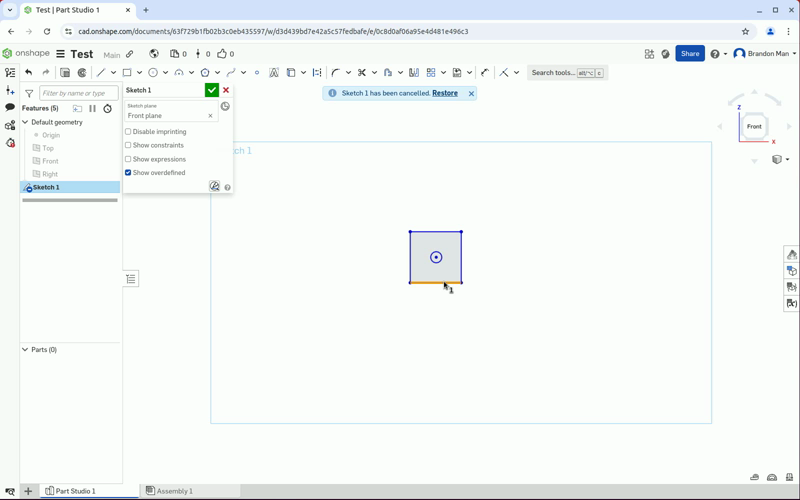
mouse_move(73, 352)
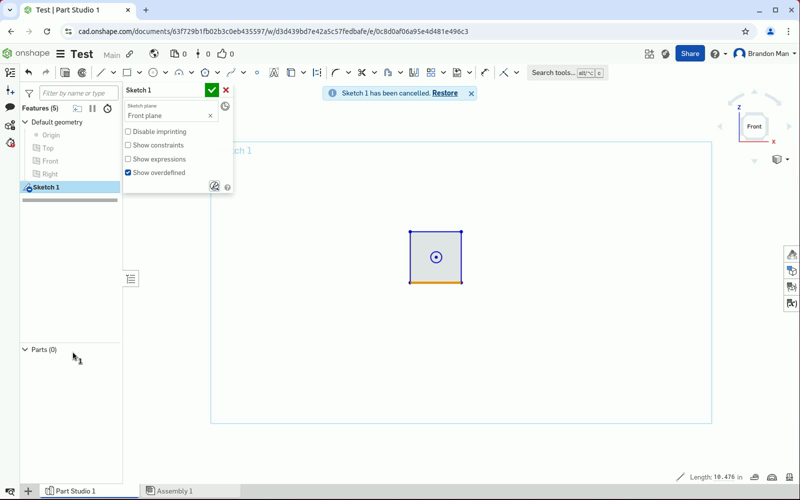
key(shift+y)
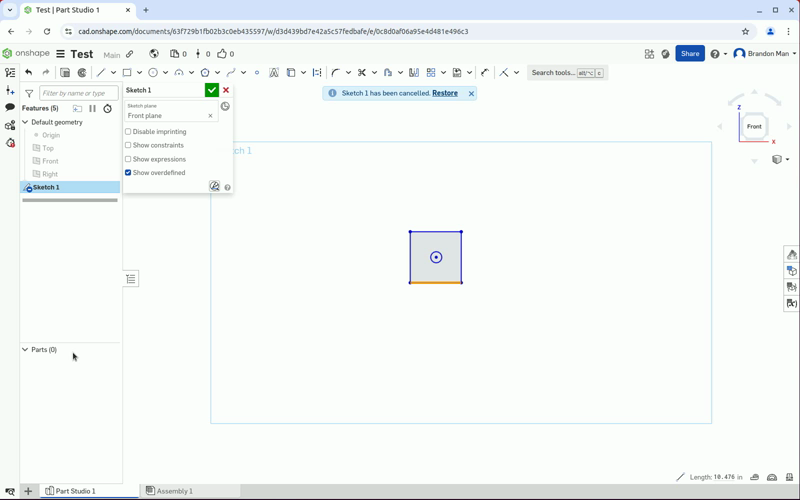
key(shift+e)
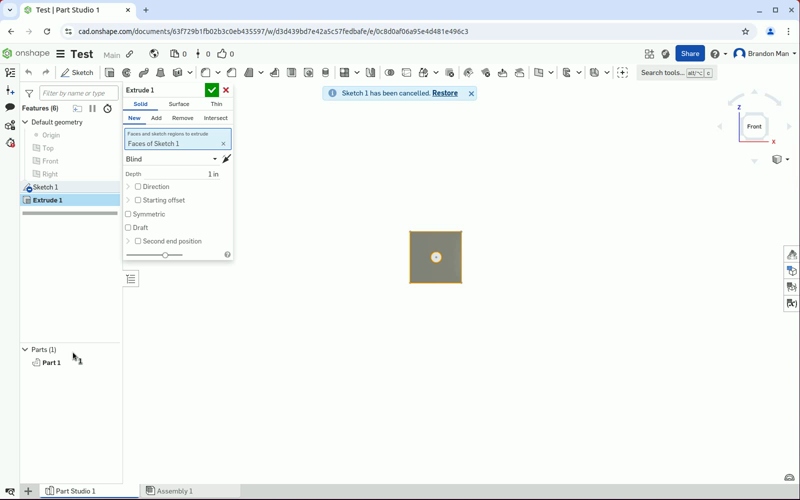
mouse_move(143, 106)
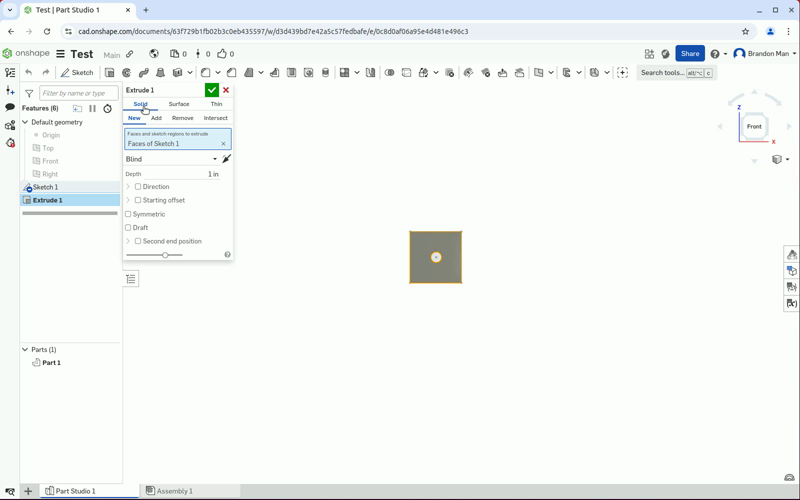
click(143, 106)
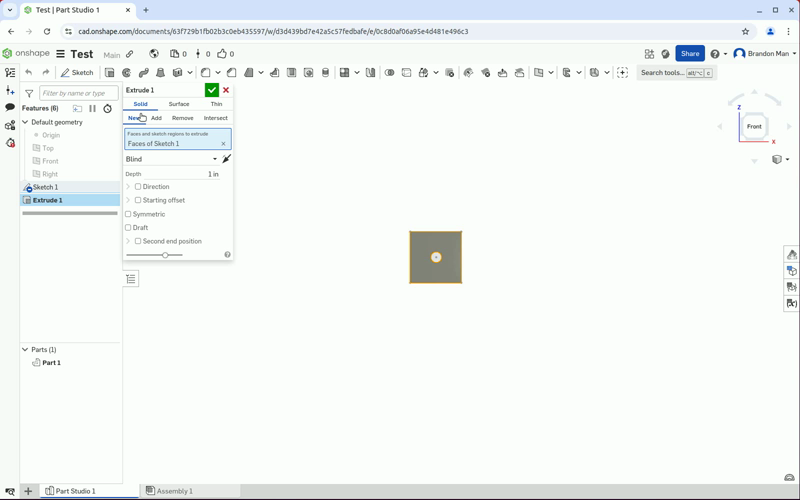
mouse_move(137, 120)
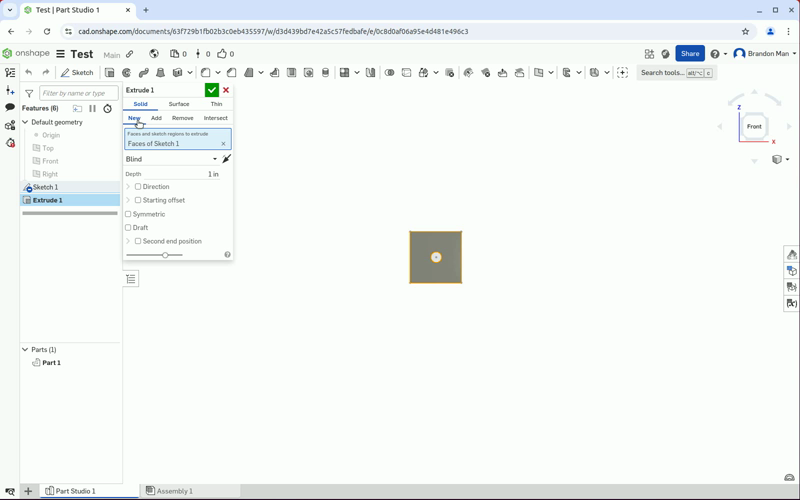
click(137, 120)
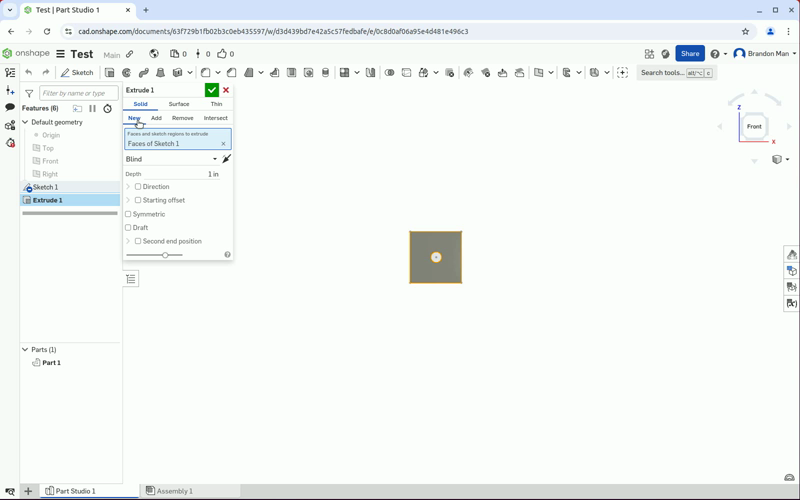
key(tab, 4)
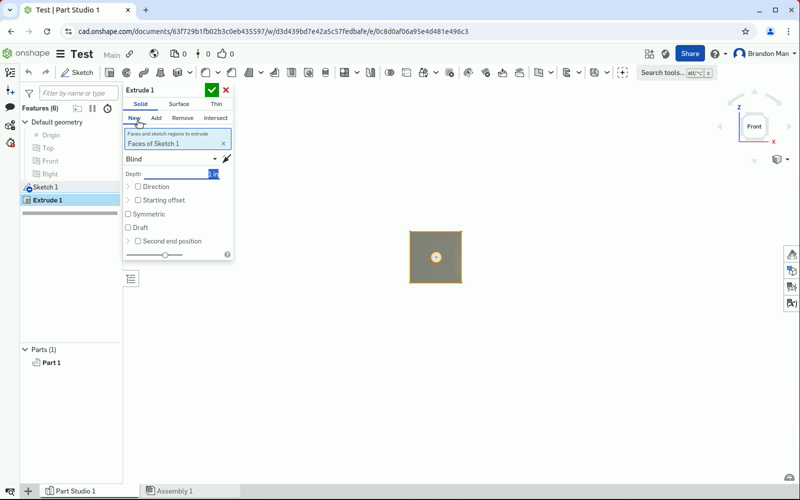
text(0.482)
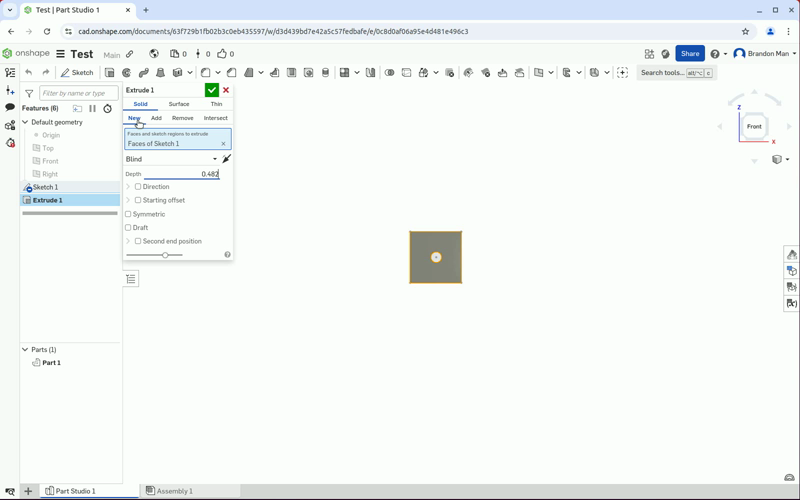
key(tab, 3)
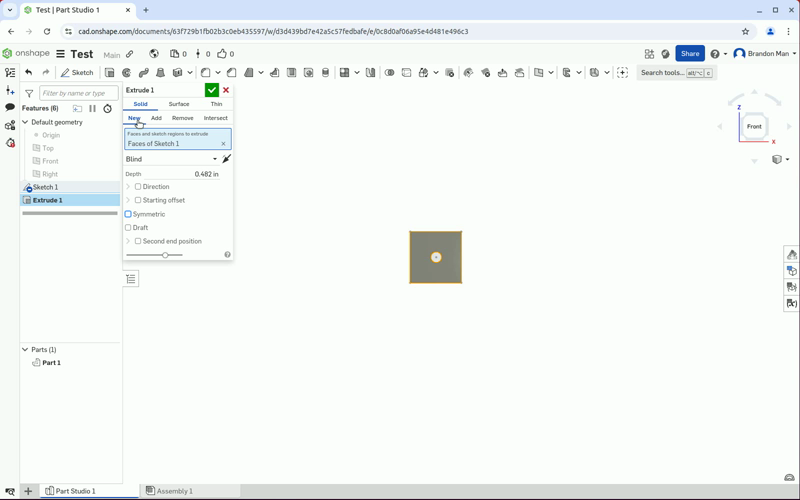
key(space)
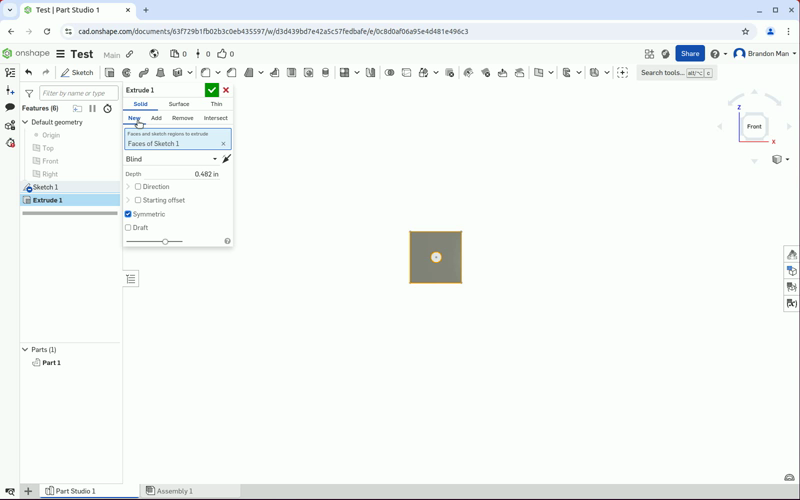
key(enter)
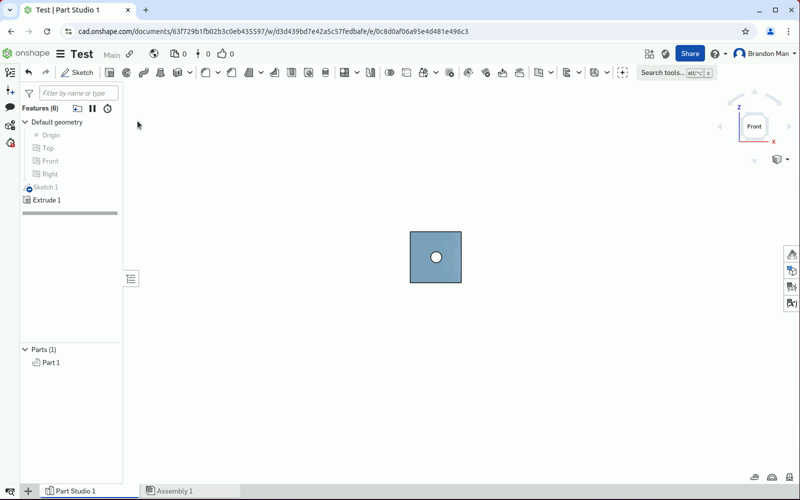
key(shift+h)
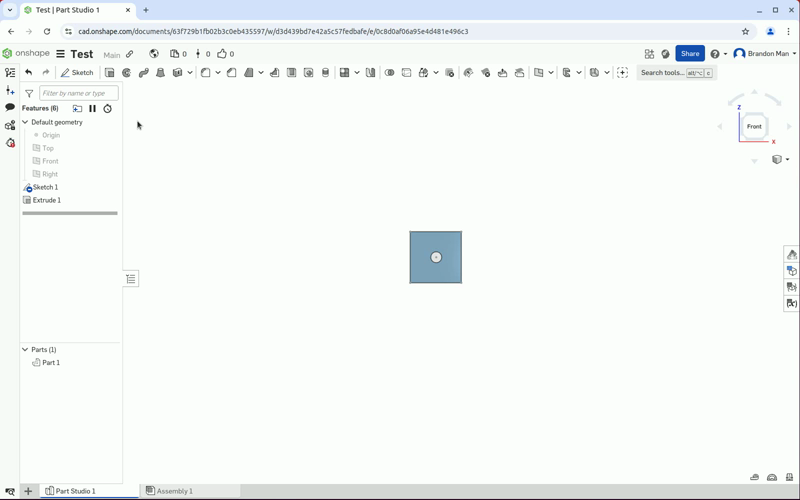
key(shift+h)
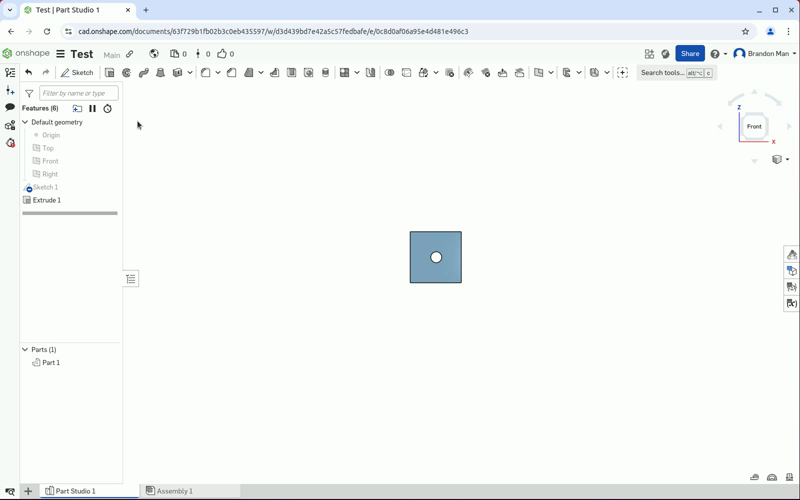
mouse_move(73, 189)
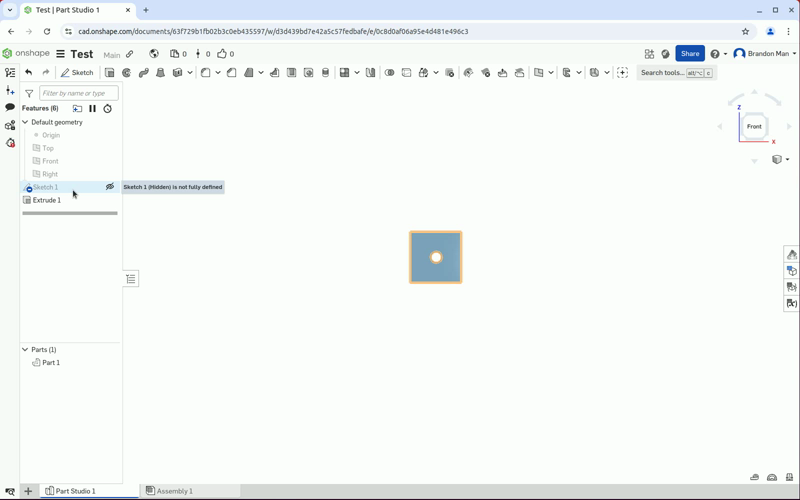
click(73, 189)
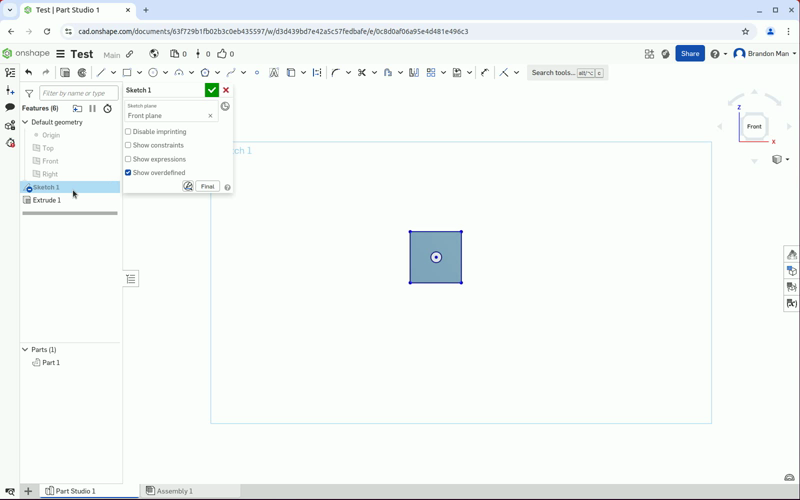
mouse_move(229, 92)
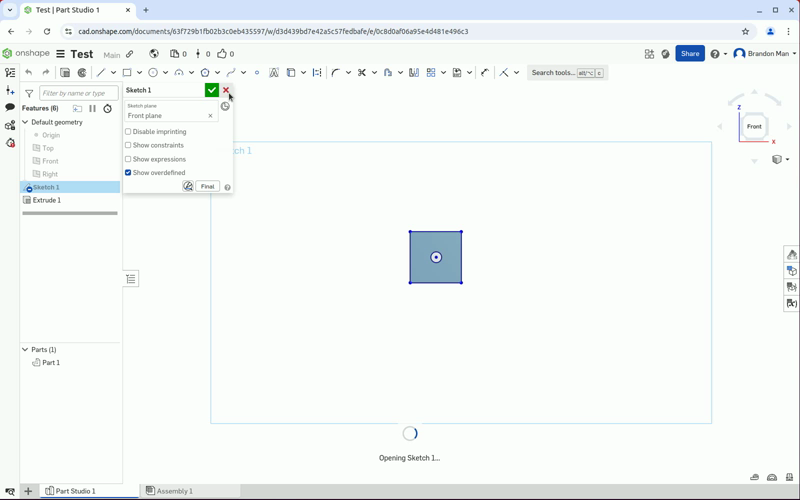
click(229, 92)
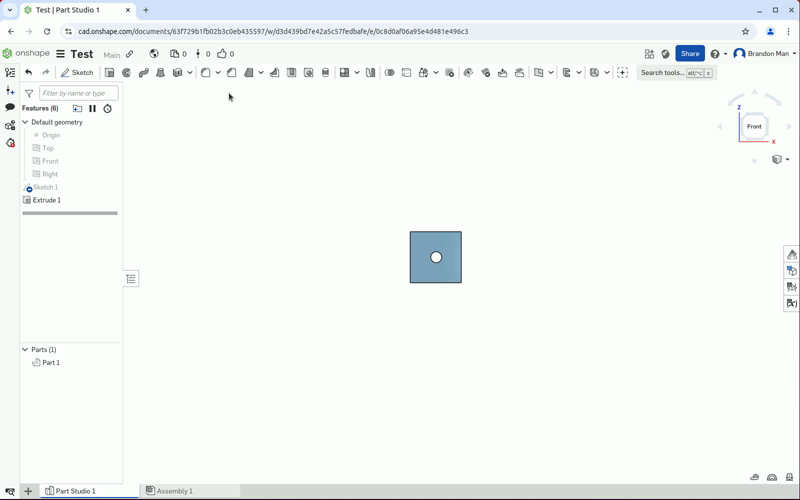
mouse_move(73, 352)
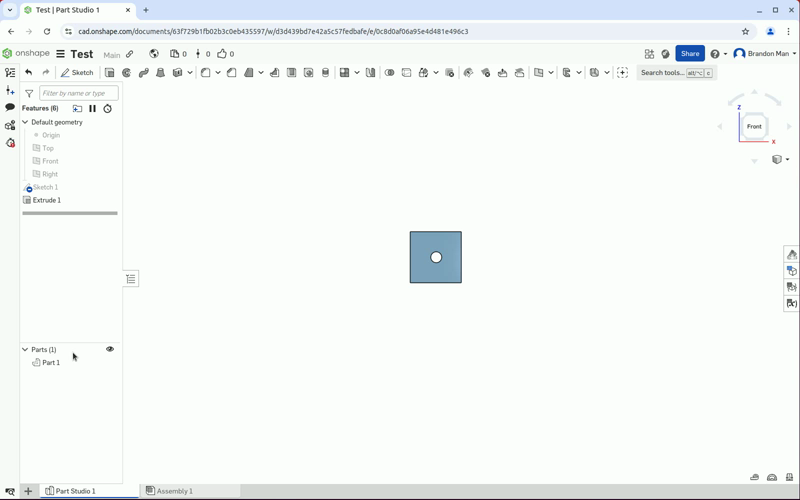
key(y)
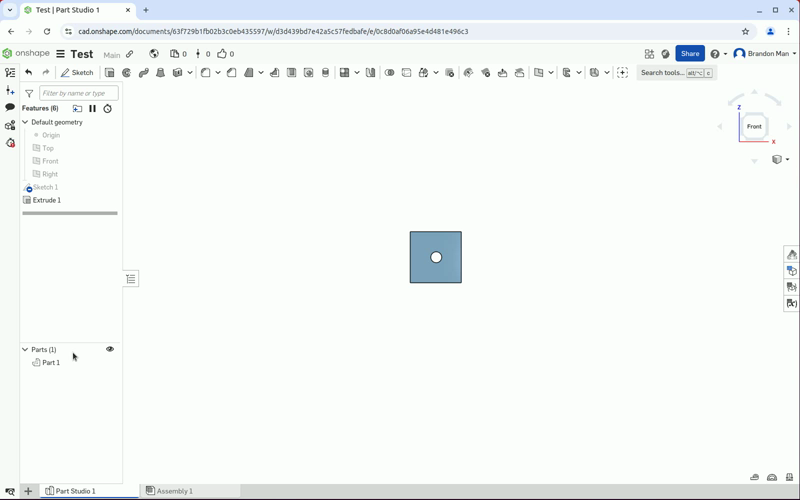
key(shift+p)
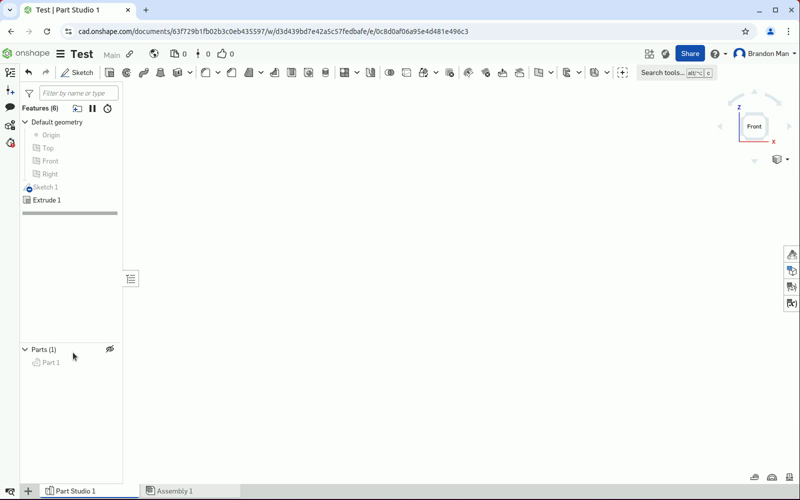
key(space)
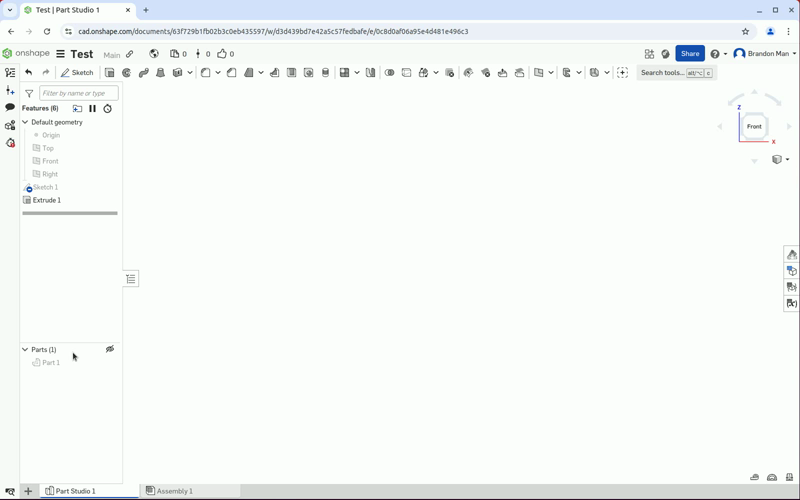
key_down(shift)
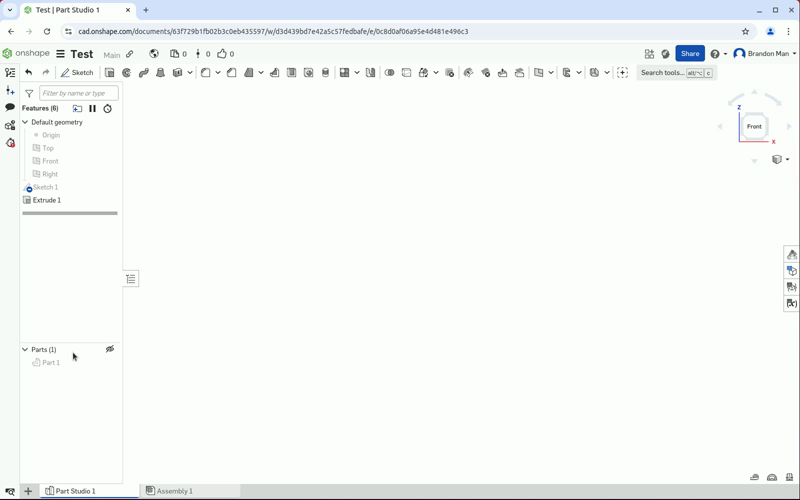
key(left)
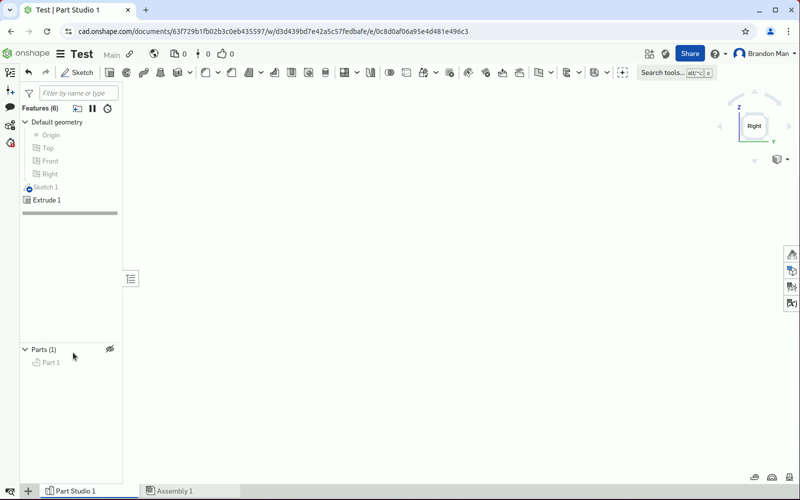
key_up(shift)
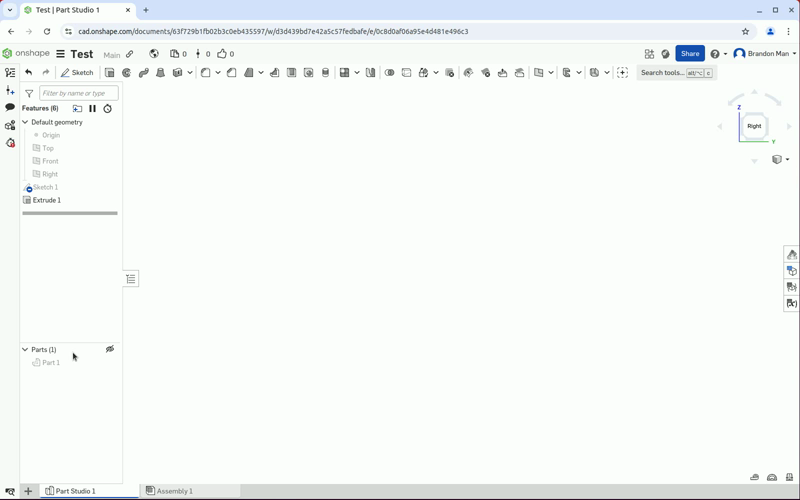
mouse_move(73, 352)
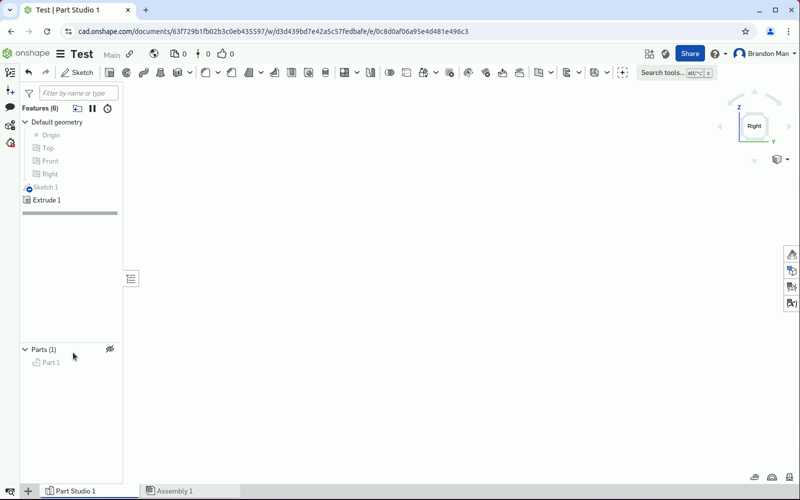
key(shift+y)
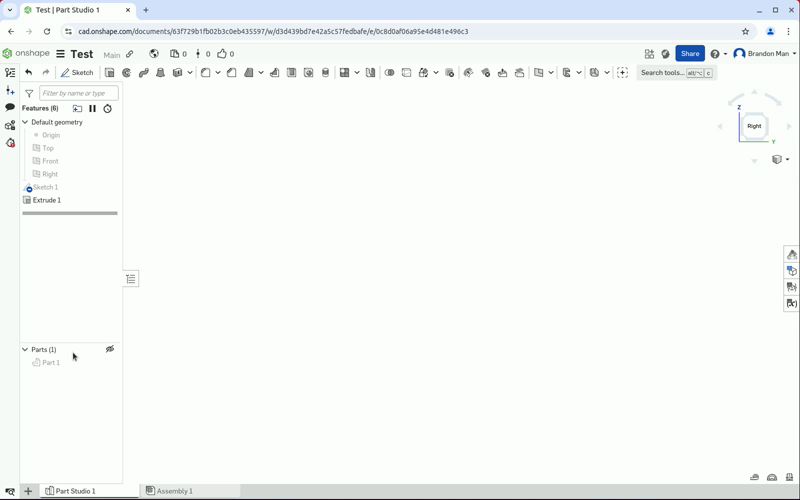
key(shift+s)
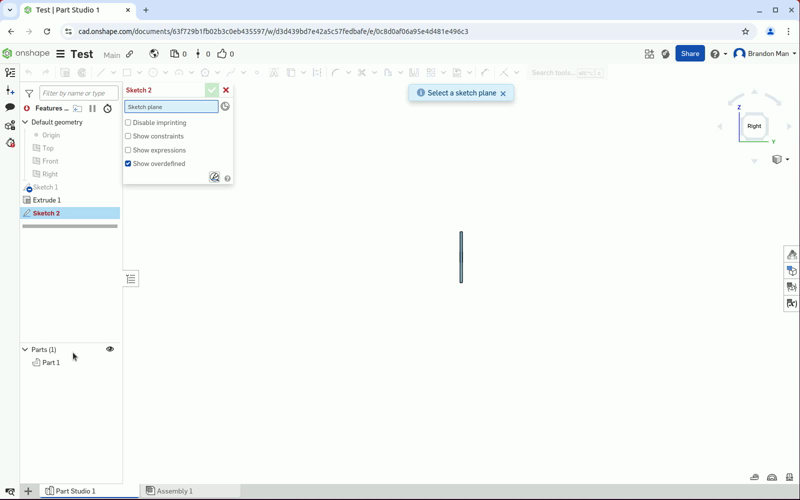
mouse_move(73, 176)
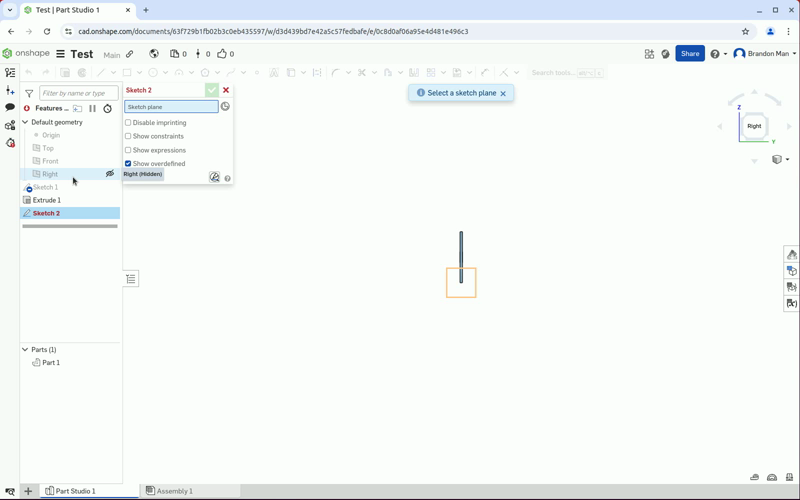
click(73, 176)
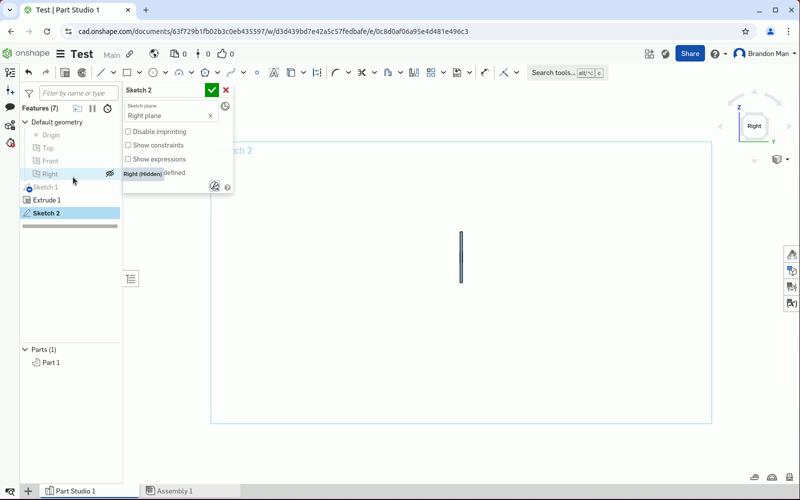
mouse_move(73, 352)
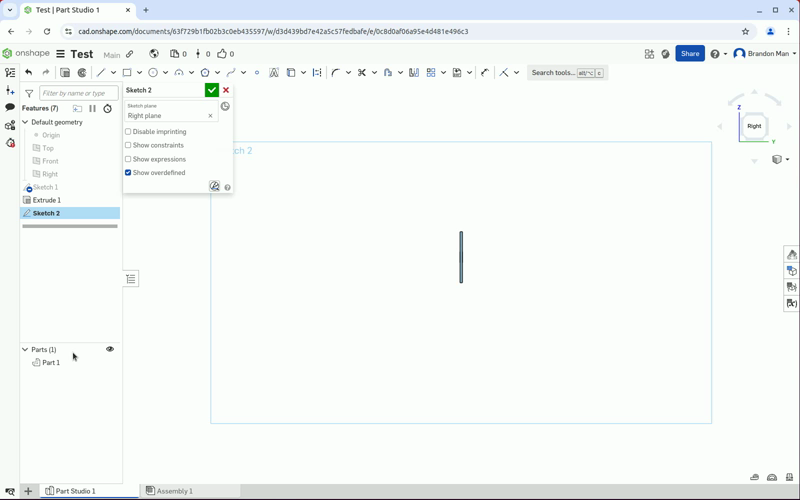
key(y)
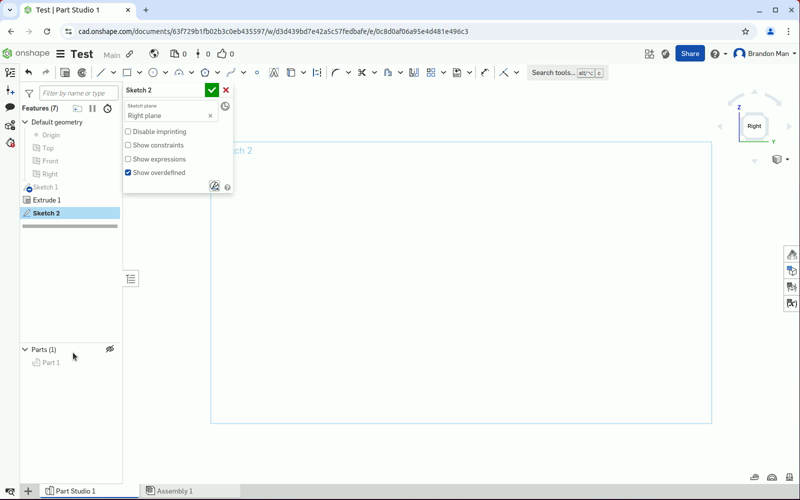
key(l)
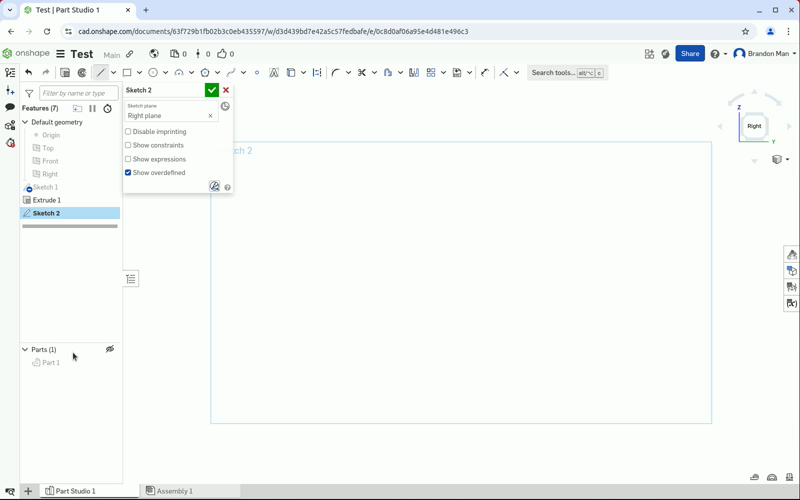
key_down(shift)
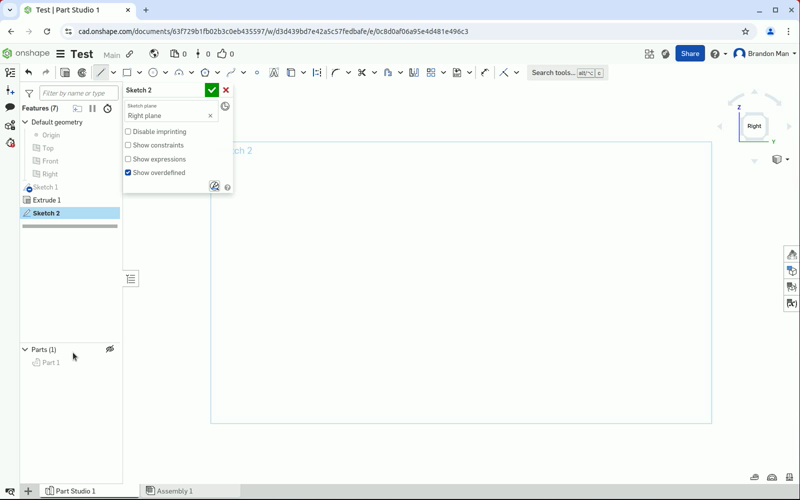
mouse_move(460, 282)
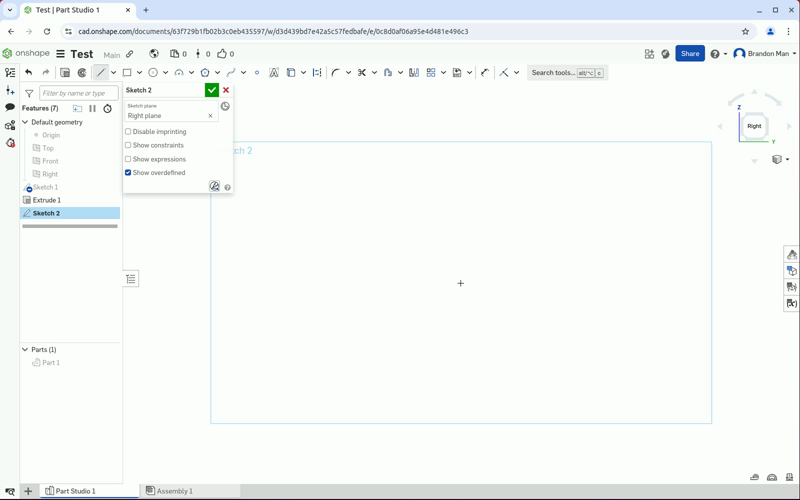
click(460, 282)
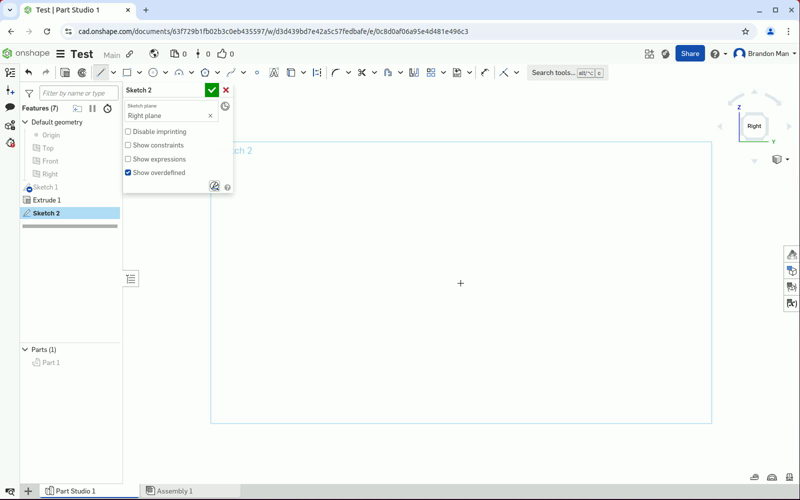
key_up(shift)
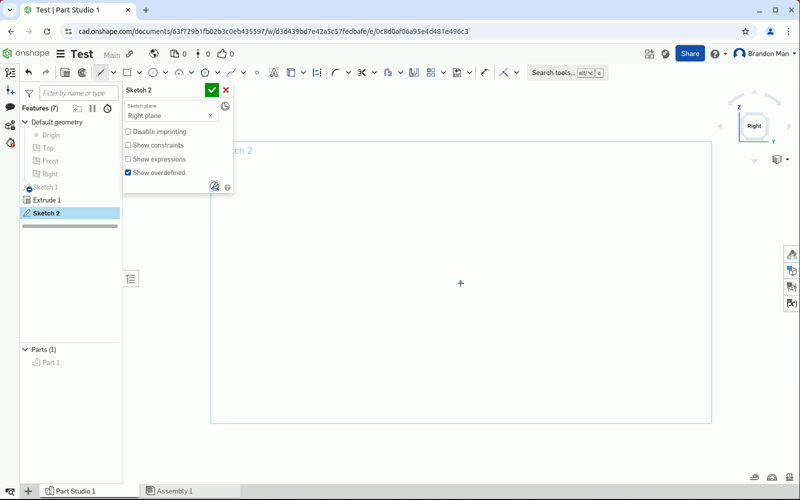
key_down(shift)
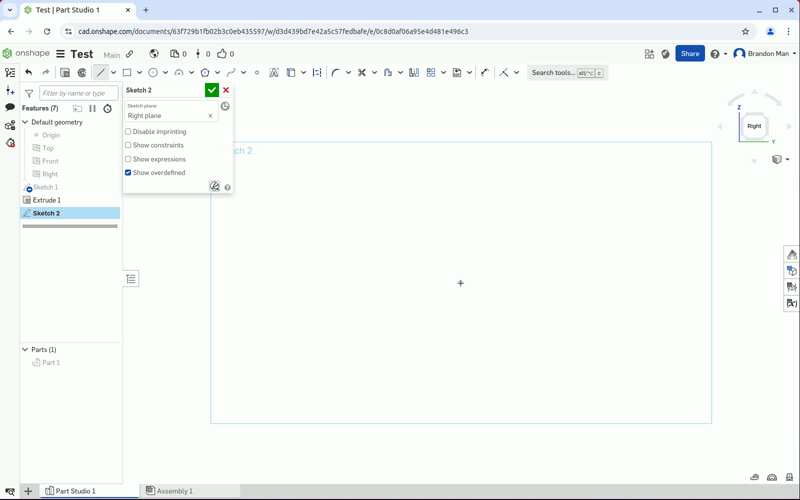
mouse_move(490, 282)
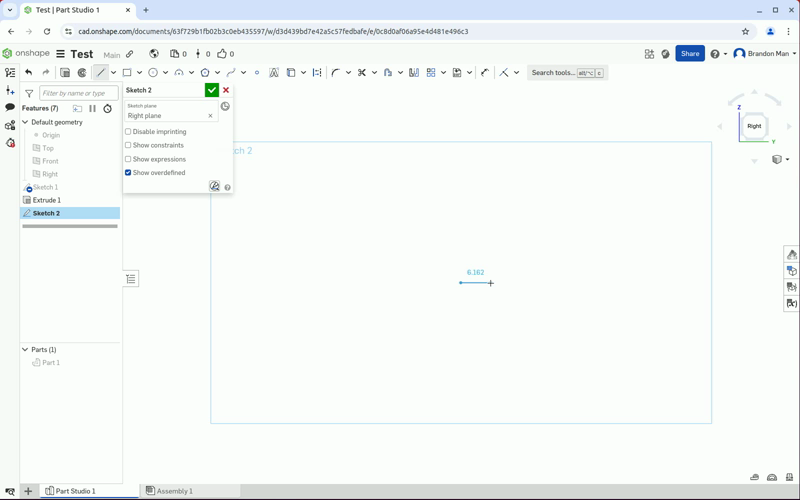
mouse_move(511, 282)
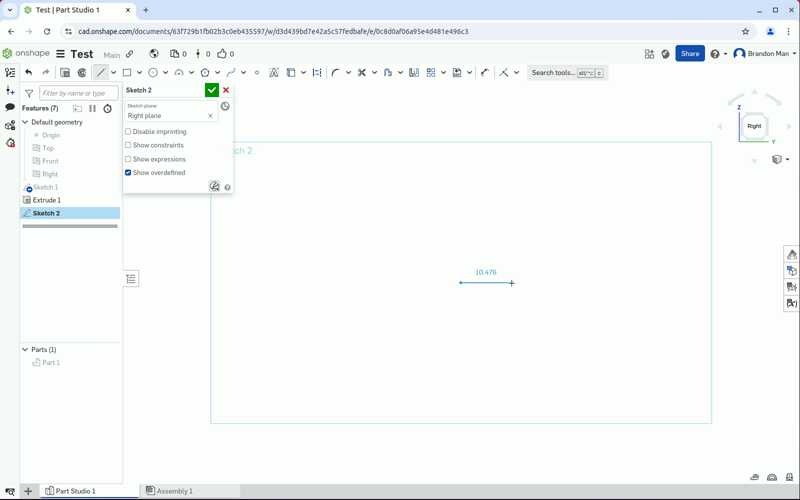
click(511, 282)
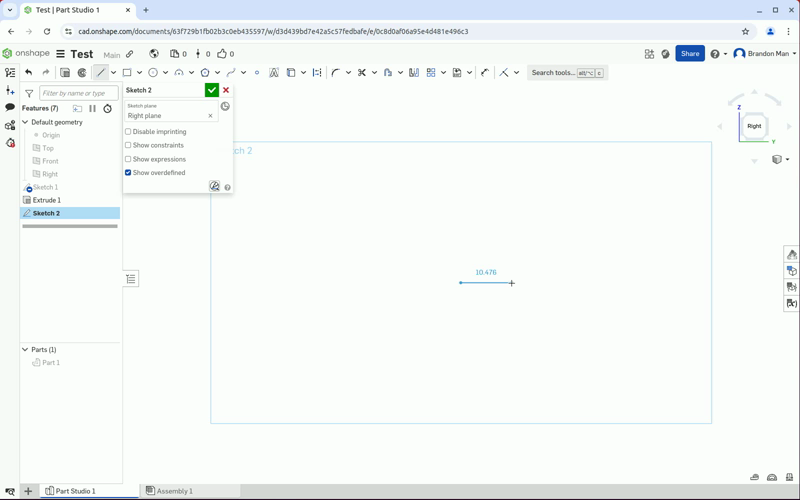
key_up(shift)
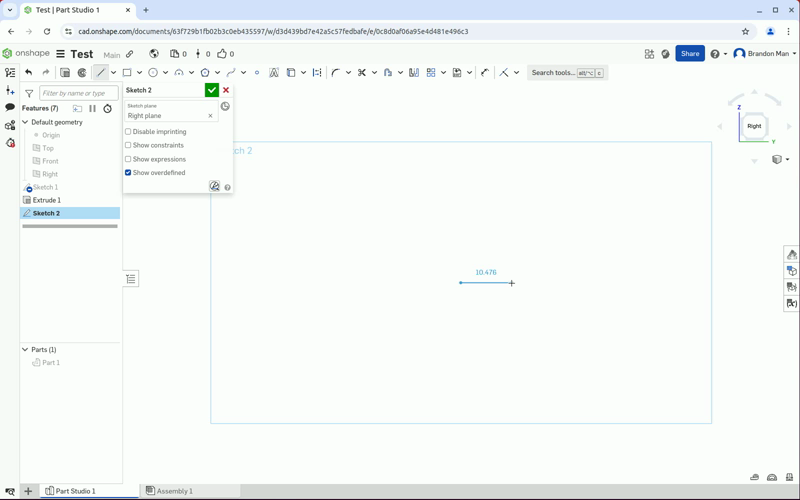
key_down(shift)
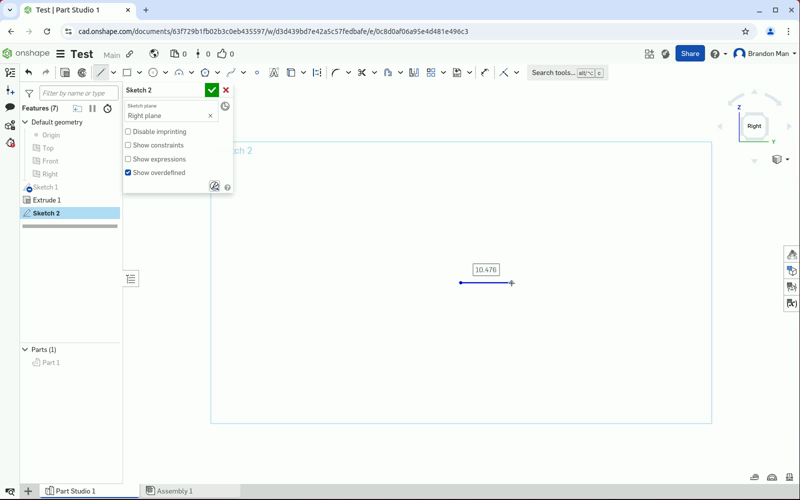
mouse_move(541, 282)
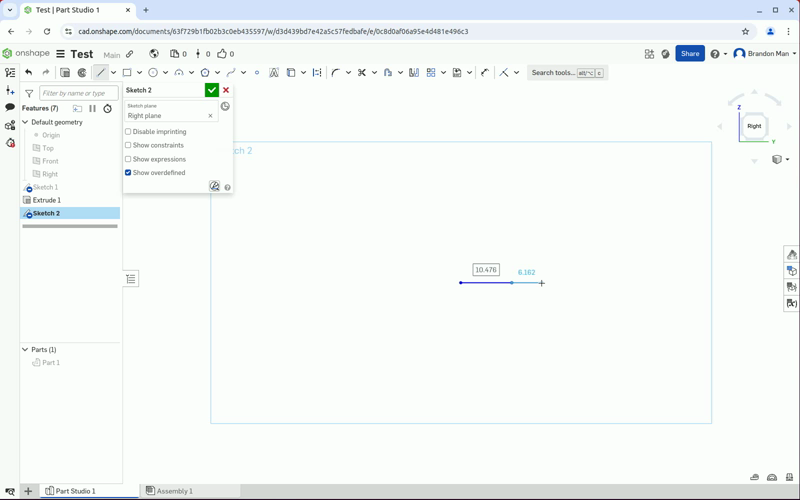
mouse_move(511, 231)
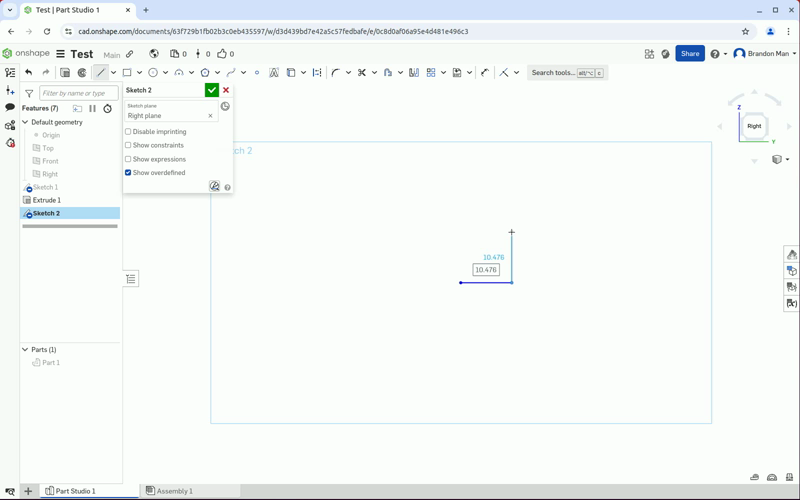
click(511, 231)
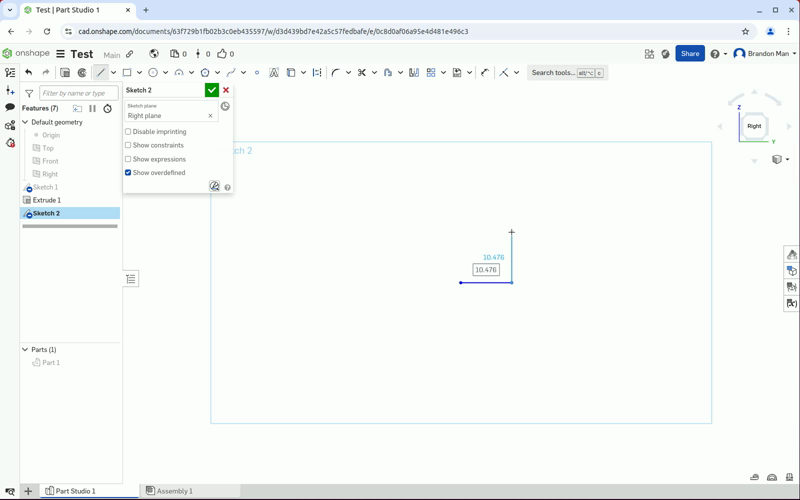
key_up(shift)
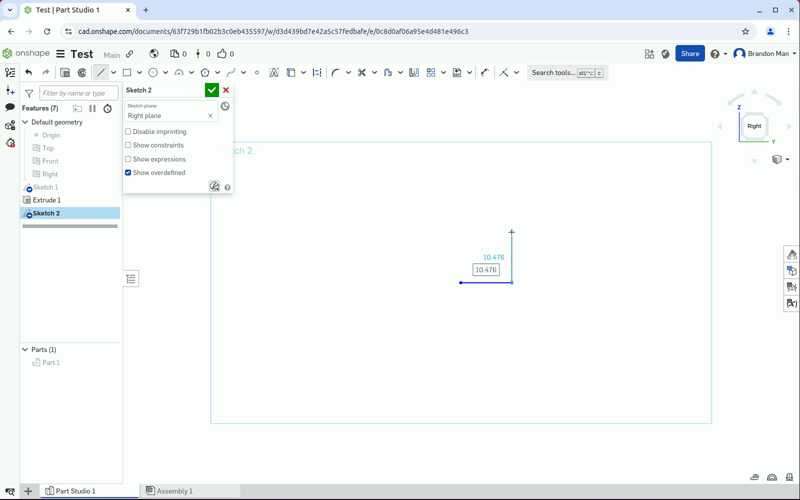
key_down(shift)
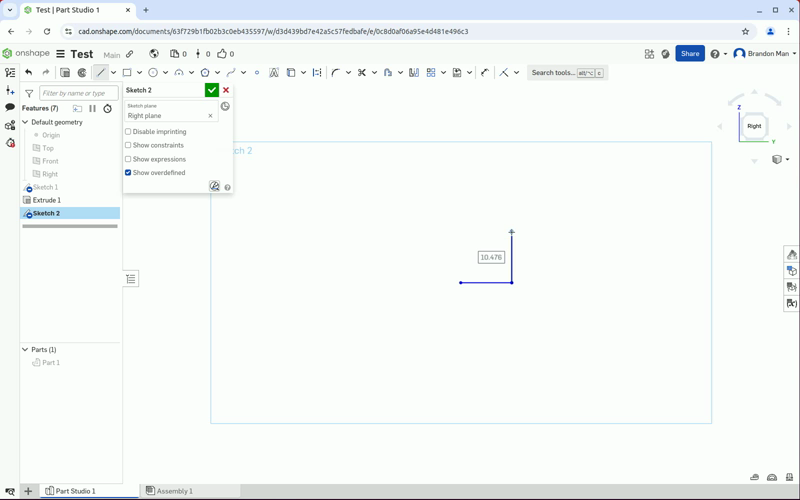
mouse_move(541, 231)
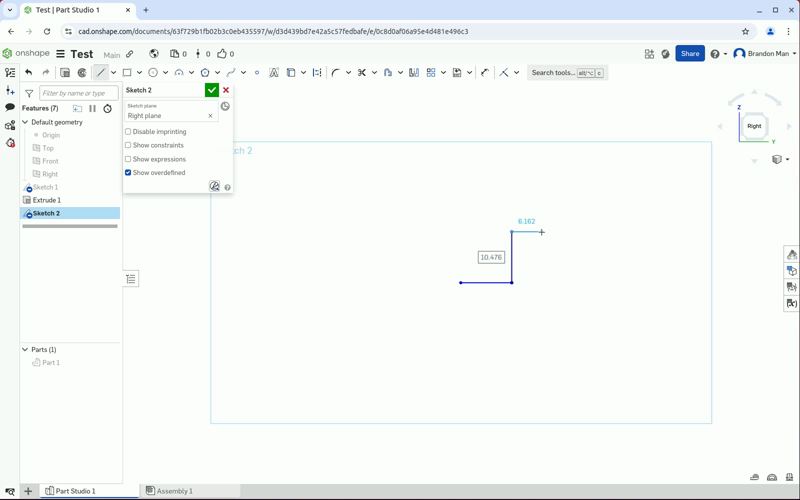
mouse_move(460, 231)
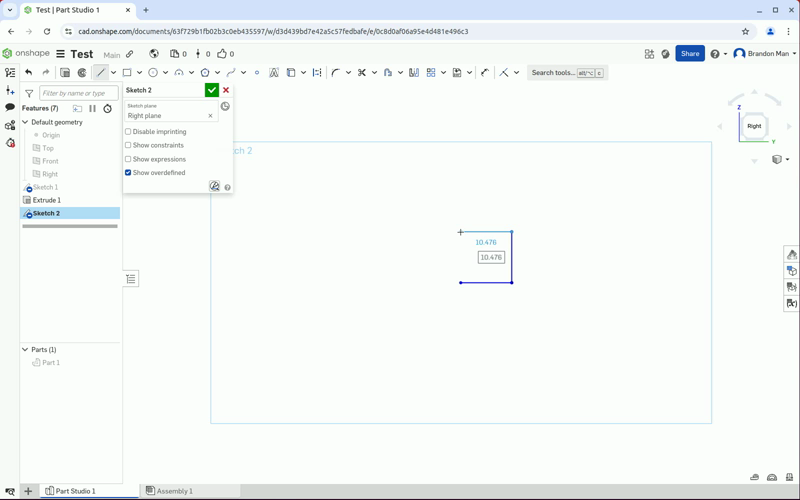
click(460, 231)
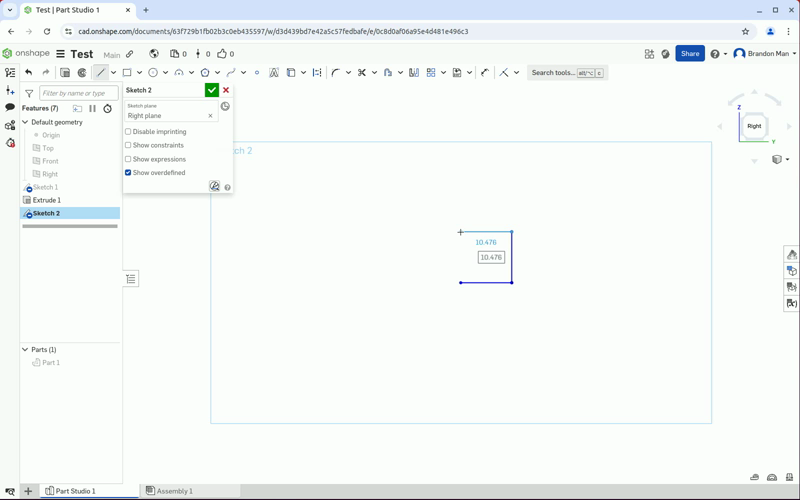
key_up(shift)
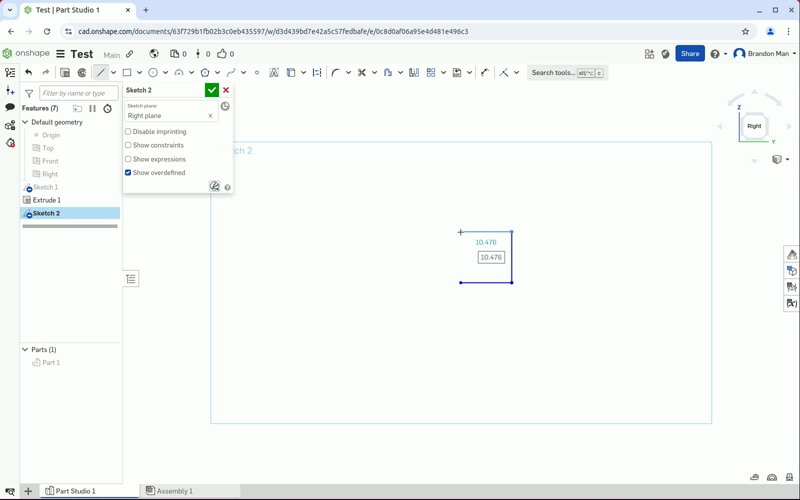
mouse_move(490, 231)
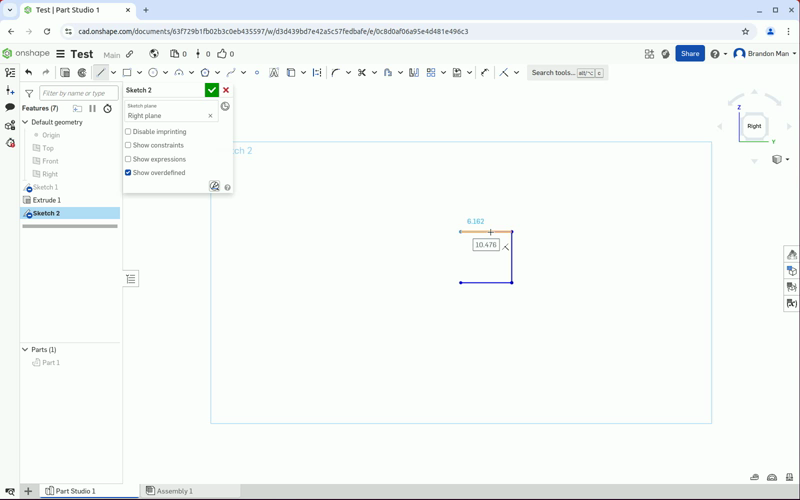
key_down(shift)
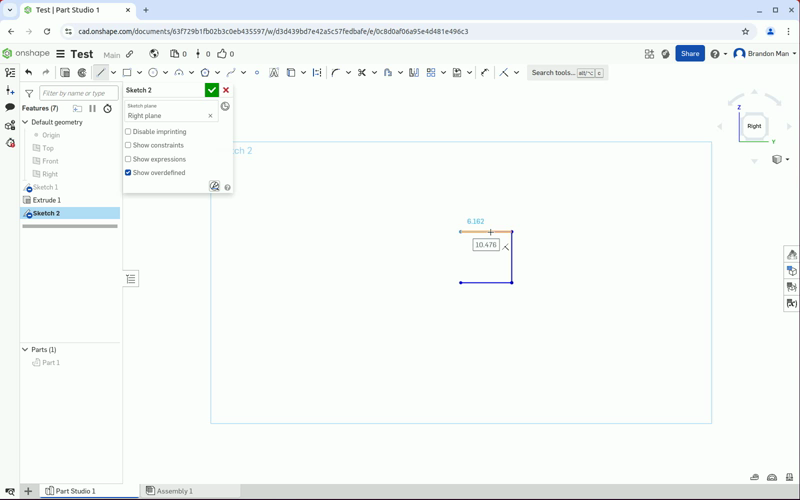
mouse_move(460, 282)
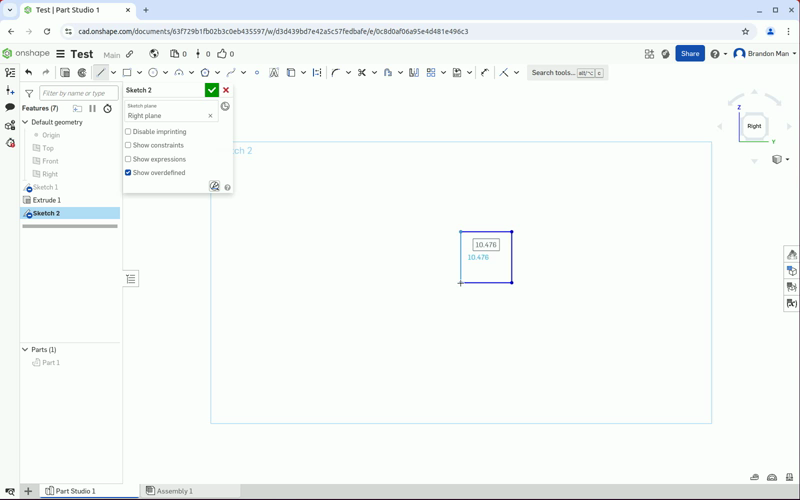
key_up(shift)
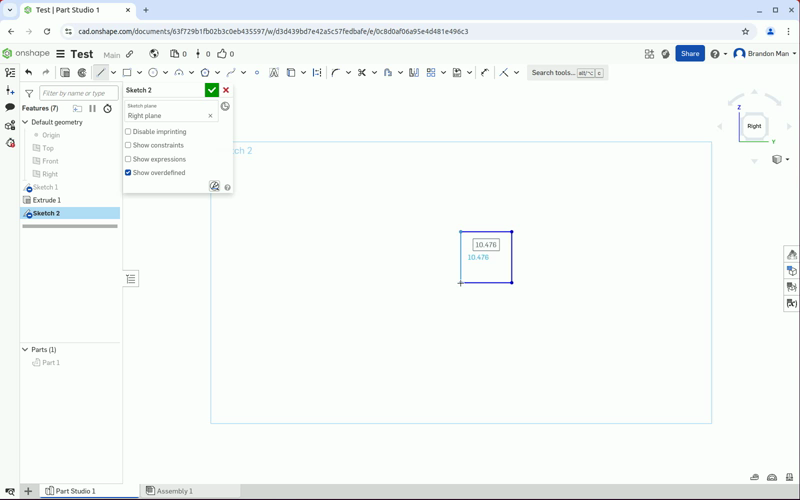
click(460, 282)
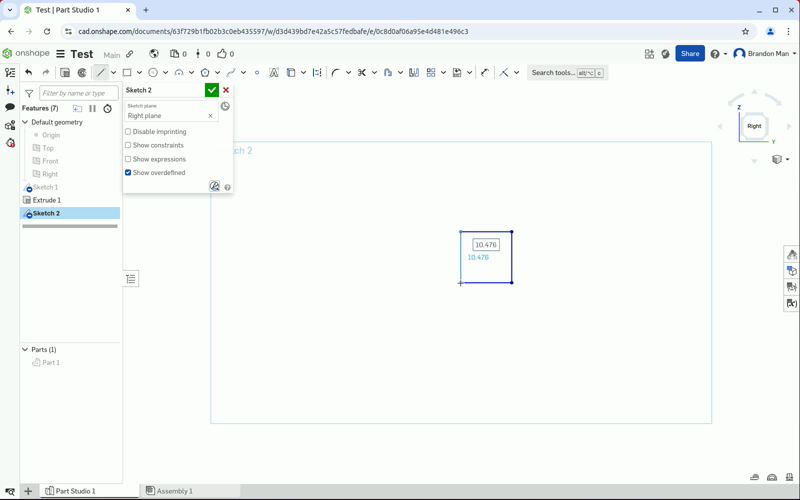
key(esc)
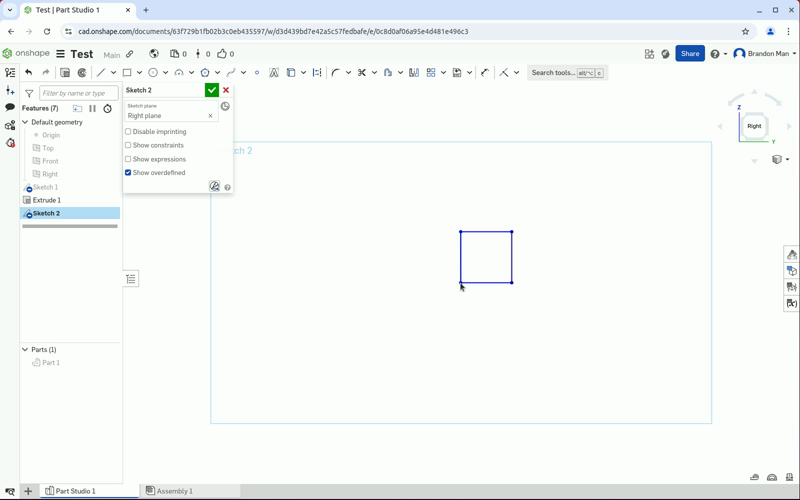
key(c)
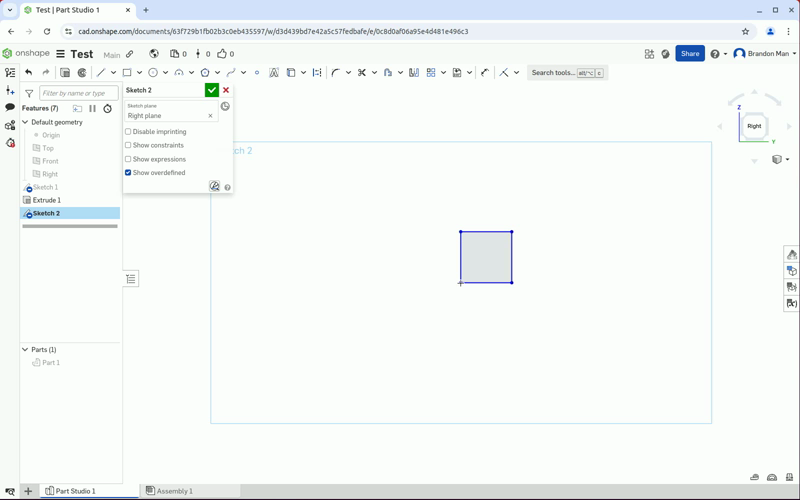
key_down(shift)
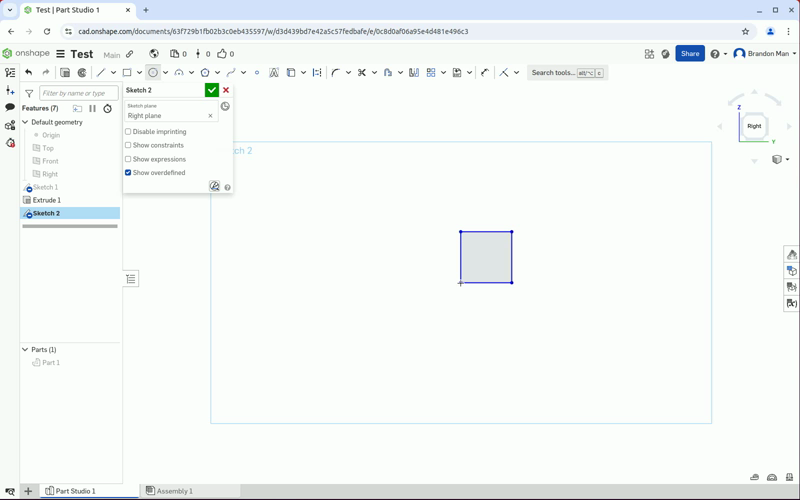
mouse_move(486, 257)
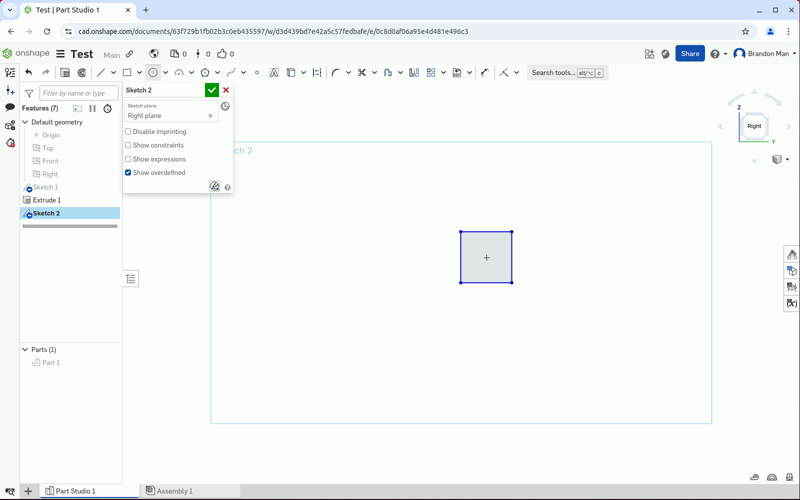
click(486, 257)
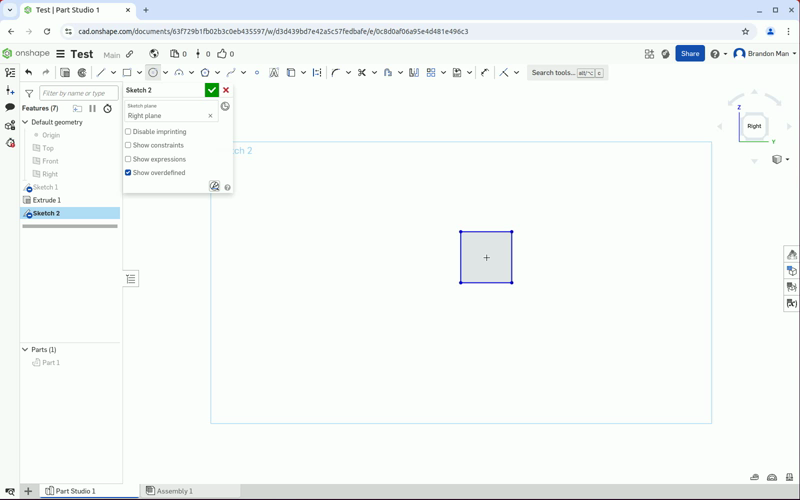
key_up(shift)
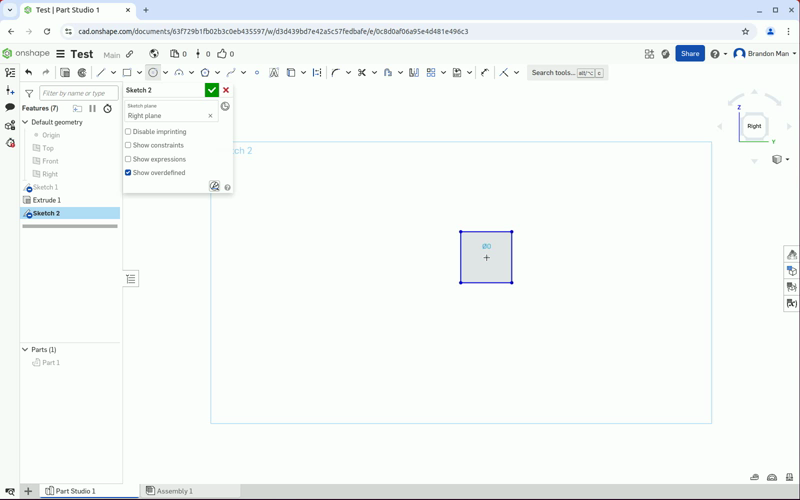
mouse_move(492, 257)
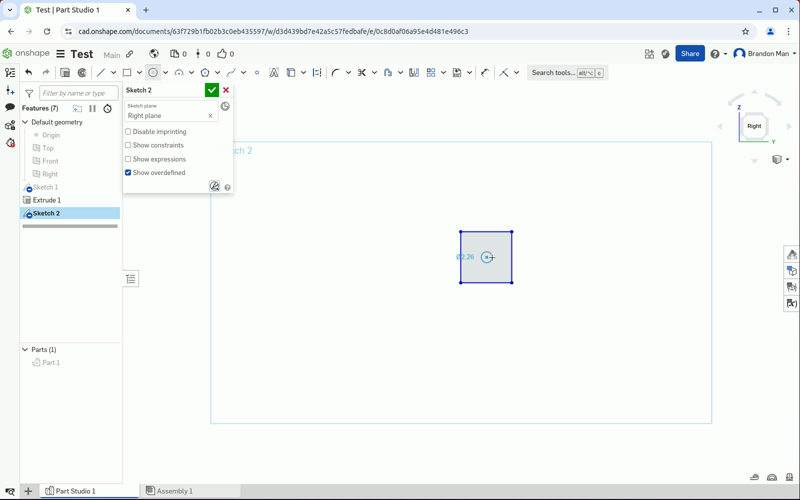
click(492, 257)
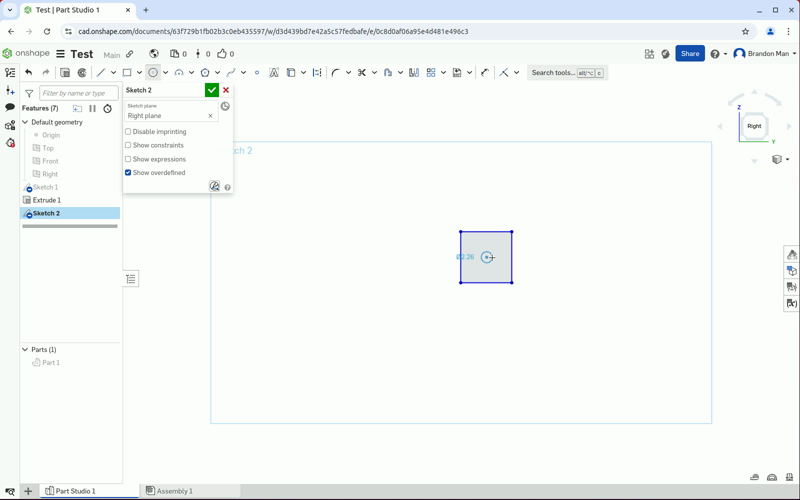
key(esc)
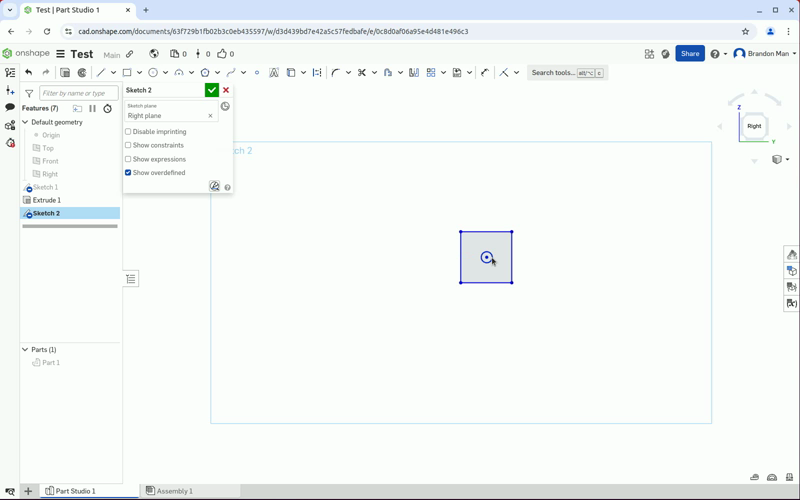
mouse_move(493, 272)
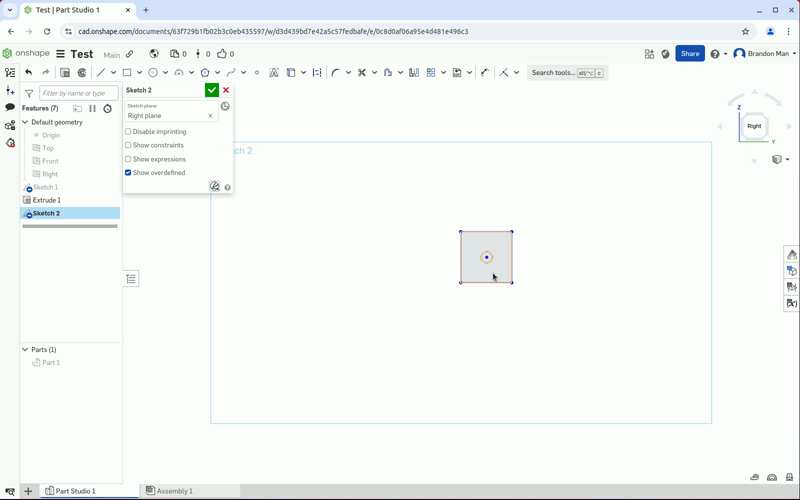
click(493, 272)
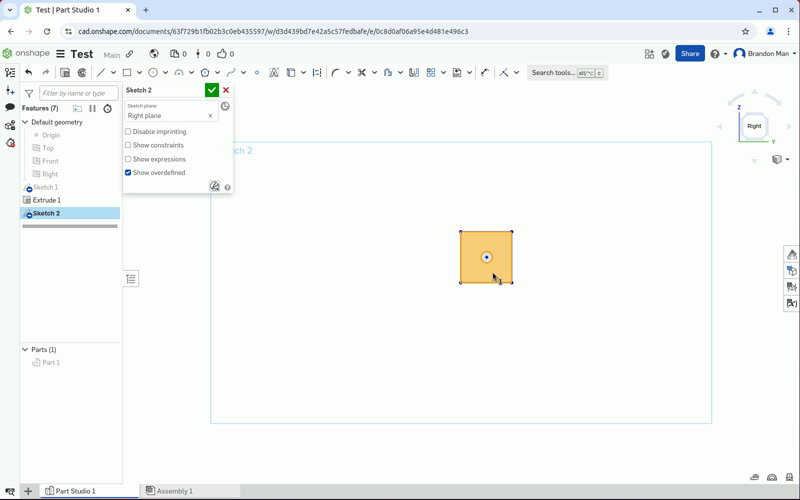
mouse_move(73, 352)
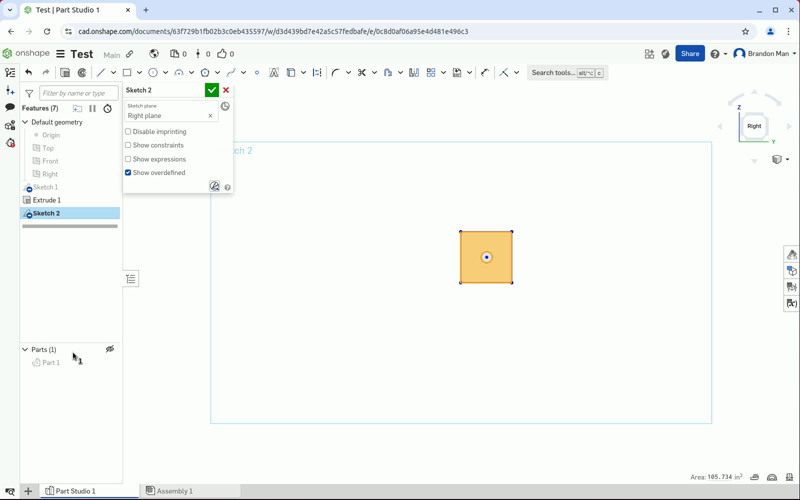
key(shift+y)
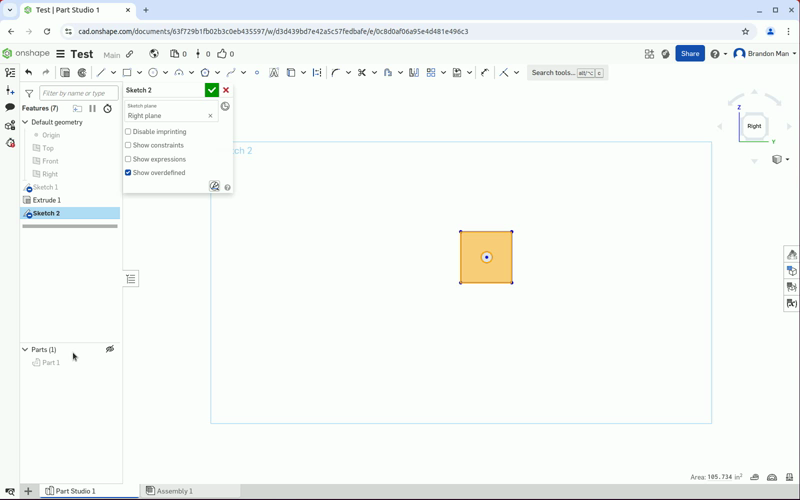
key(shift+e)
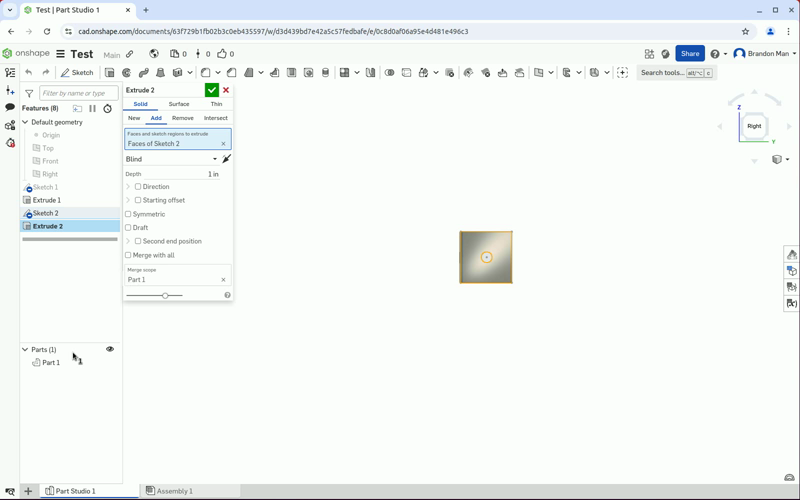
mouse_move(143, 106)
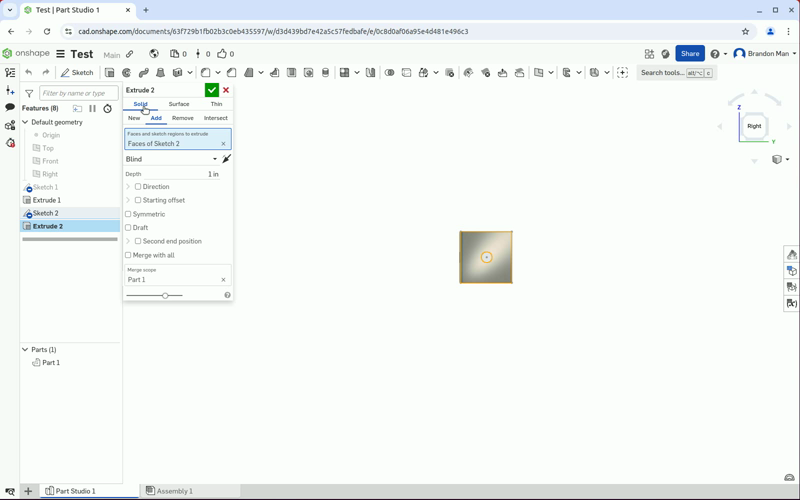
click(143, 106)
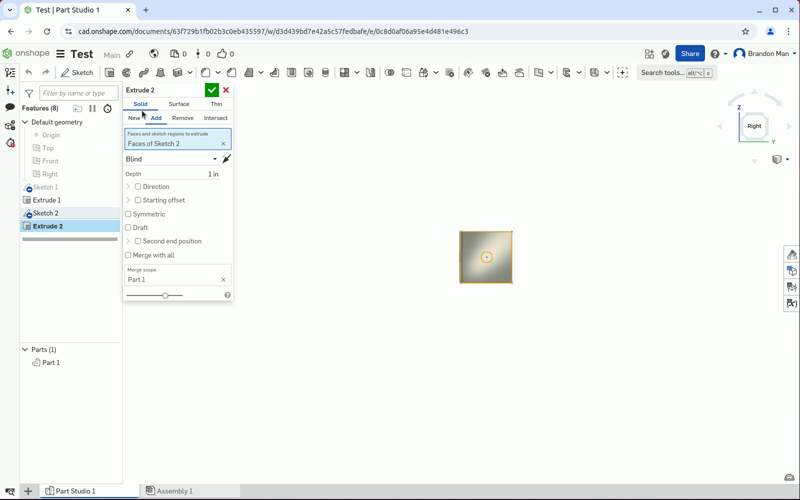
mouse_move(137, 120)
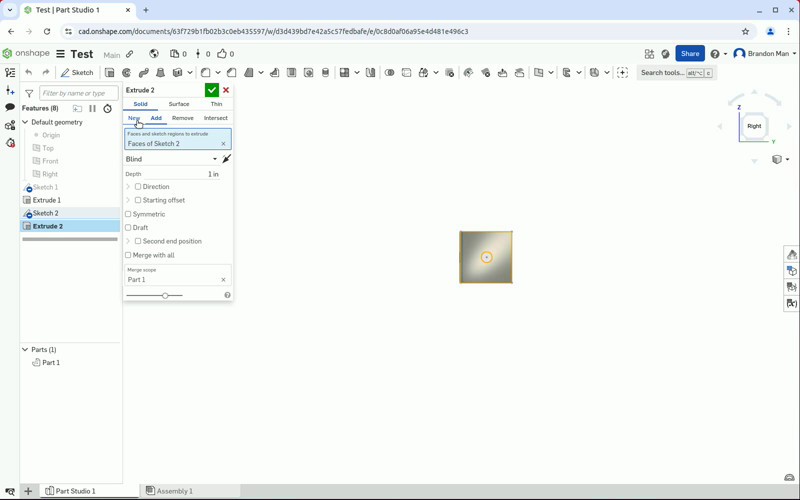
click(137, 120)
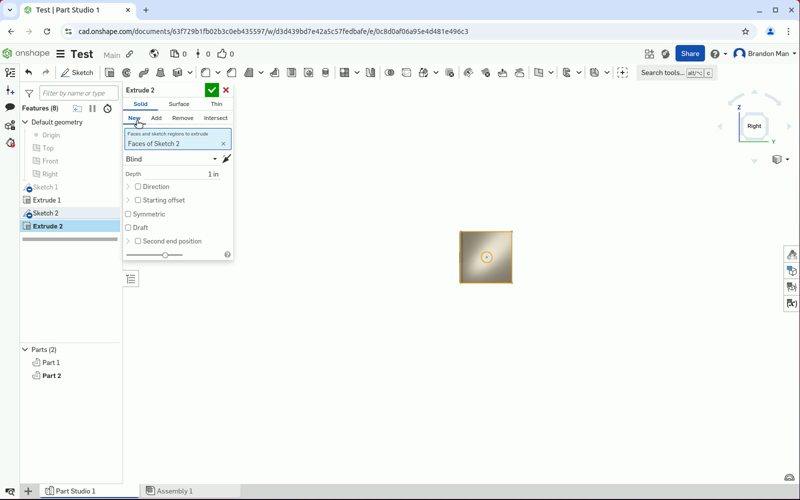
key(tab, 4)
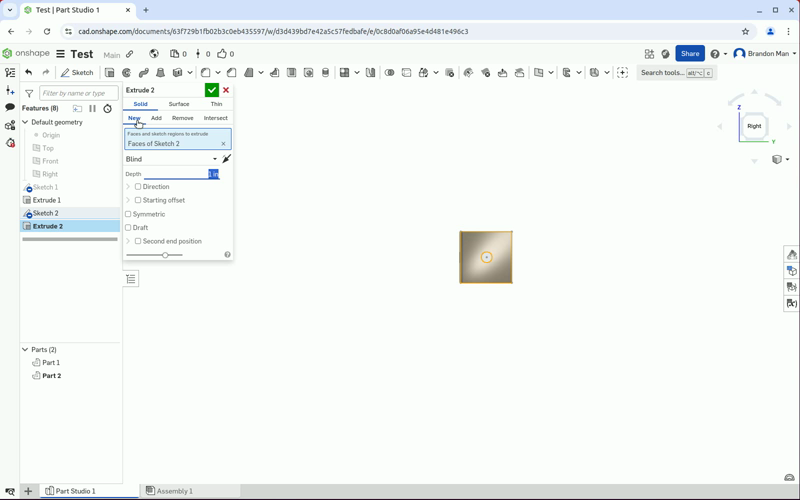
text(0.482)
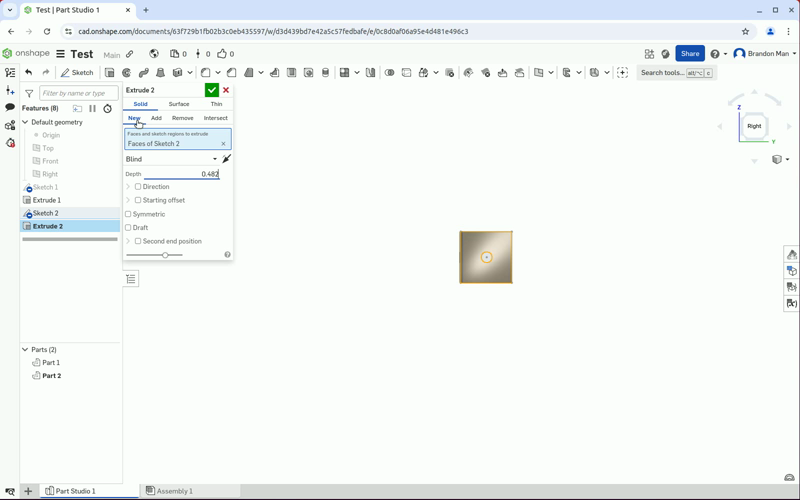
key(tab, 3)
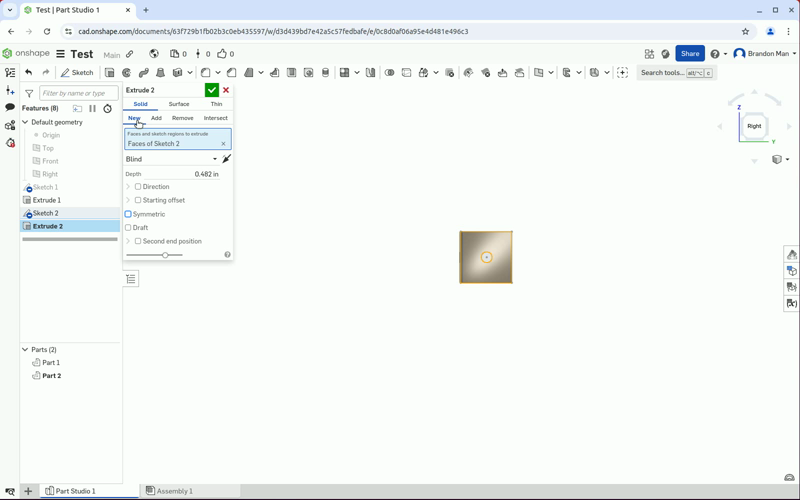
key(space)
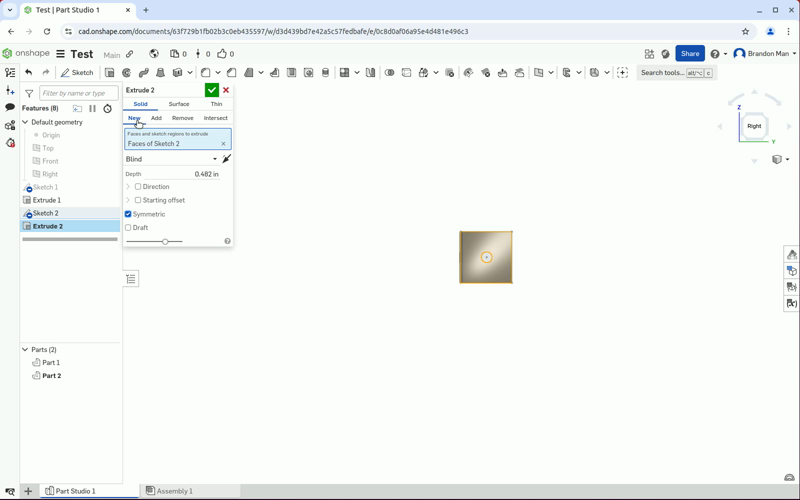
key(enter)
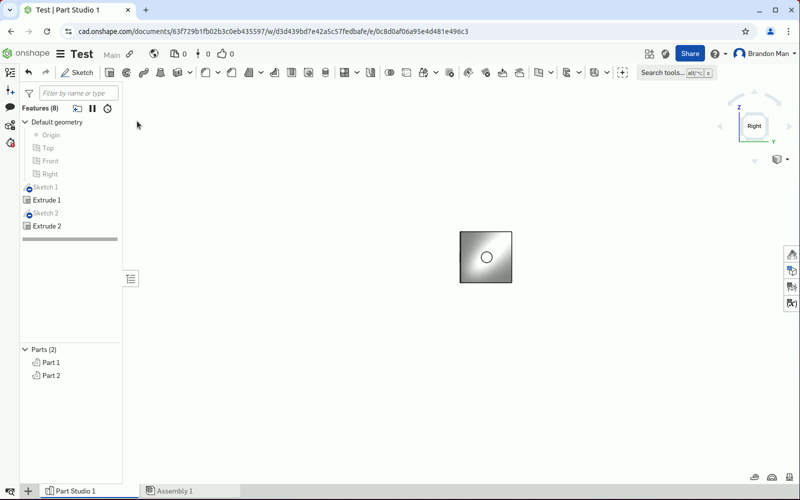
key(shift+h)
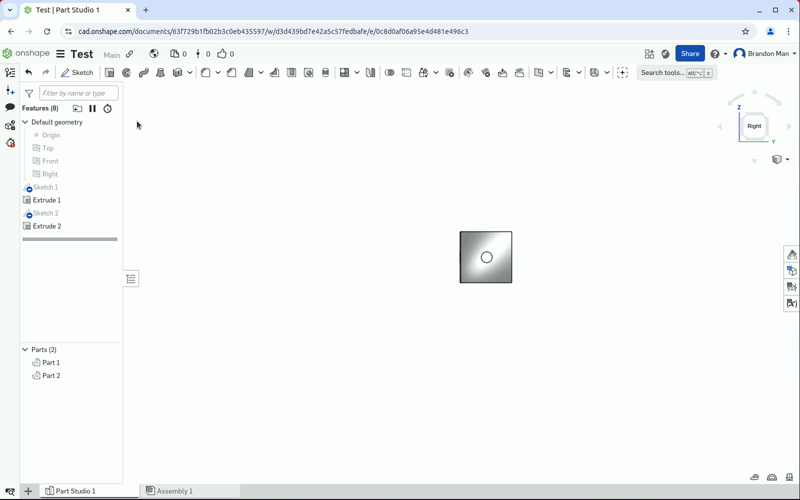
key(shift+h)
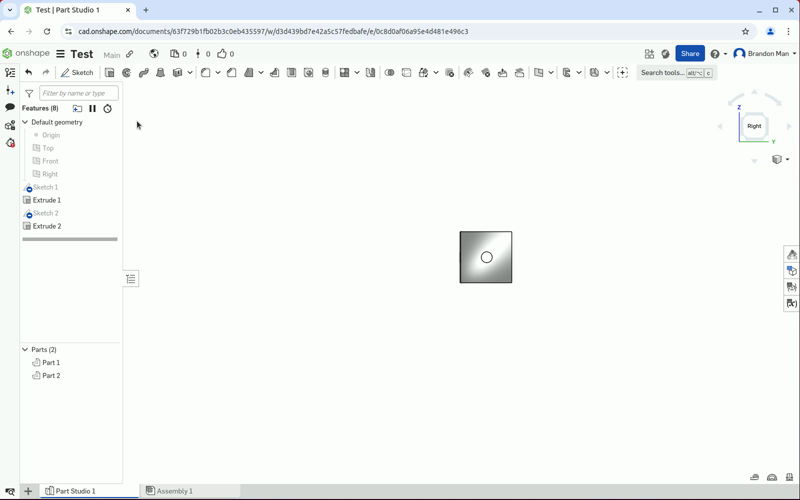
mouse_move(73, 189)
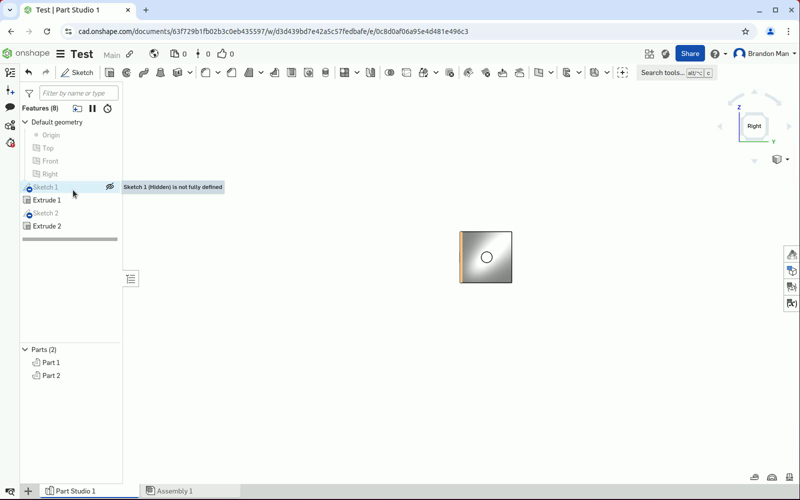
click(73, 189)
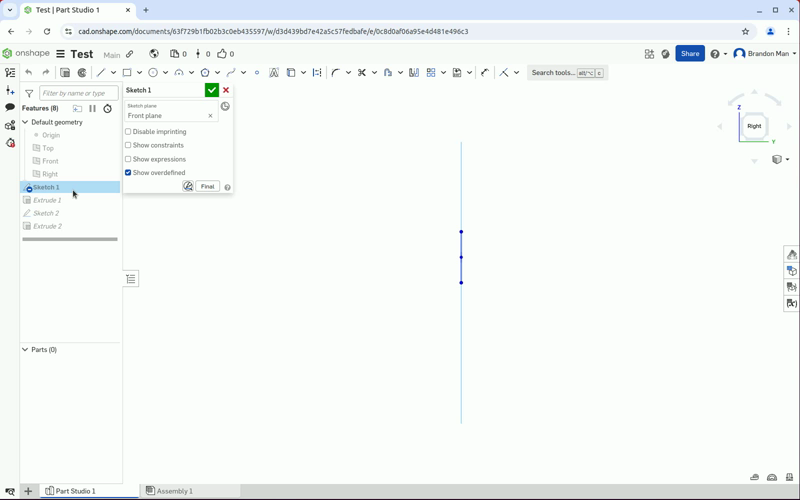
mouse_move(229, 92)
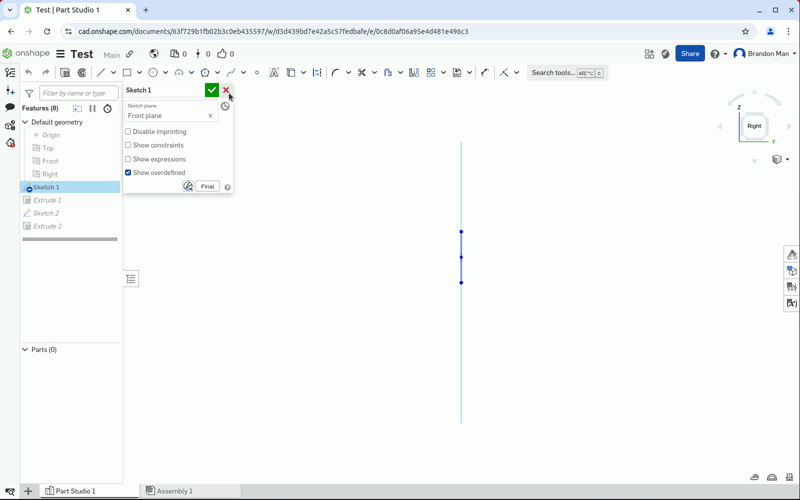
click(229, 92)
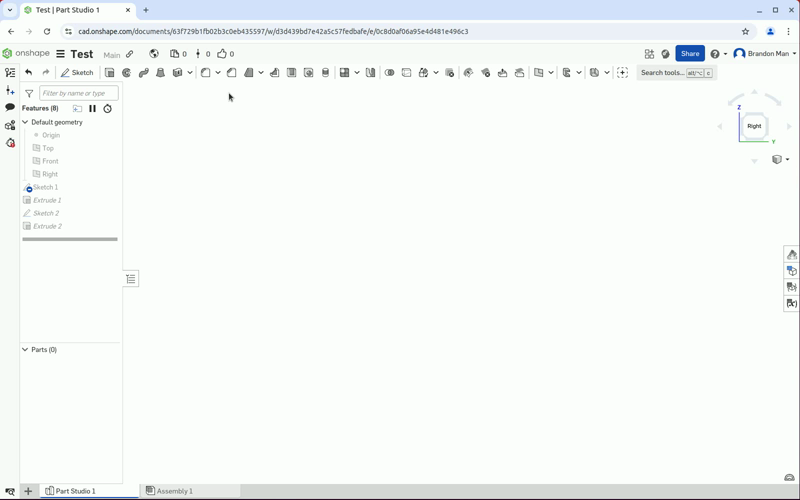
mouse_move(73, 352)
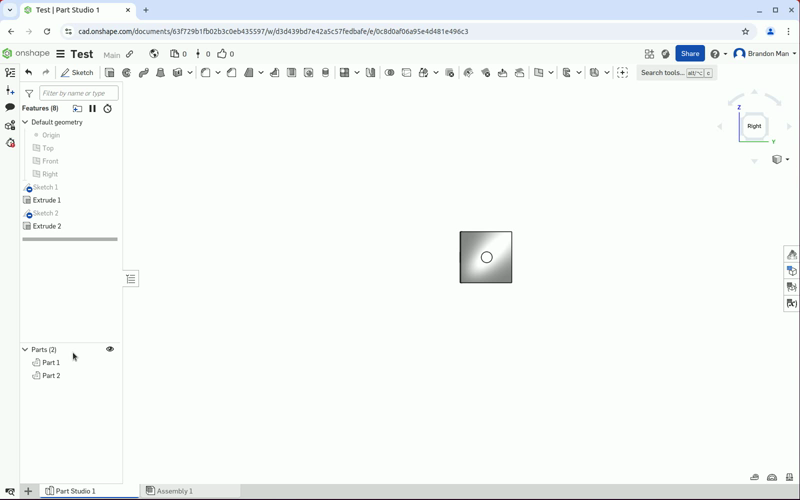
key(y)
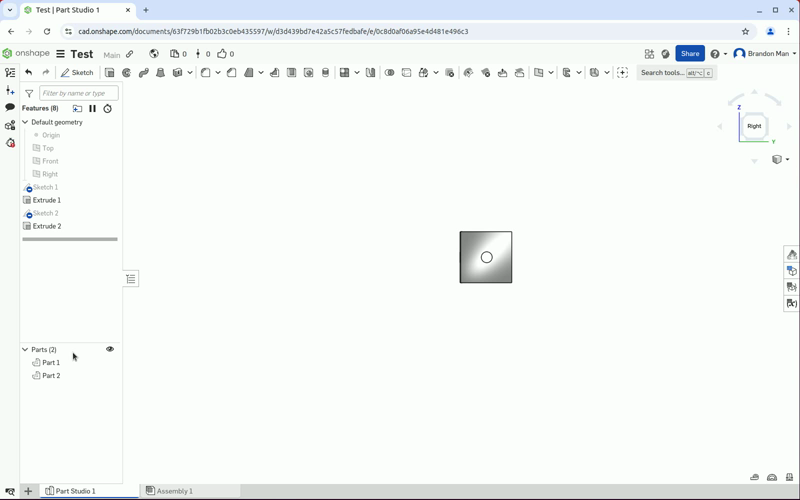
key(shift+p)
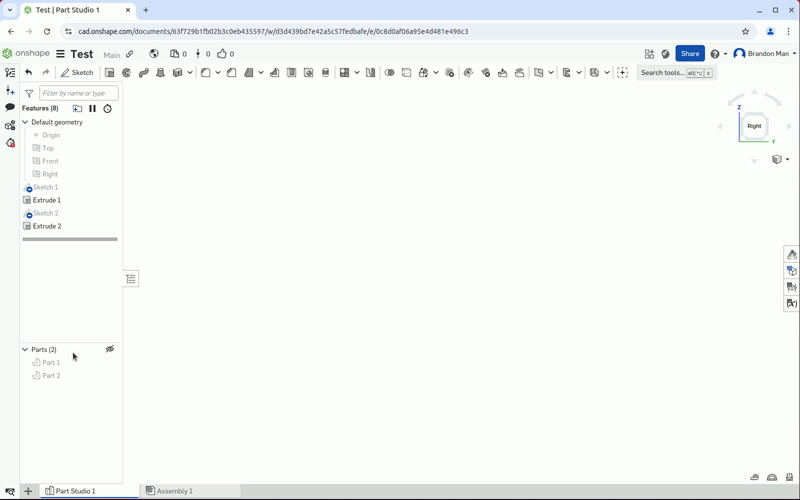
key(space)
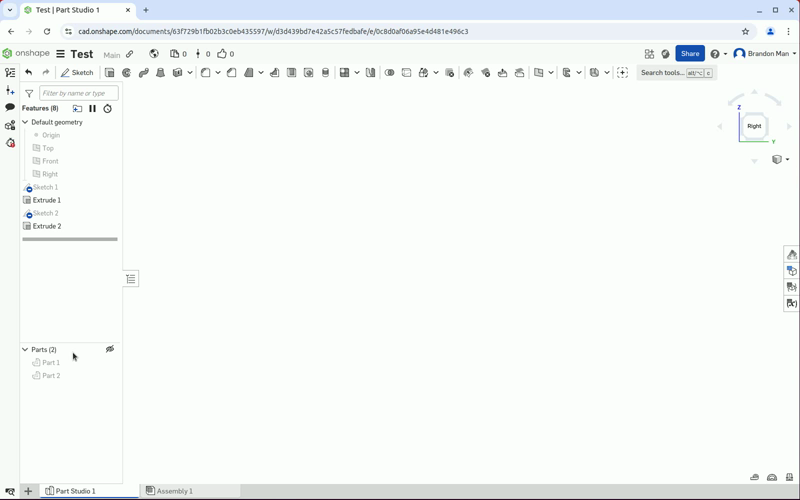
key_down(shift)
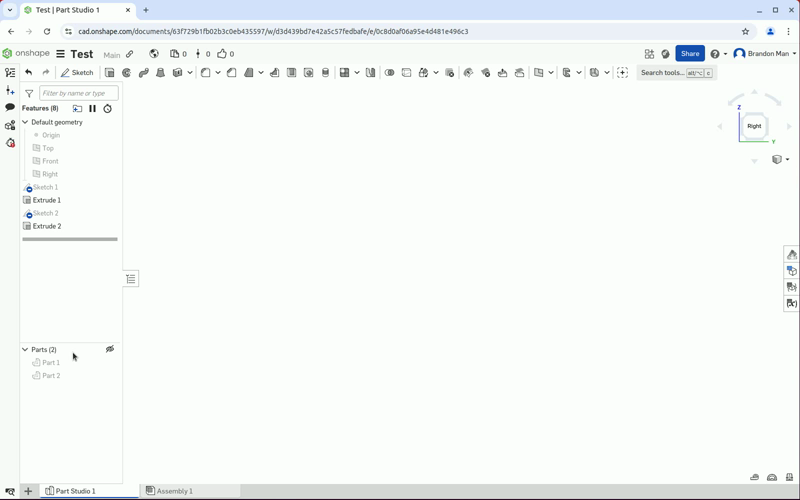
key(right)
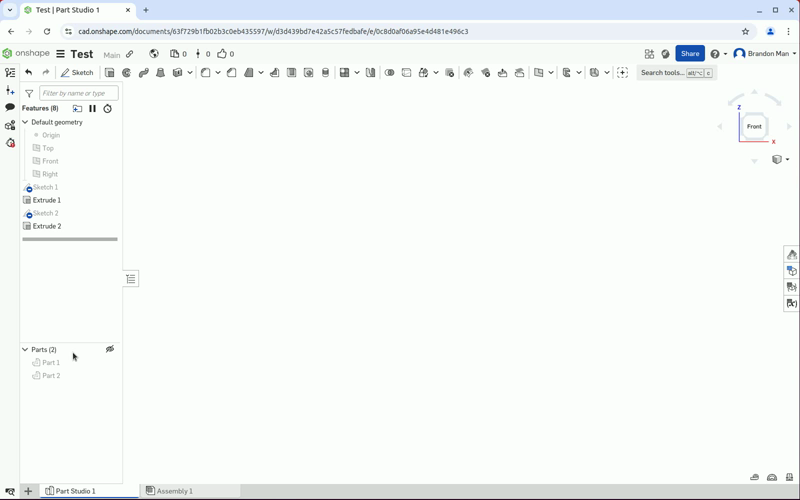
key_up(shift)
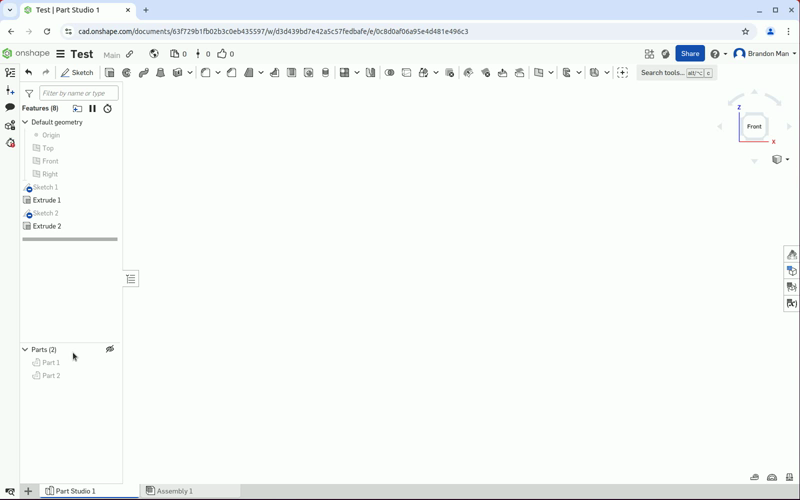
mouse_move(73, 352)
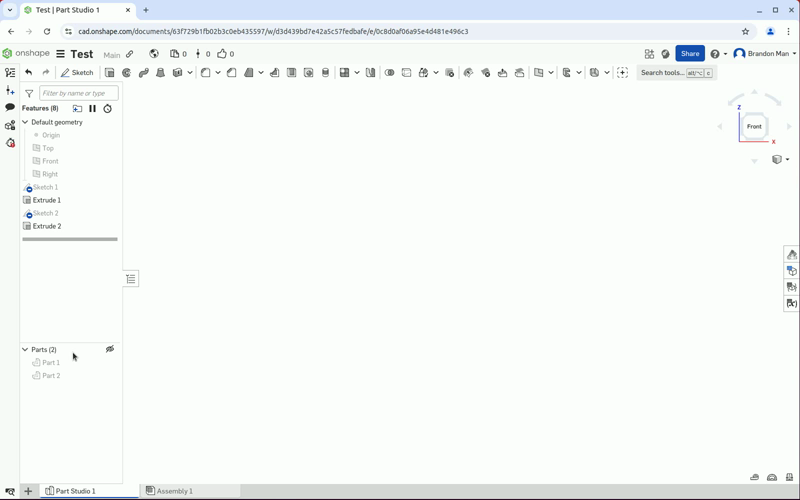
key(shift+y)
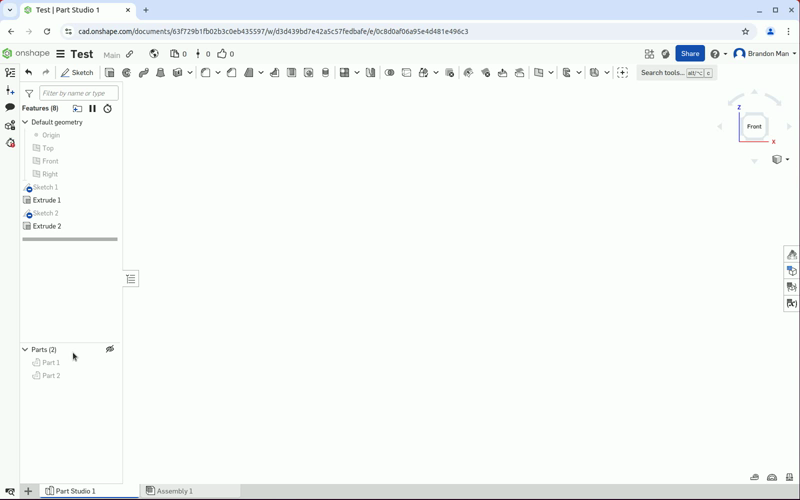
key(shift+s)
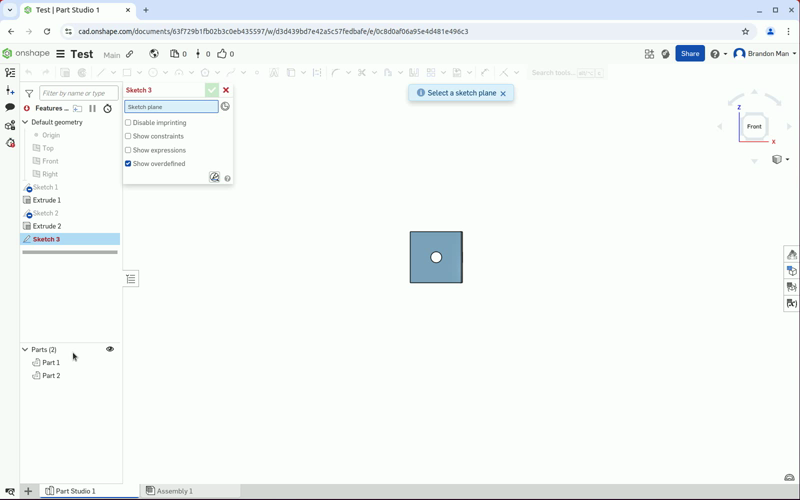
mouse_move(73, 163)
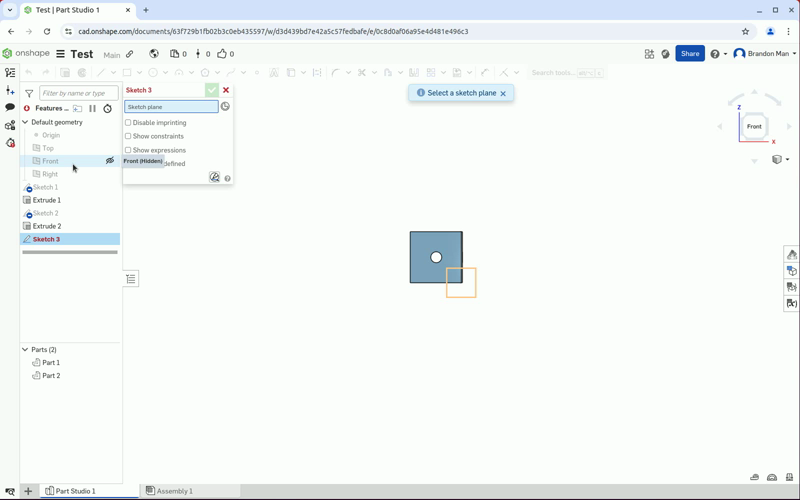
click(73, 163)
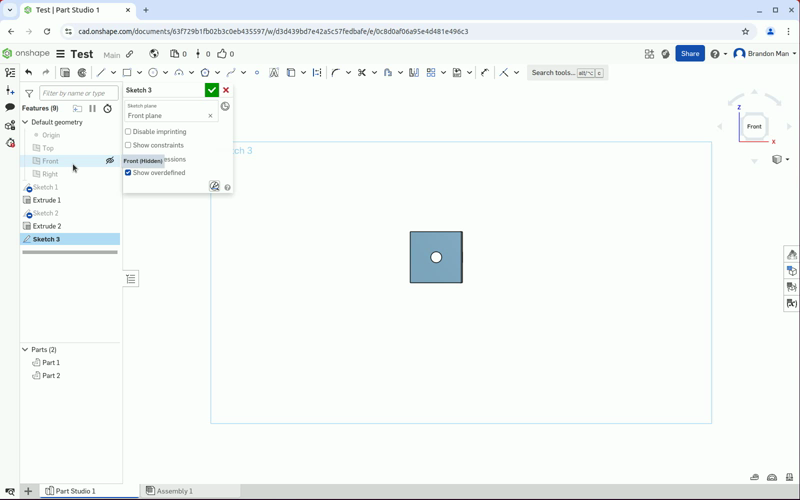
mouse_move(73, 352)
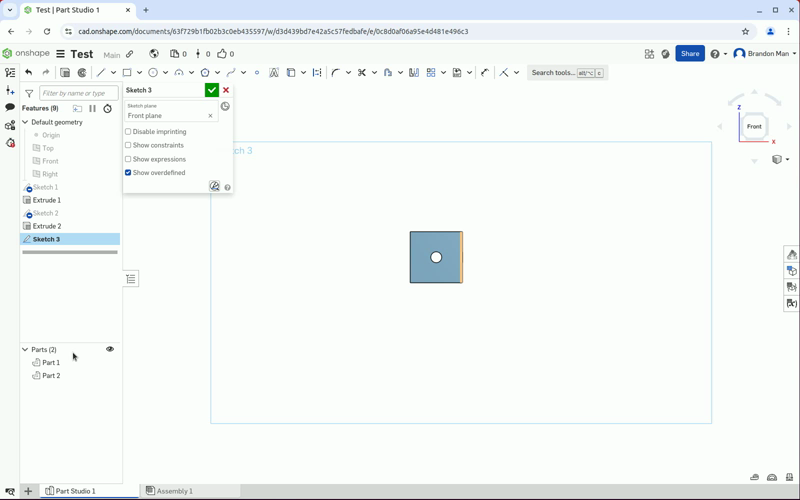
key(y)
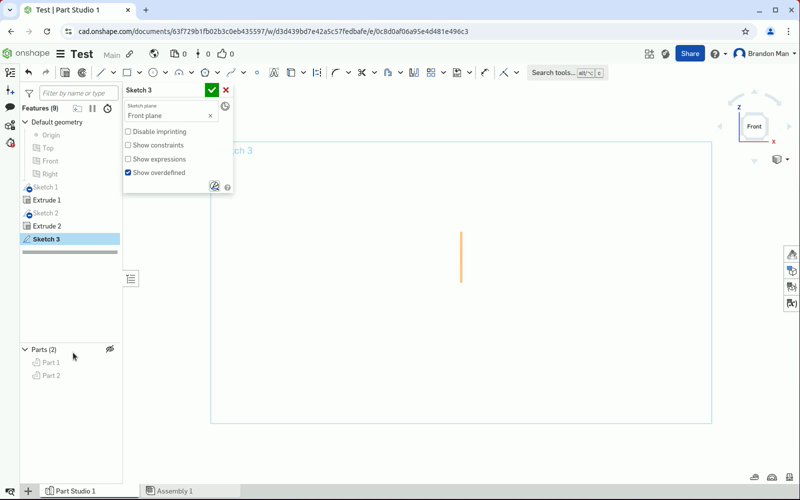
key(c)
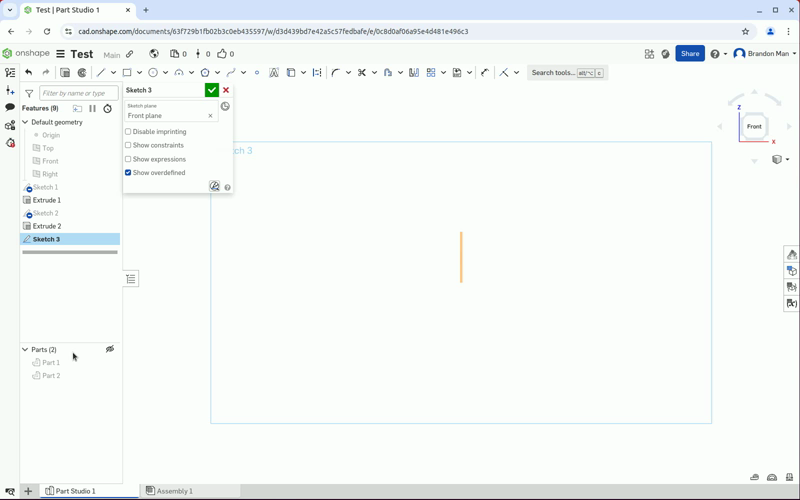
key_down(shift)
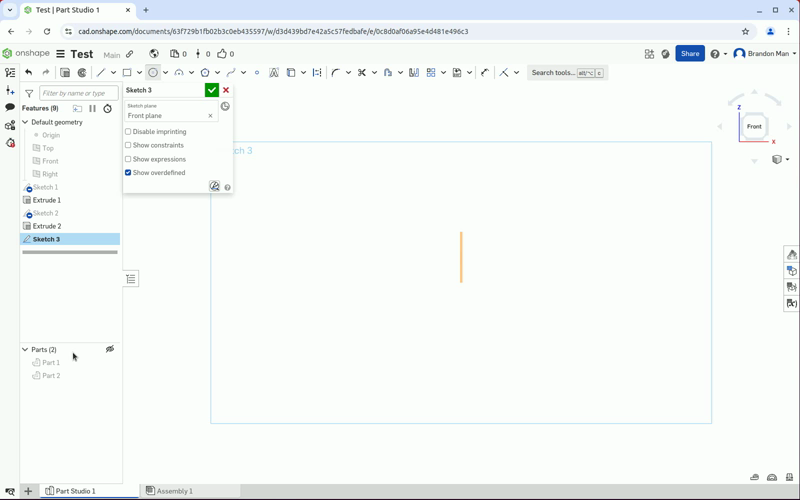
mouse_move(568, 252)
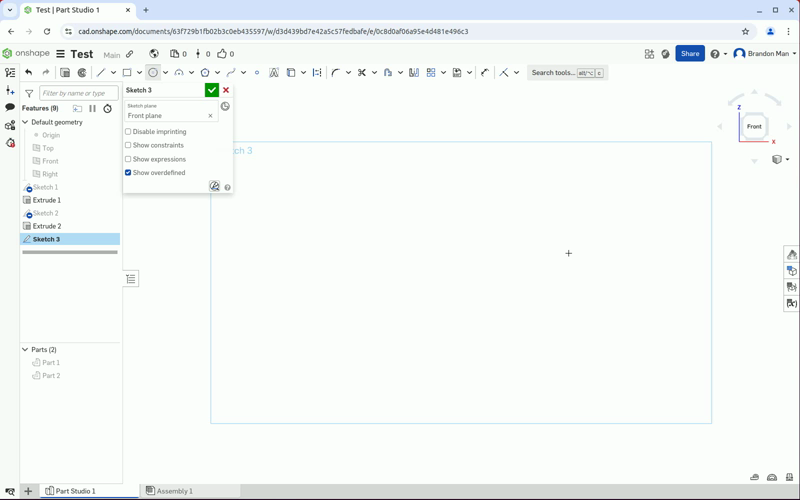
click(568, 252)
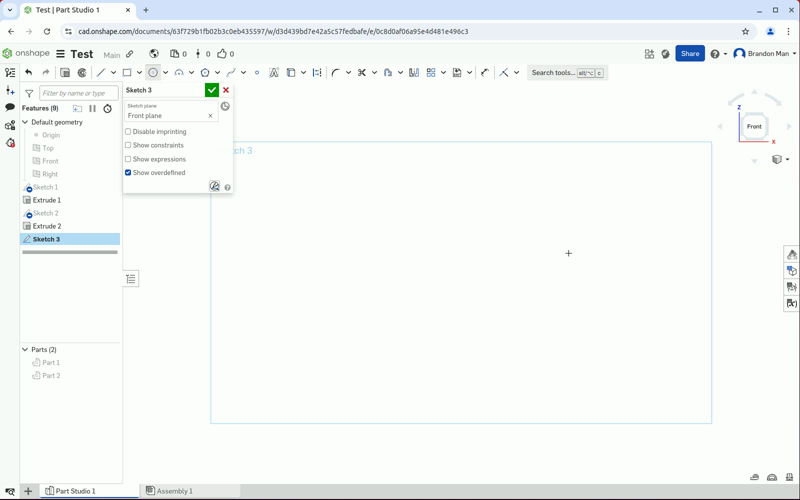
key_up(shift)
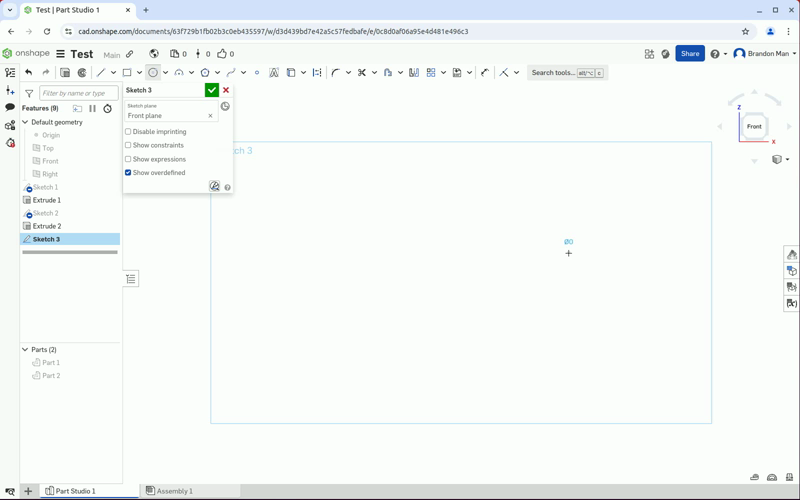
mouse_move(574, 252)
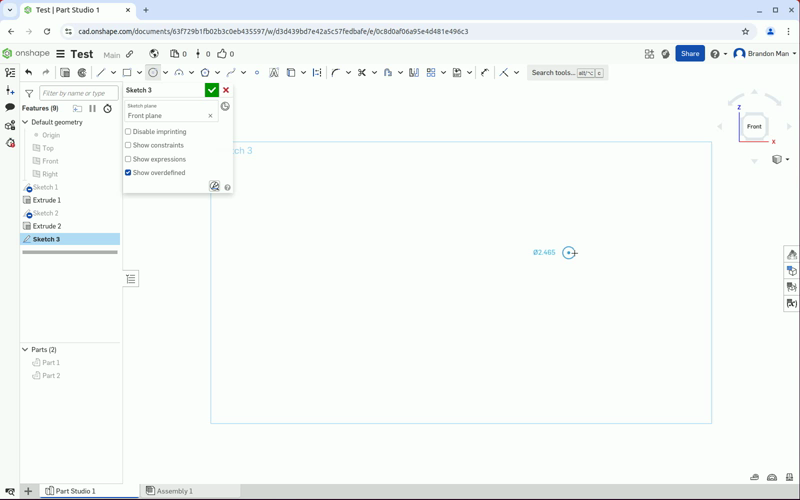
click(574, 252)
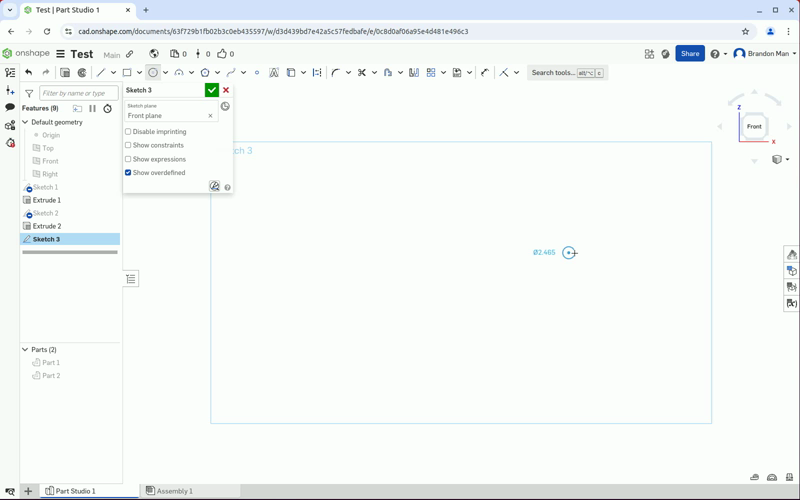
key(esc)
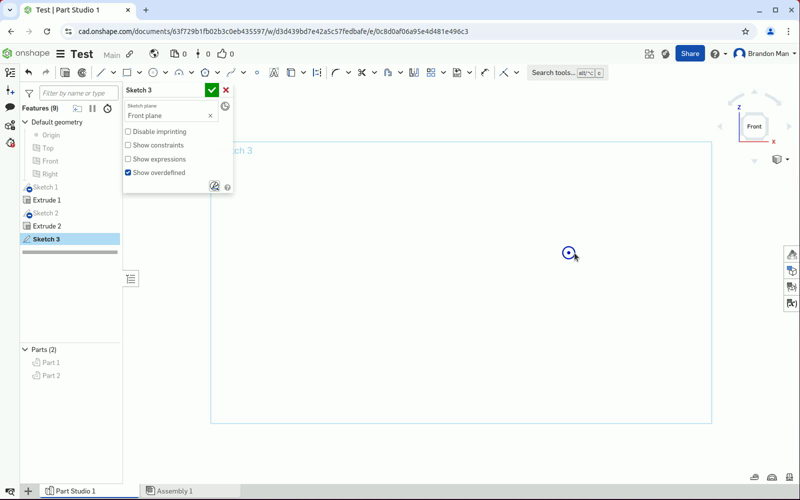
mouse_move(568, 256)
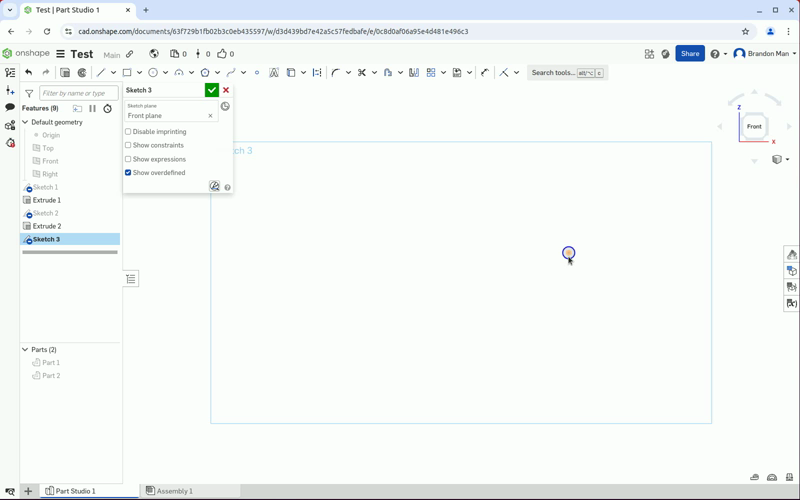
scroll(6)
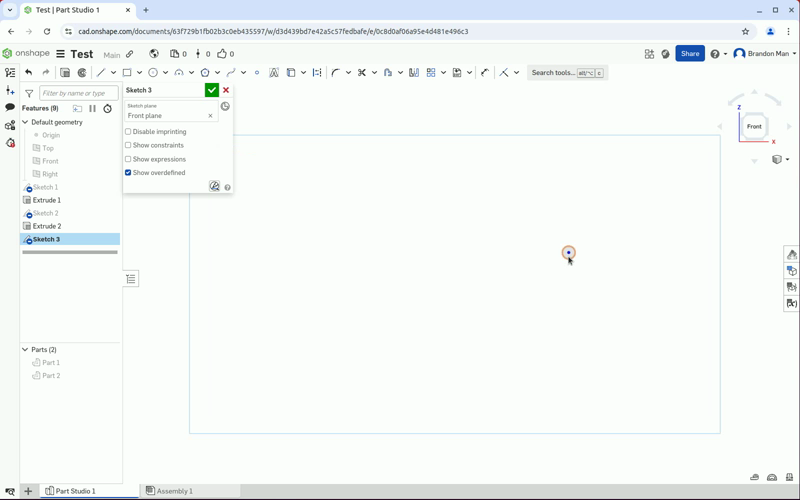
scroll(6)
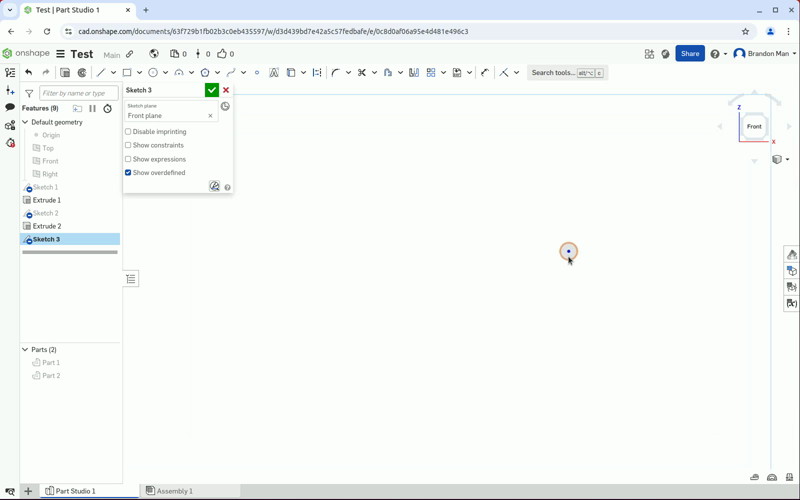
scroll(6)
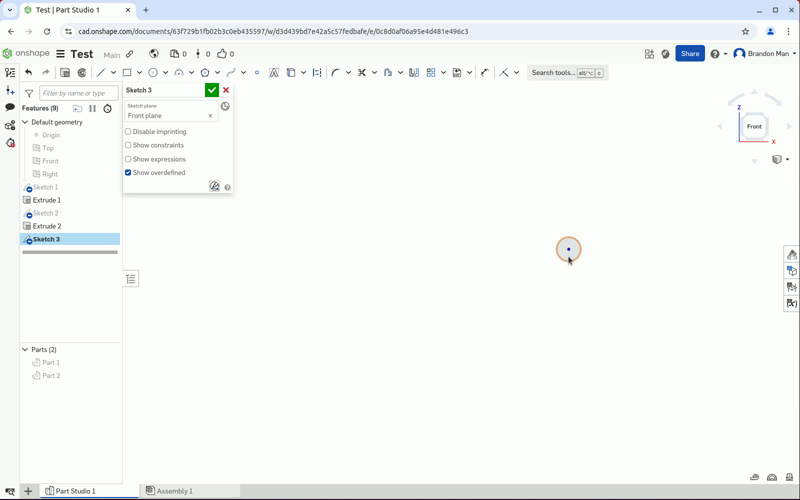
scroll(6)
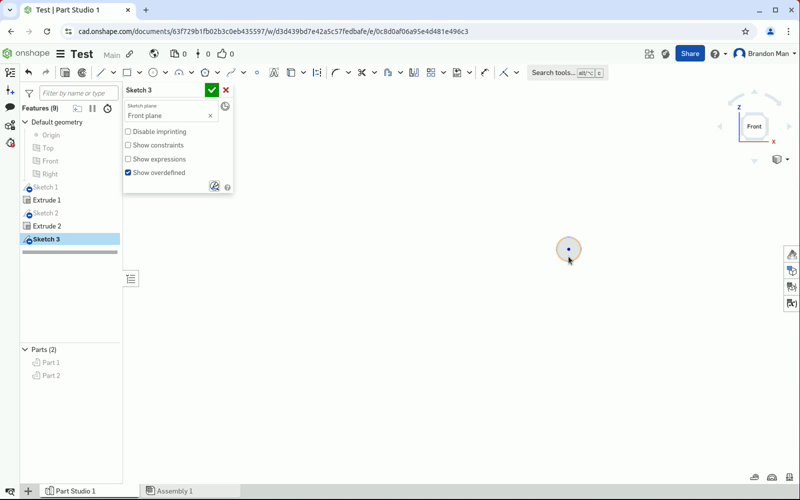
scroll(6)
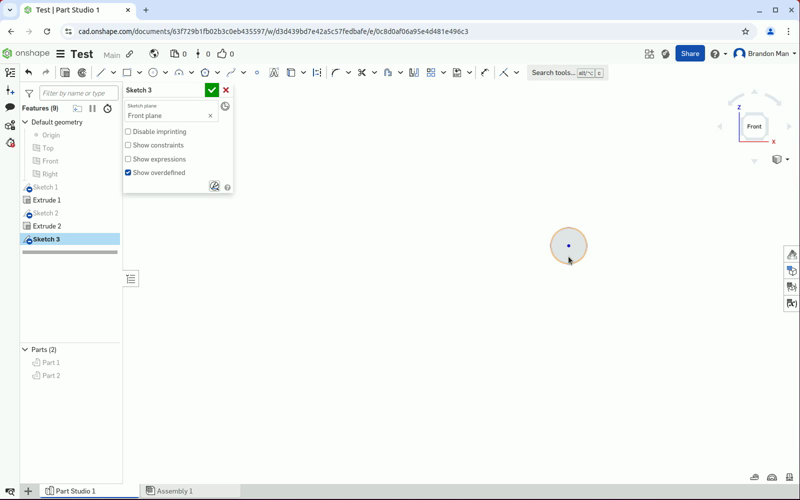
scroll(6)
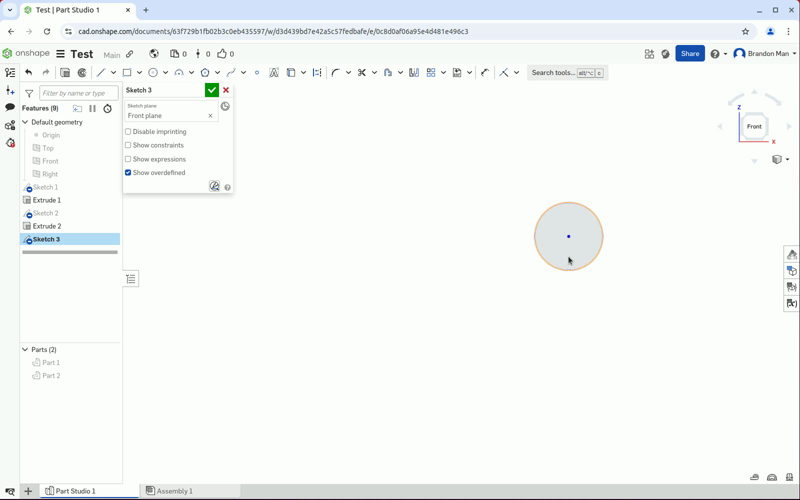
scroll(6)
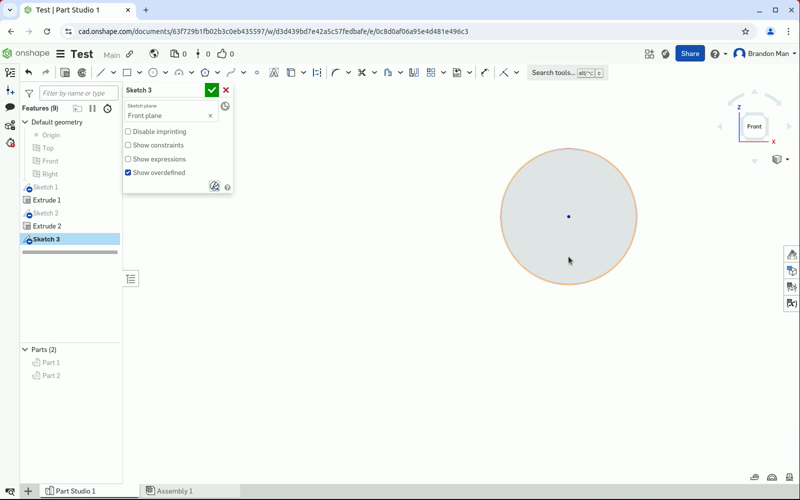
click(568, 256)
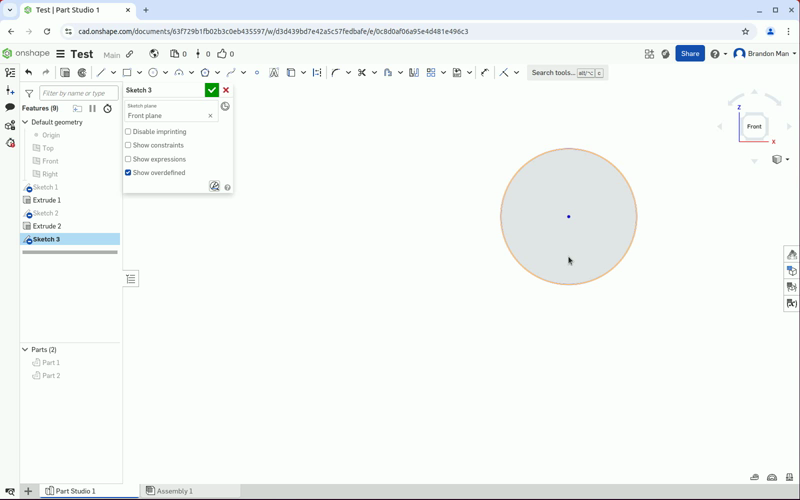
scroll(-6)
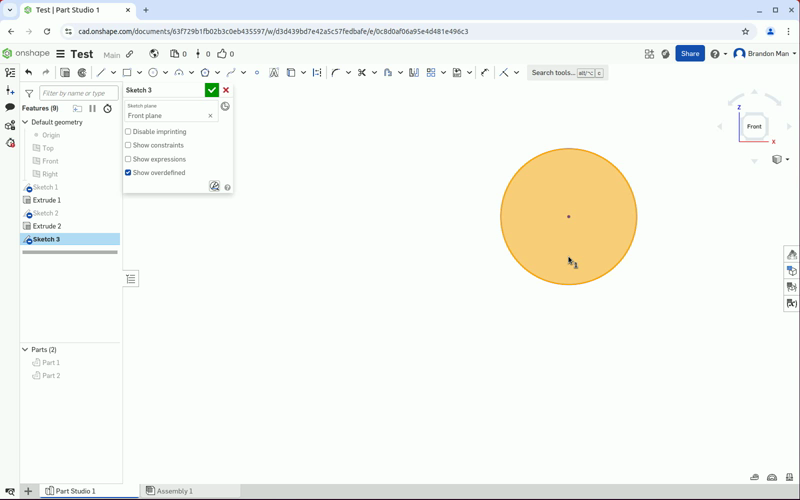
scroll(-6)
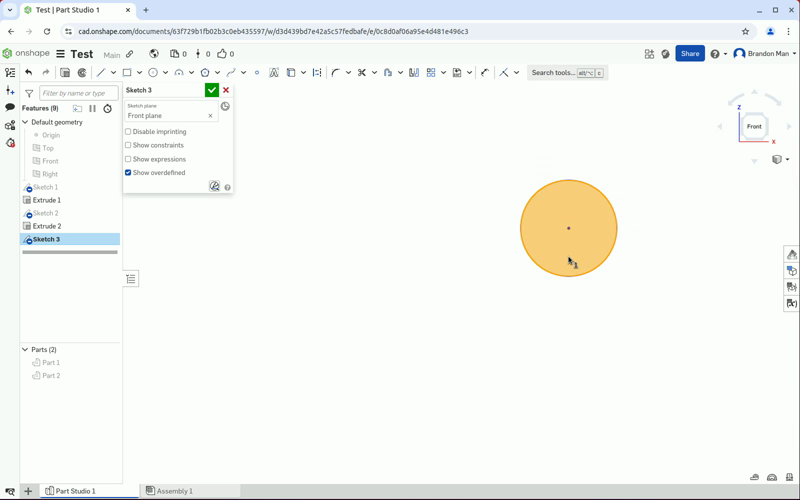
scroll(-6)
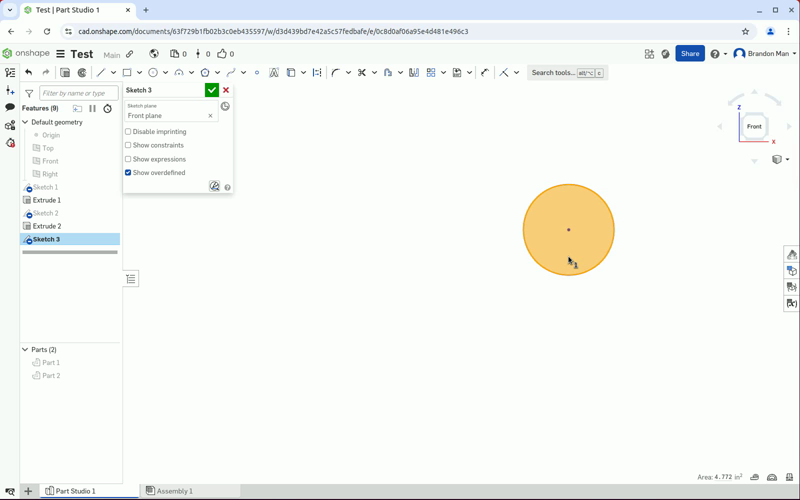
scroll(-6)
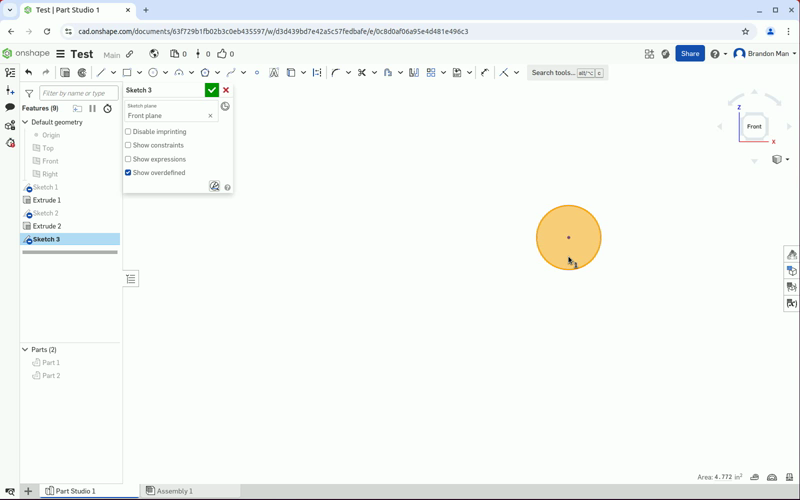
scroll(-6)
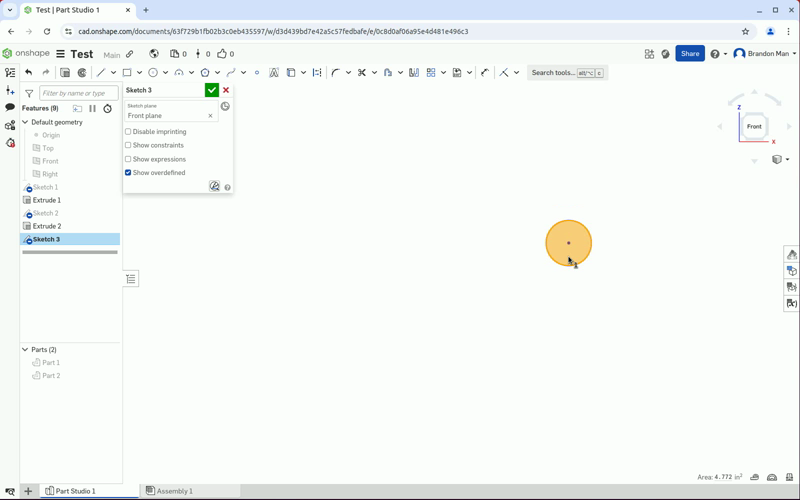
scroll(-6)
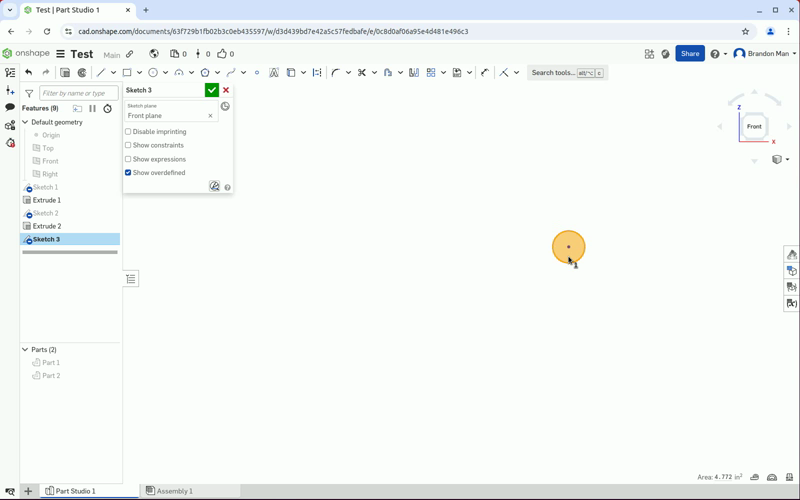
scroll(-6)
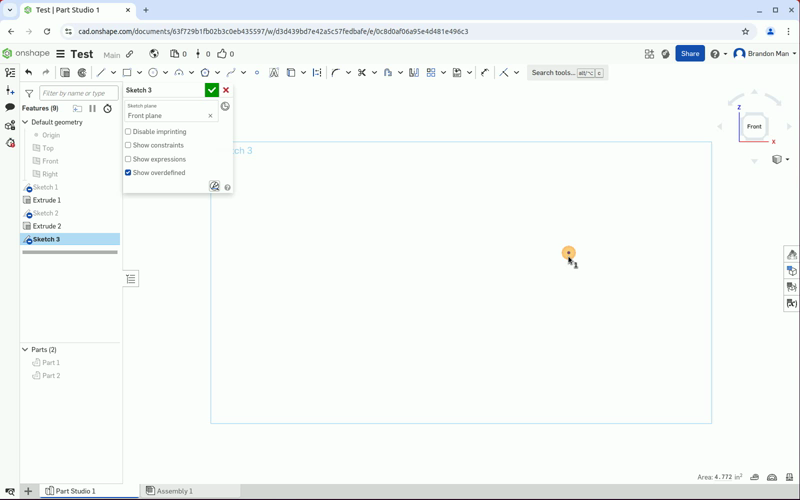
mouse_move(73, 352)
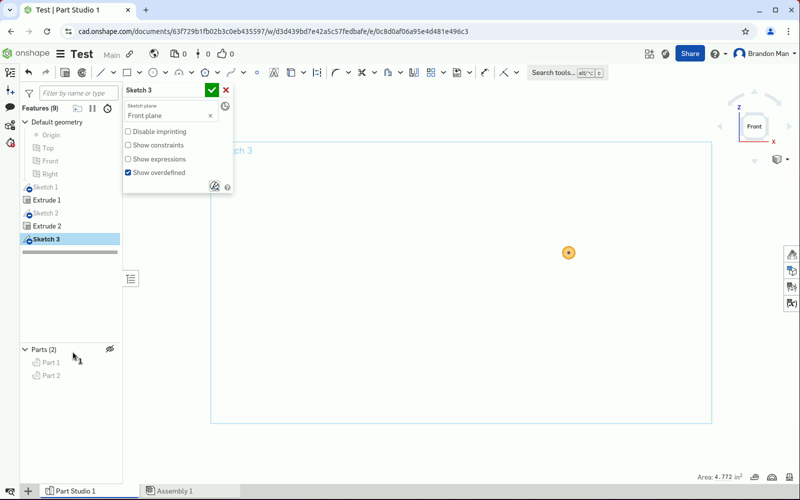
key(shift+y)
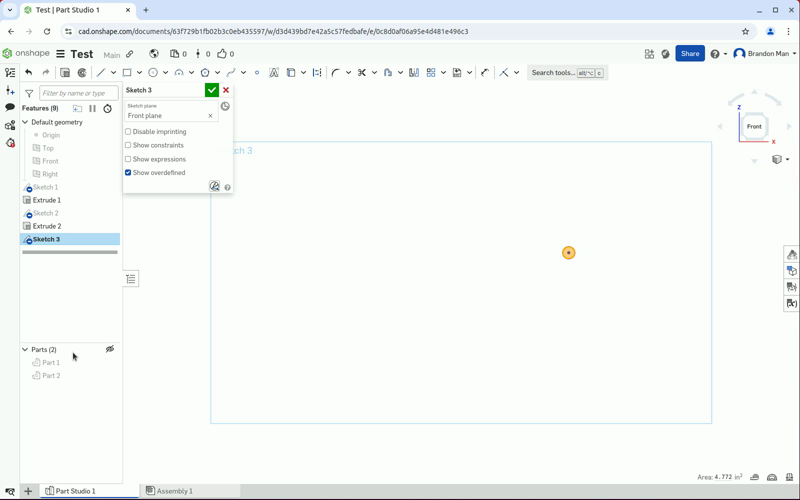
key(shift+e)
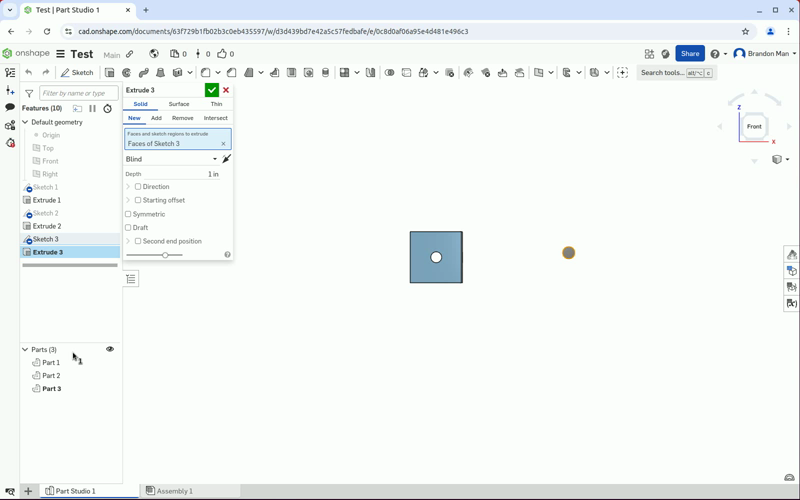
mouse_move(143, 106)
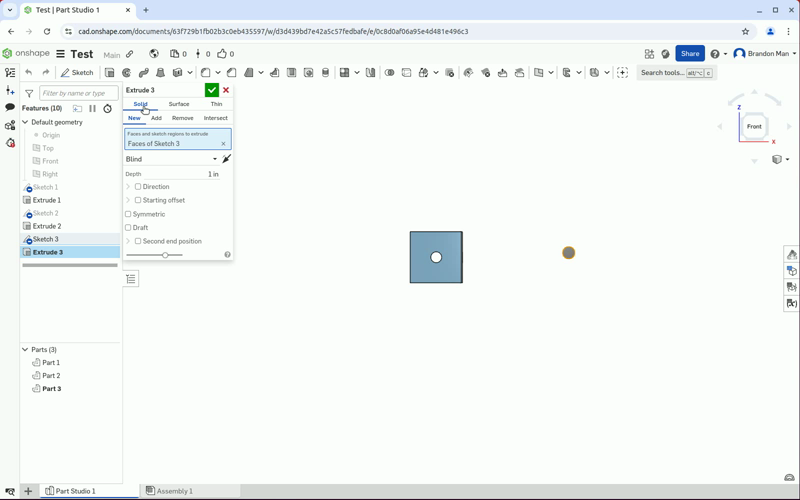
click(143, 106)
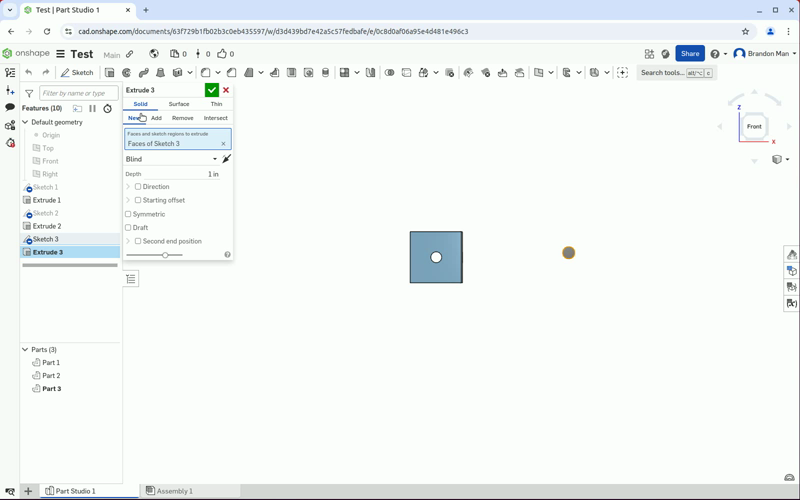
mouse_move(137, 120)
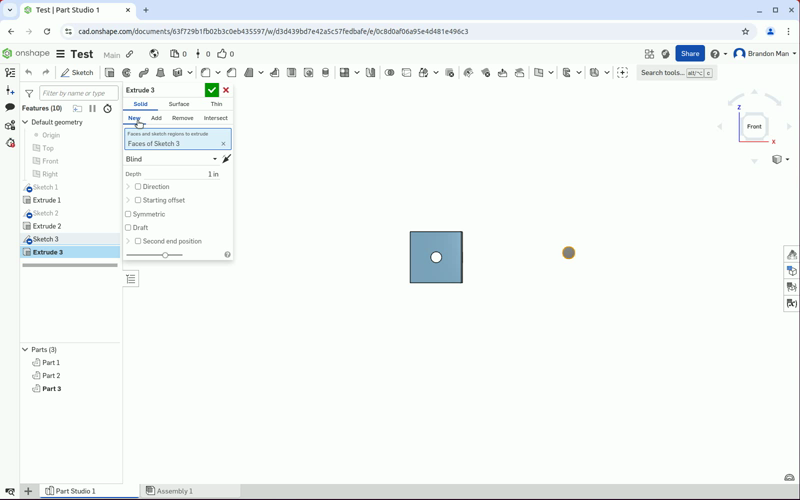
click(137, 120)
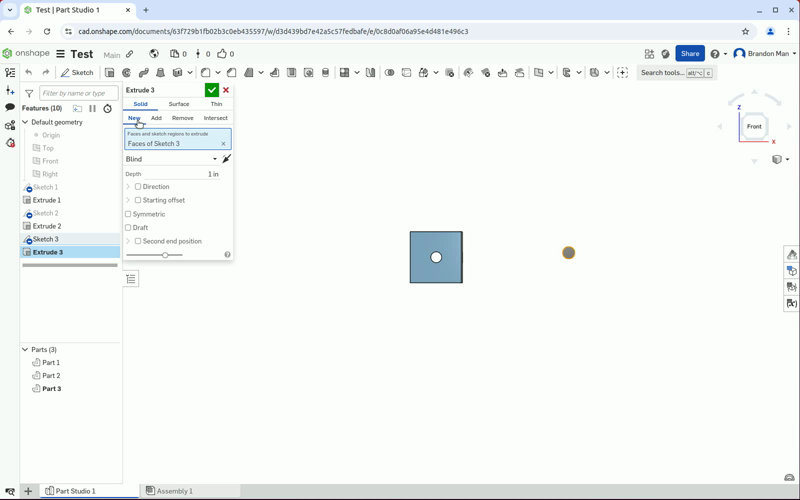
key(tab, 4)
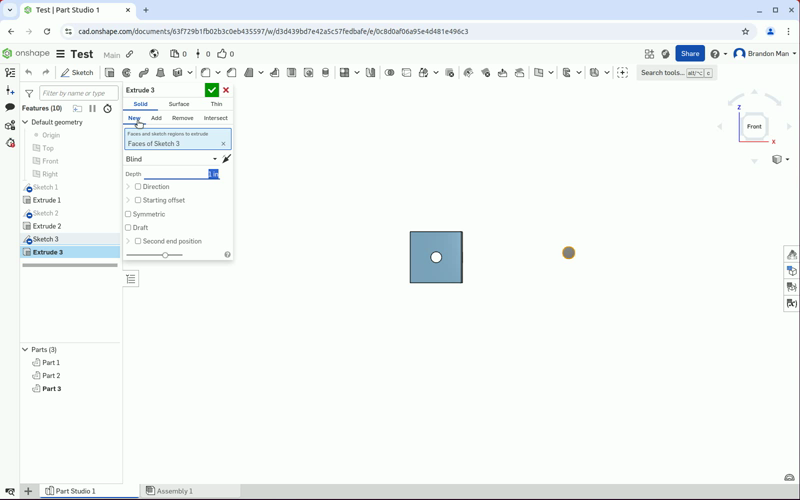
text(6.258)
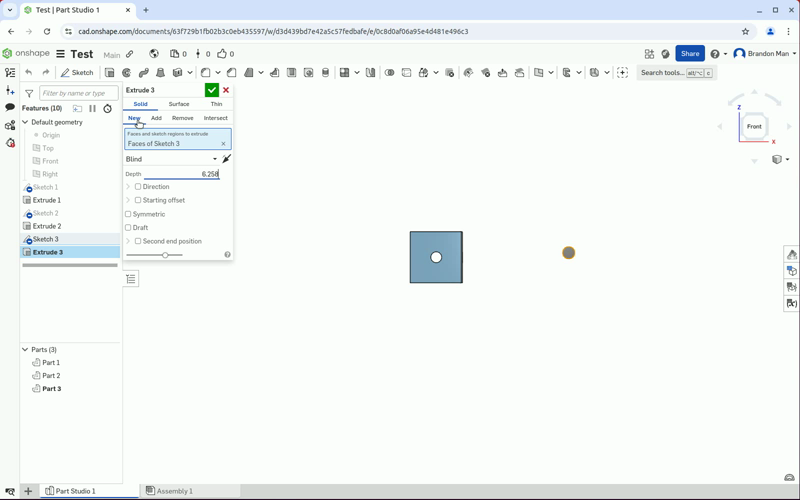
key(enter)
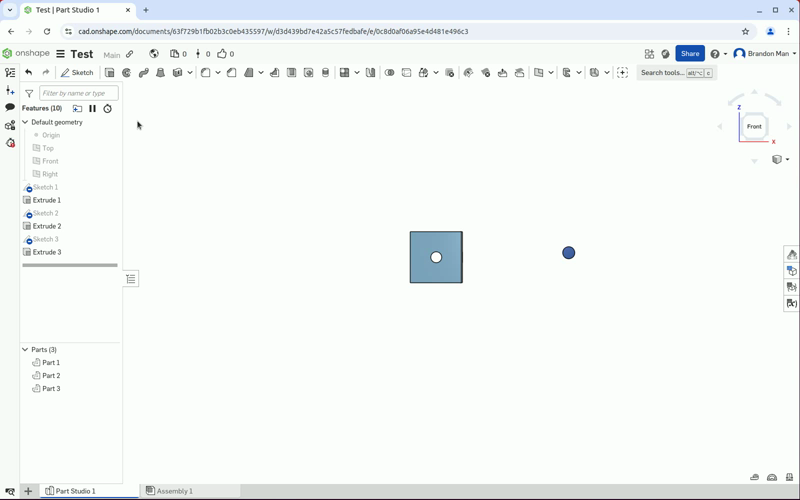
key(shift+h)
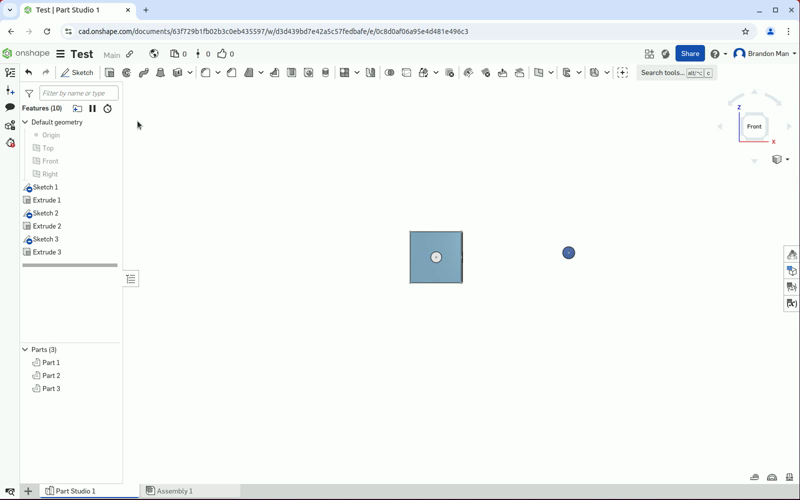
key(shift+h)
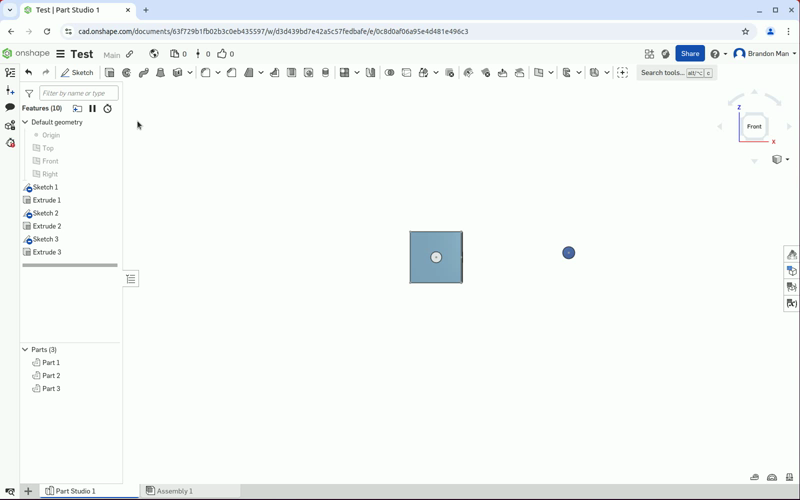
key(shift+7)
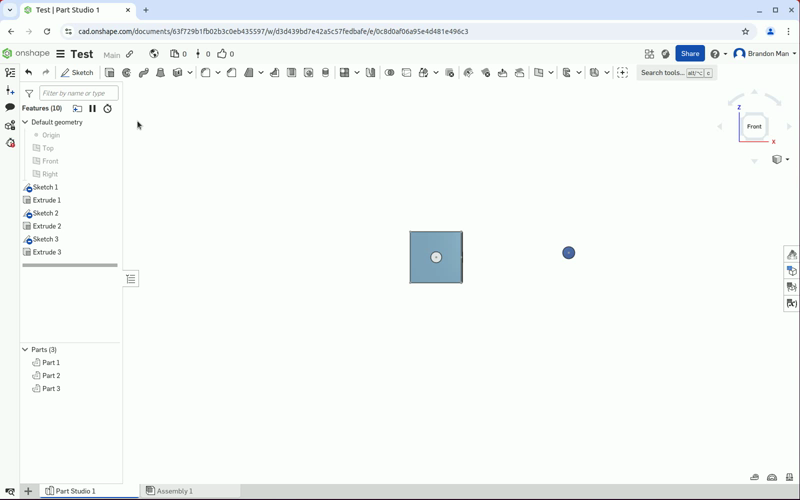
key(left, 2)
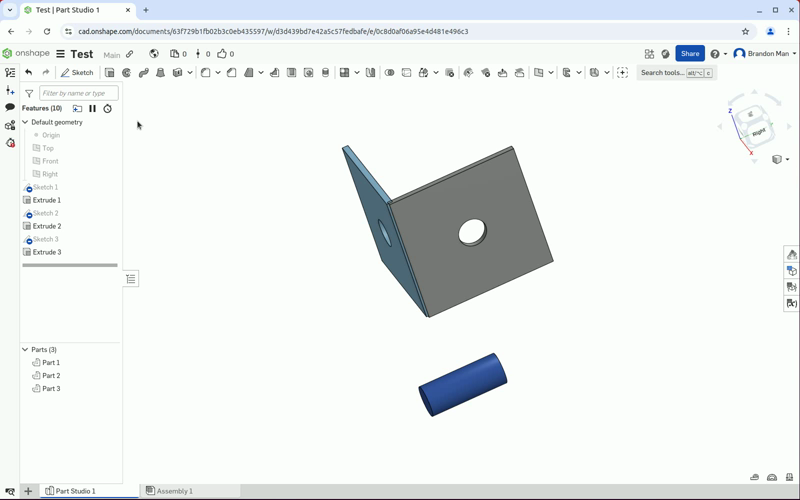
key(down, 2)
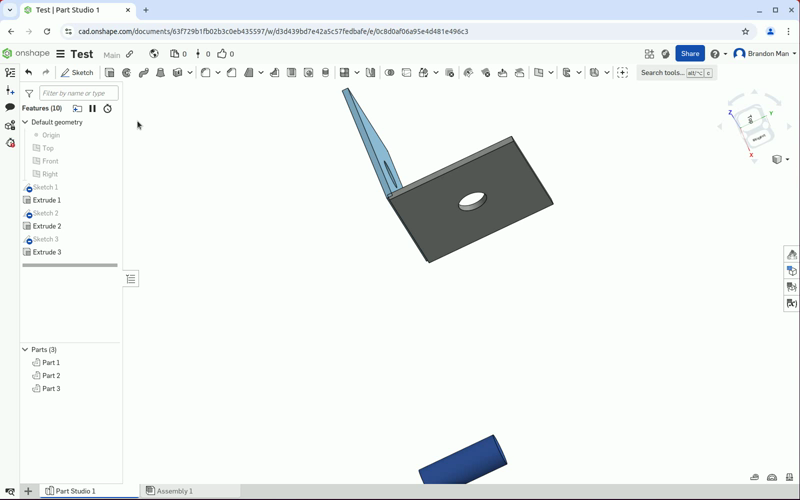
key(up, 2)
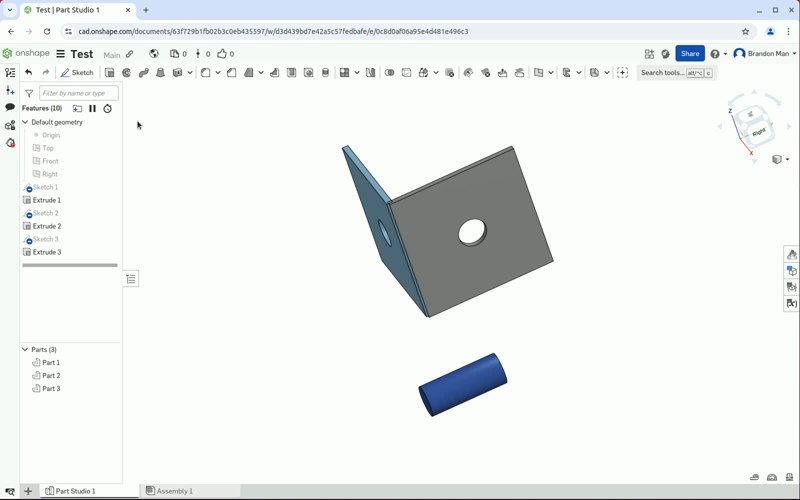
key(right, 2)
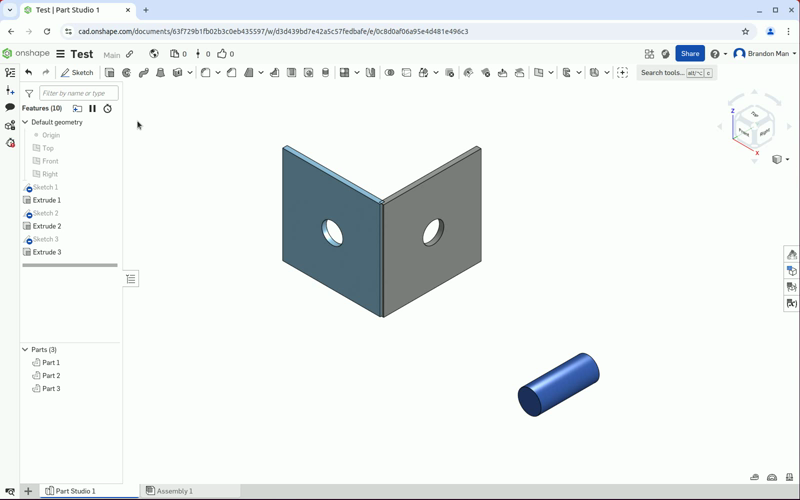
mouse_move(73, 189)
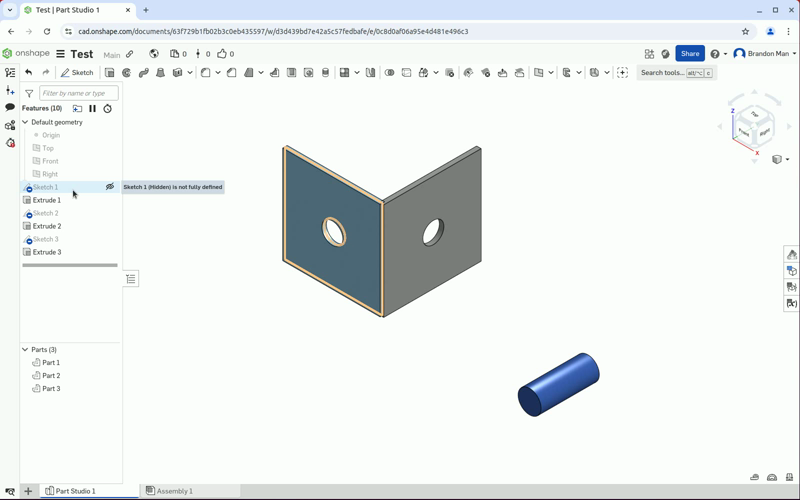
click(73, 189)